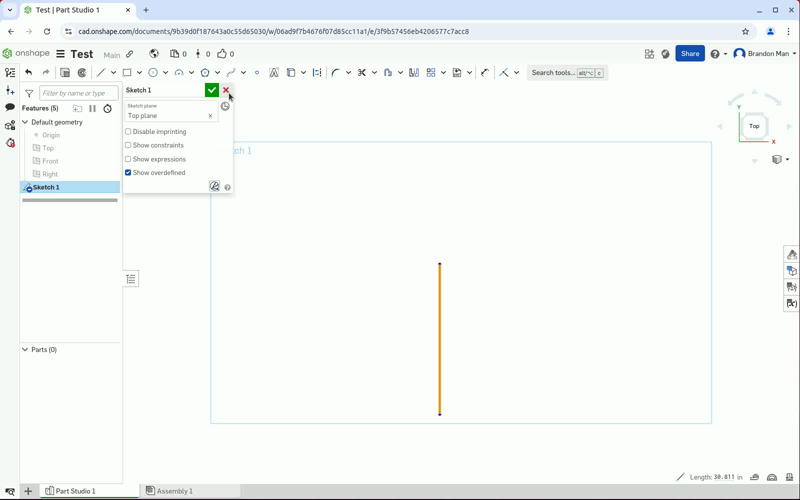
key(shift+h)
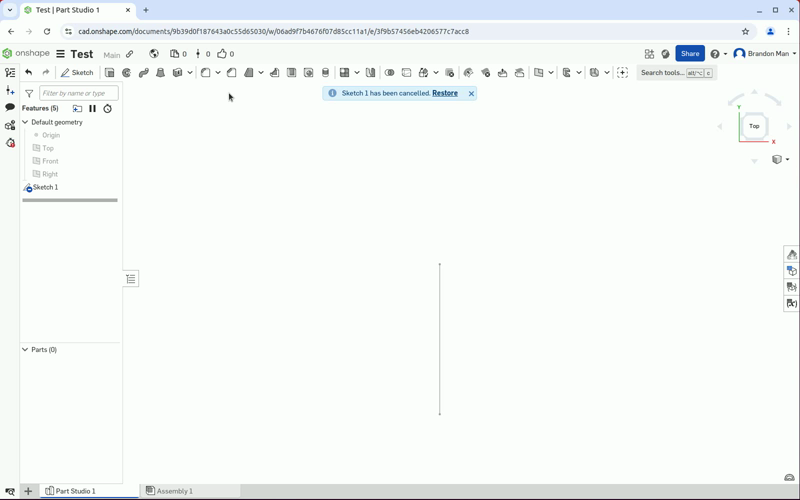
mouse_move(73, 352)
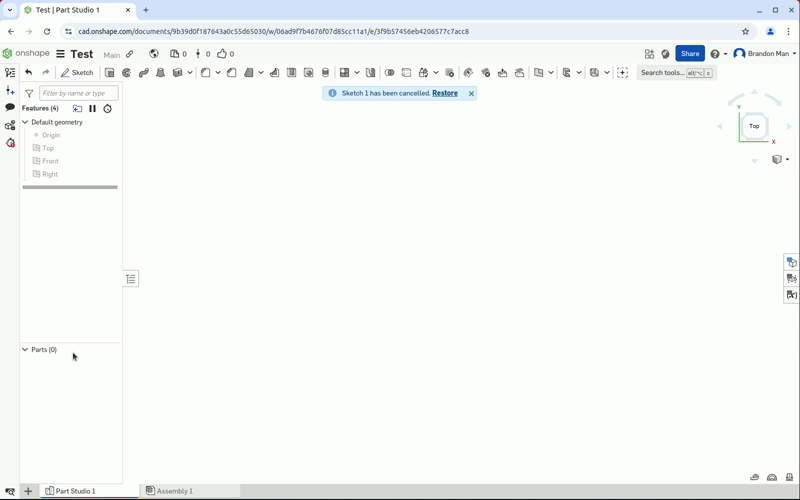
key(y)
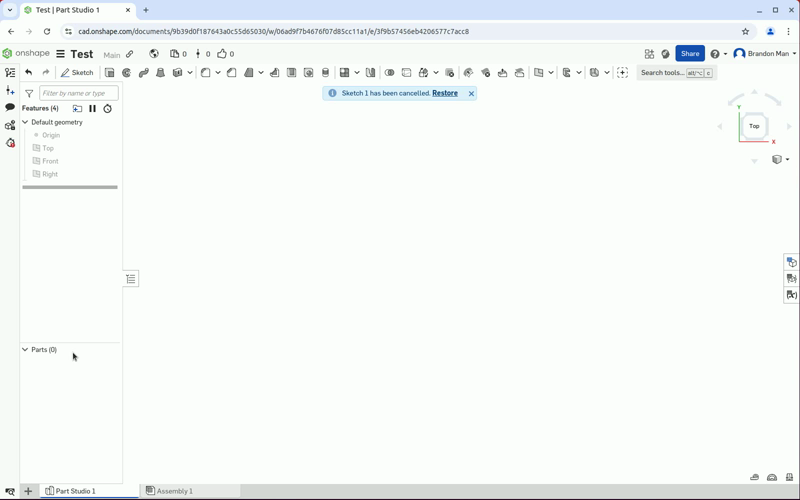
key(shift+p)
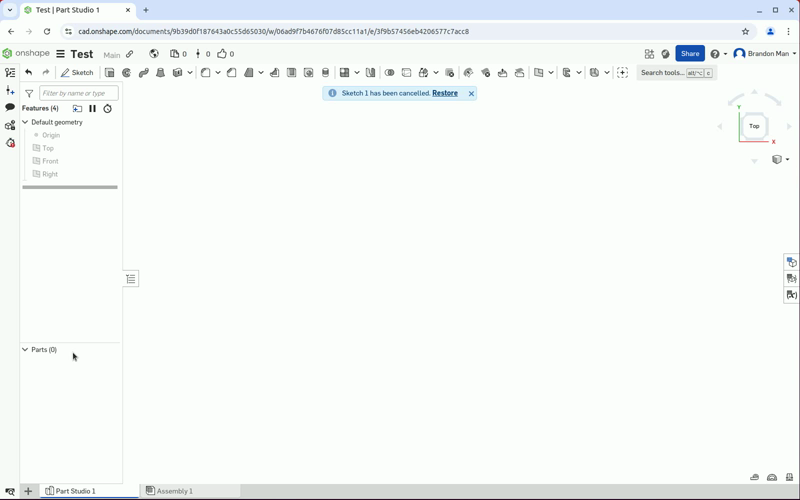
key(space)
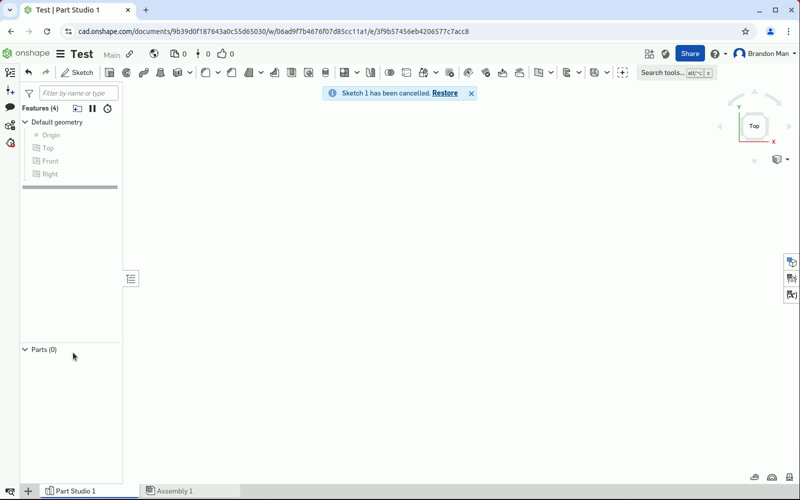
key_down(shift)
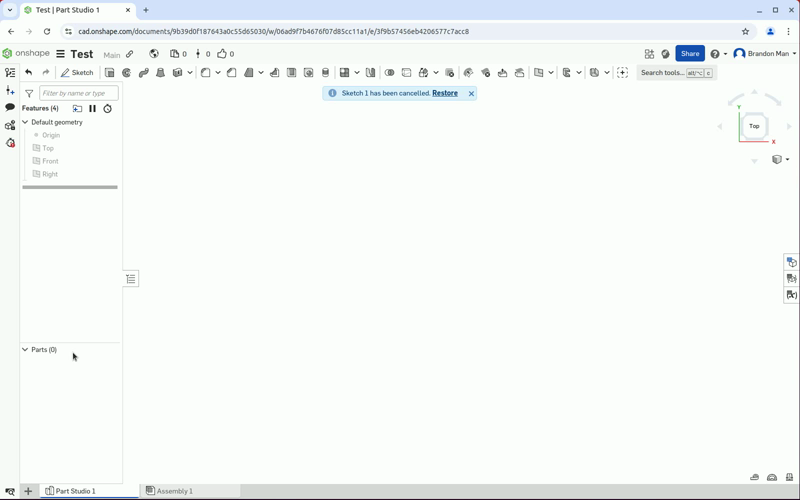
key(up)
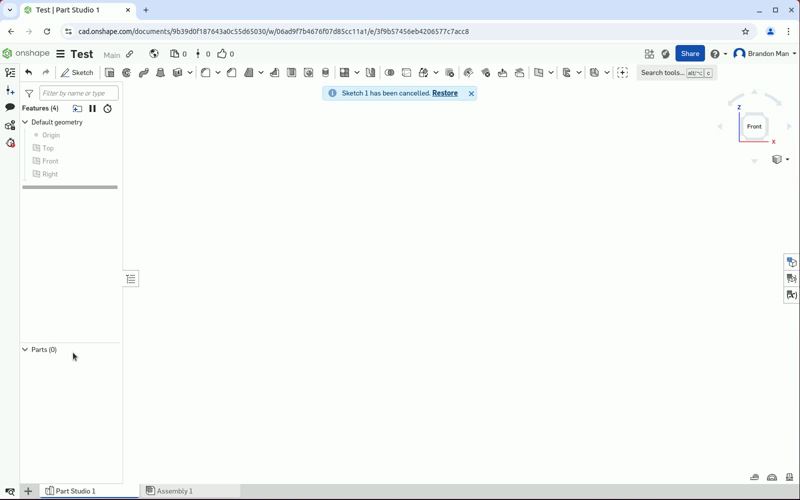
key_up(shift)
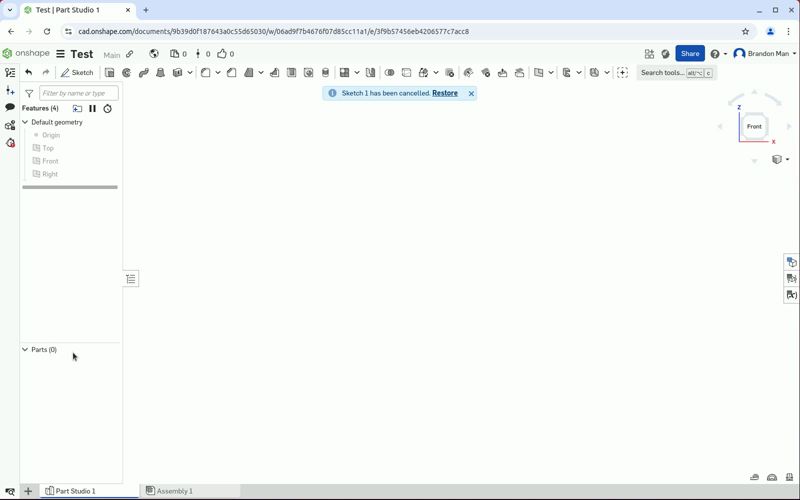
key(space)
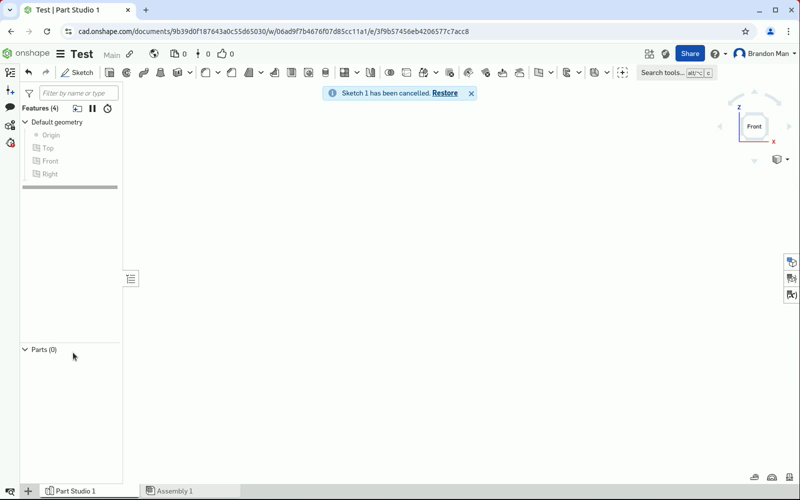
key_down(shift)
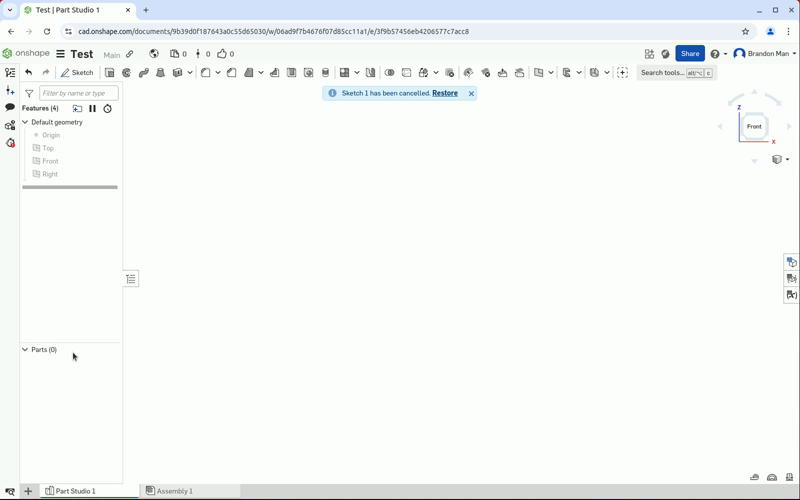
key(left)
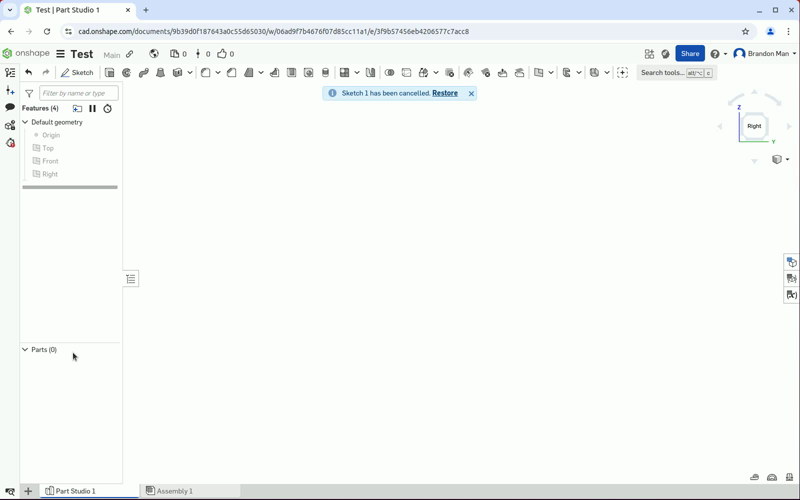
key_up(shift)
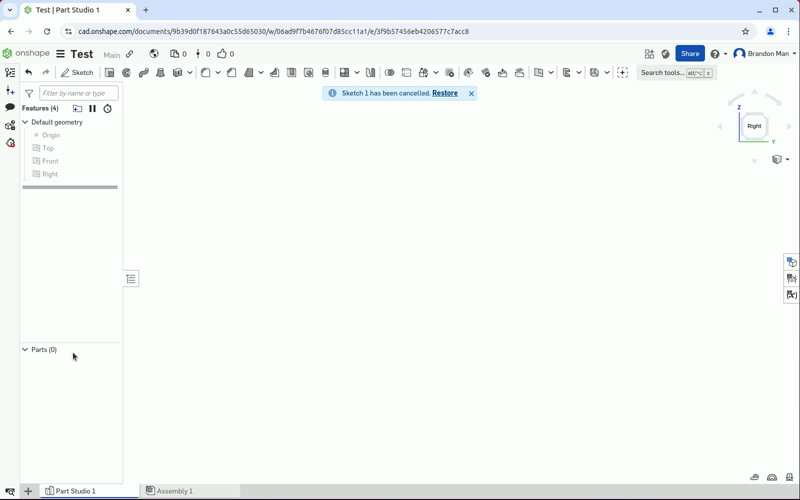
mouse_move(73, 352)
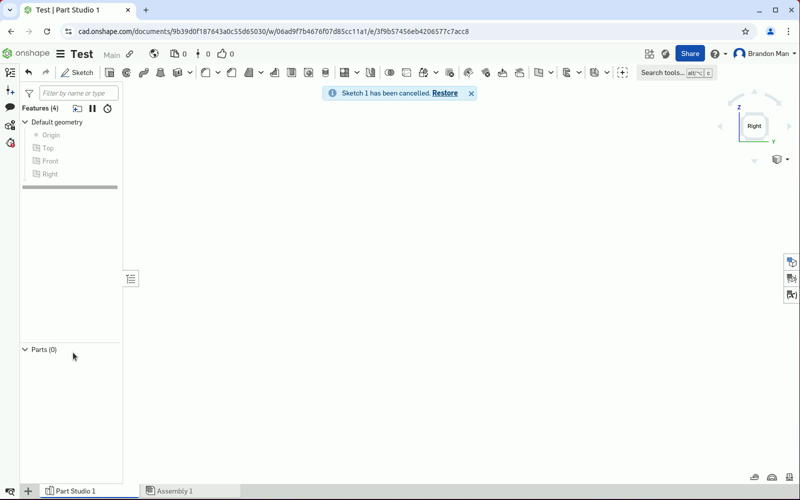
key(shift+y)
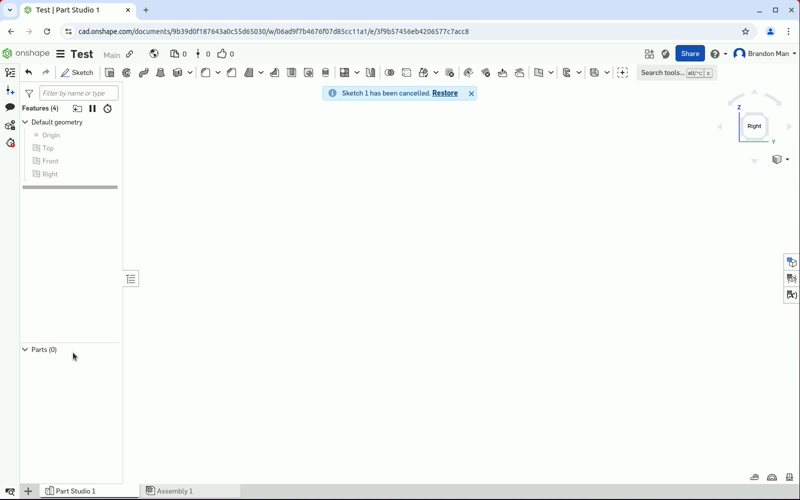
key(shift+s)
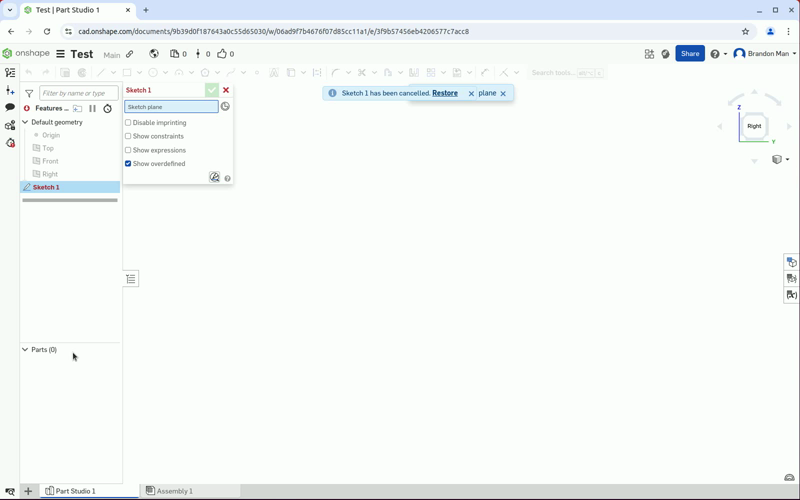
mouse_move(73, 176)
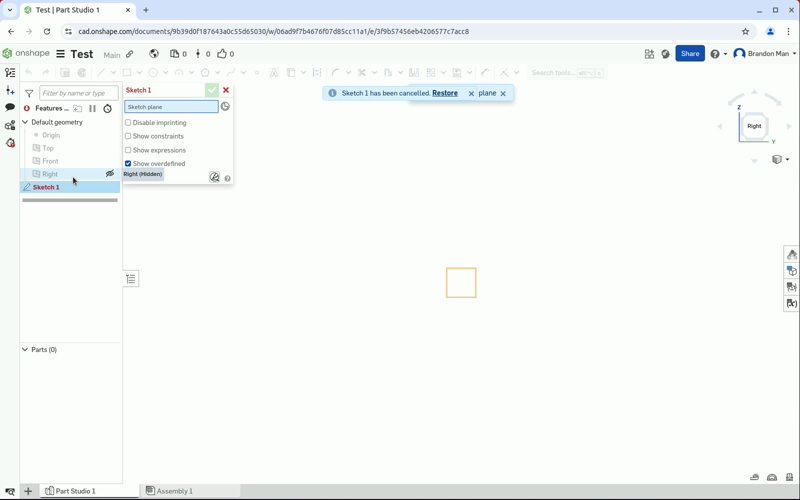
click(73, 176)
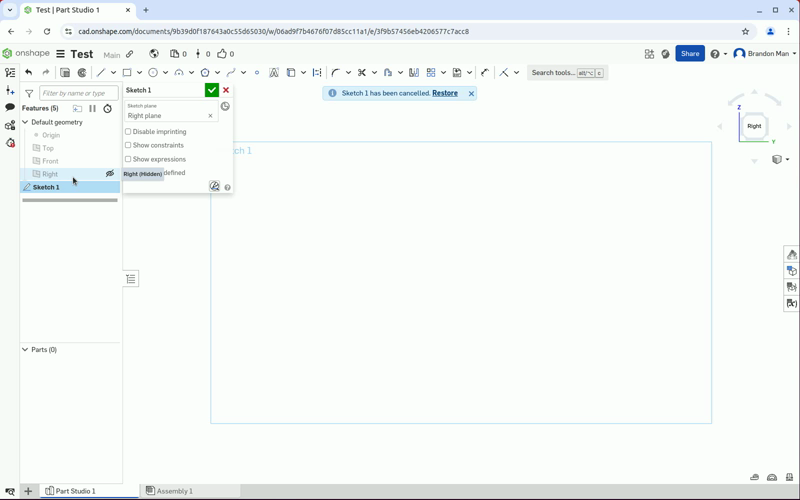
mouse_move(73, 352)
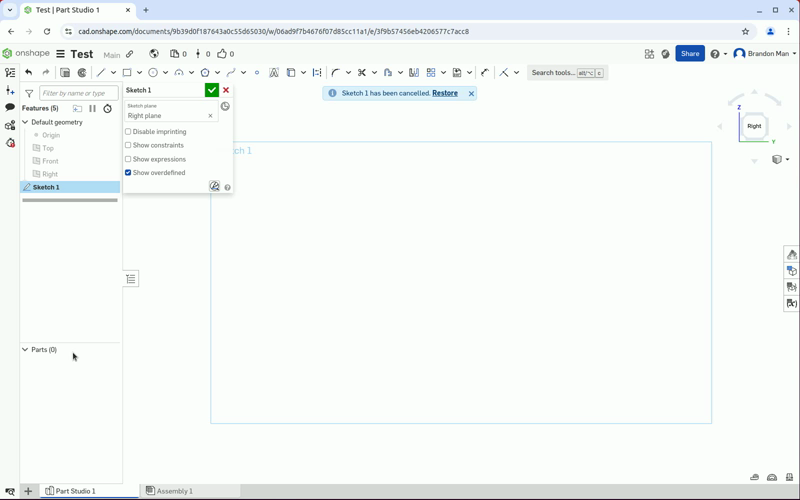
key(y)
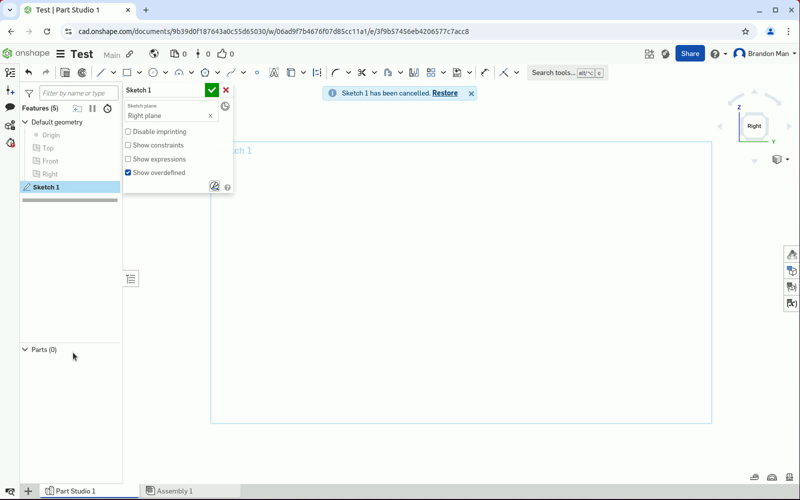
key(c)
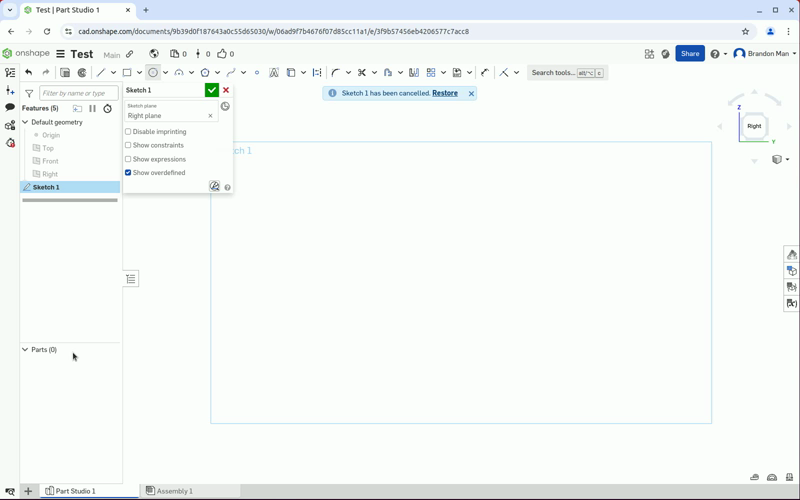
key_down(shift)
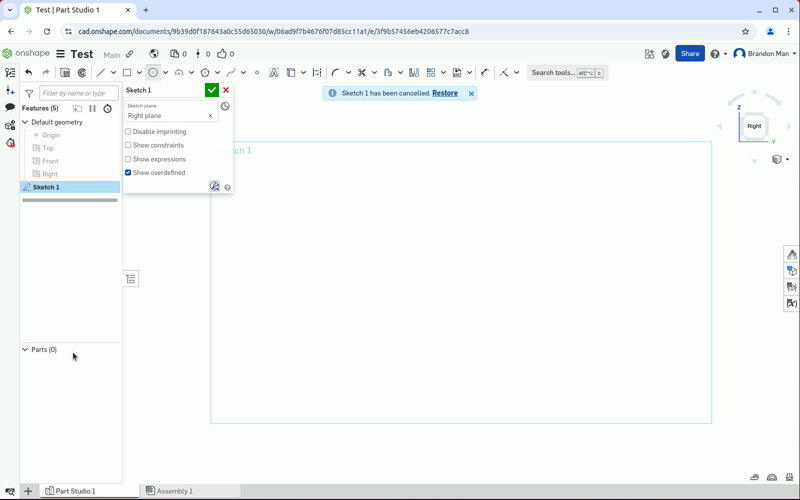
mouse_move(461, 282)
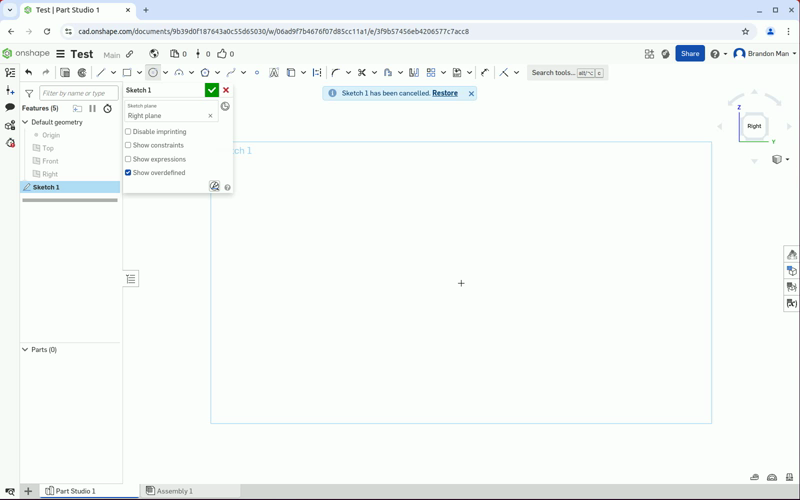
click(461, 282)
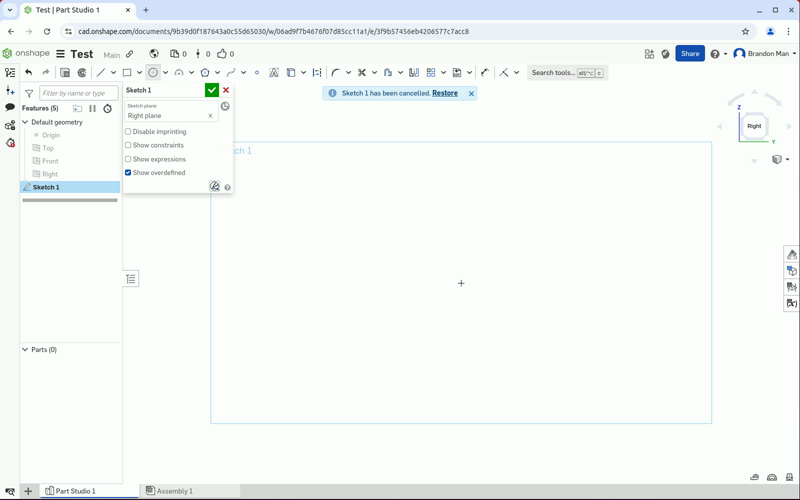
key_up(shift)
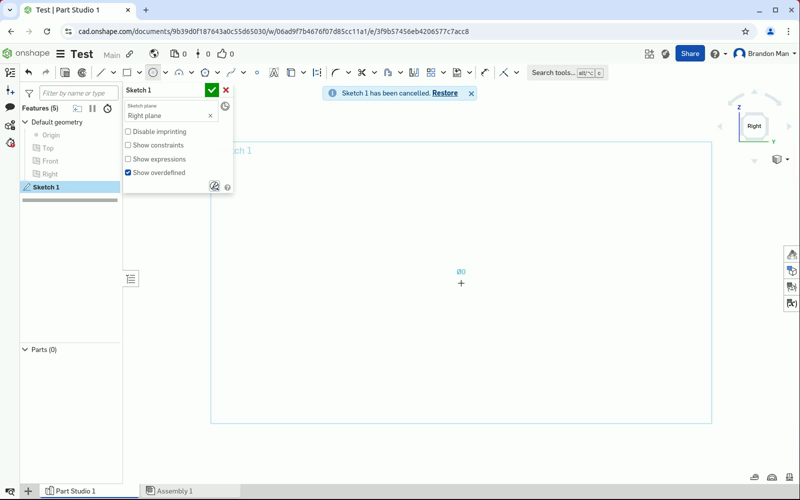
mouse_move(499, 282)
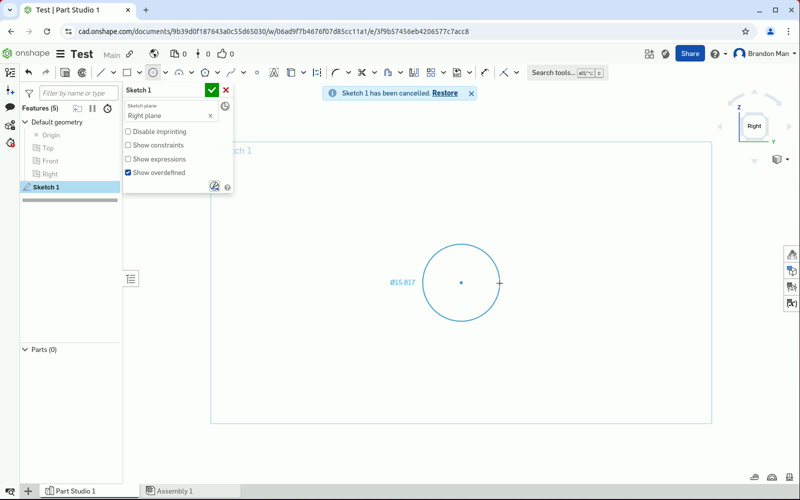
click(499, 282)
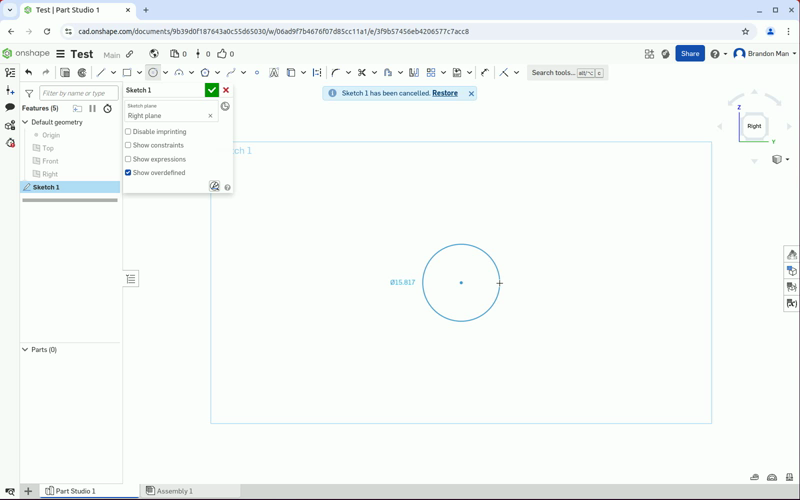
key(esc)
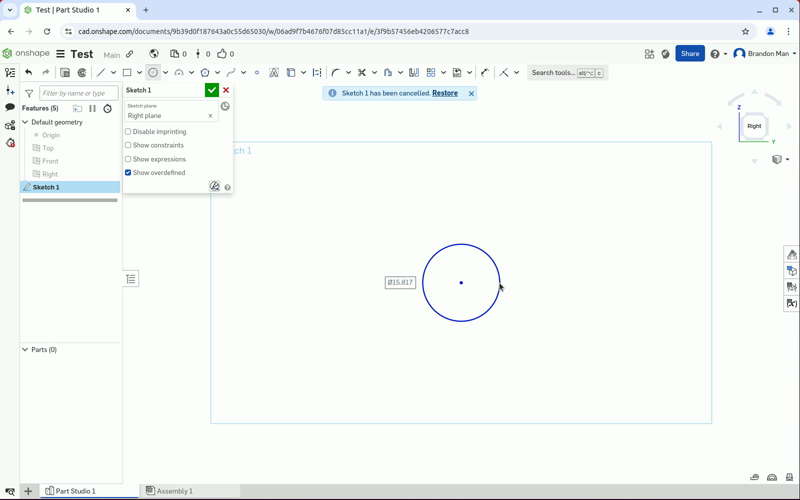
mouse_move(455, 282)
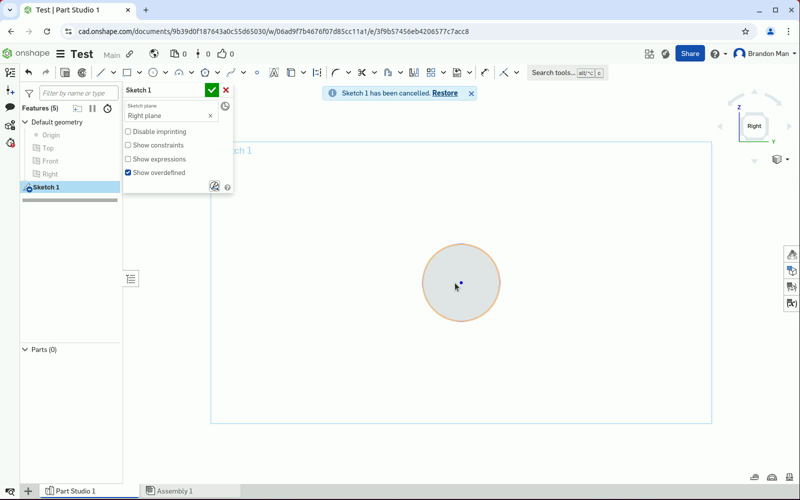
click(455, 282)
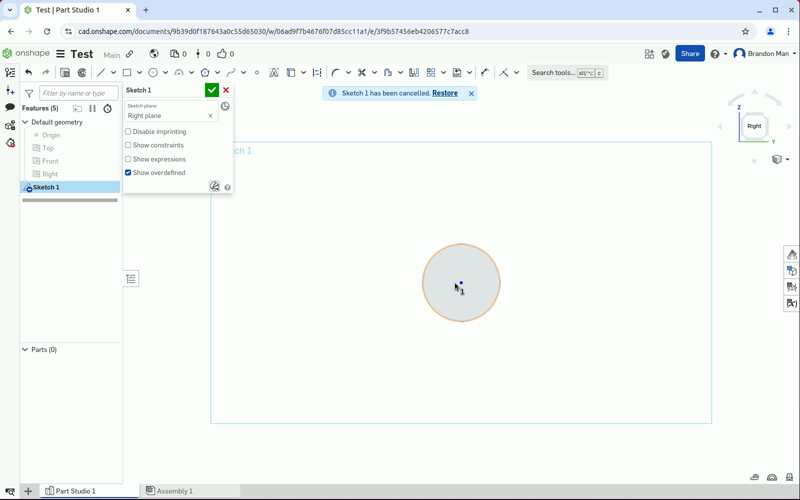
mouse_move(73, 352)
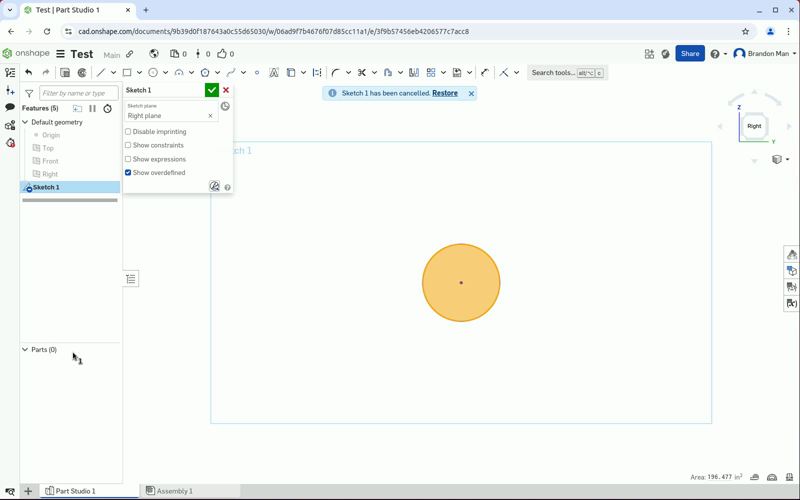
key(shift+y)
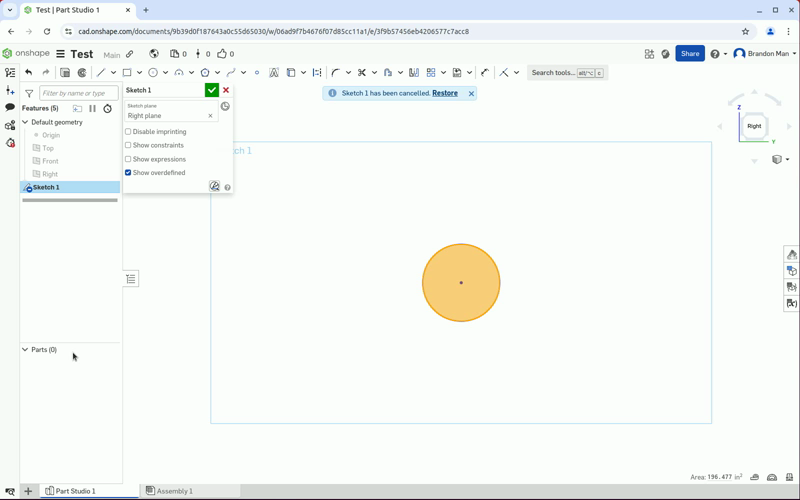
key(shift+e)
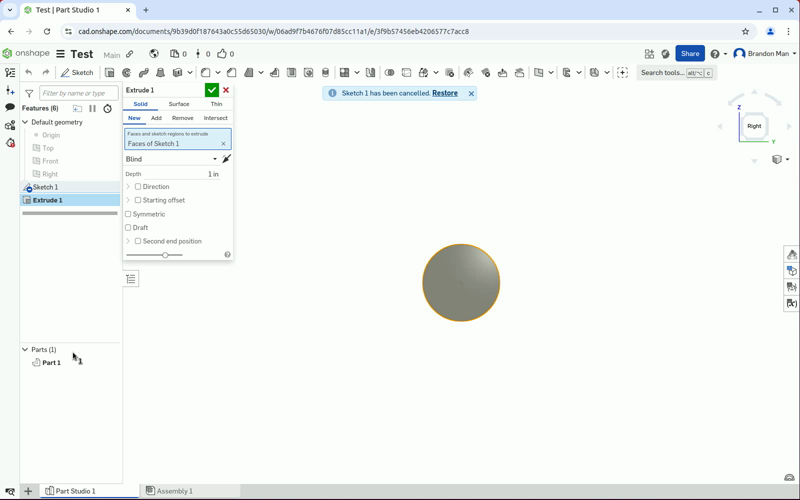
mouse_move(143, 106)
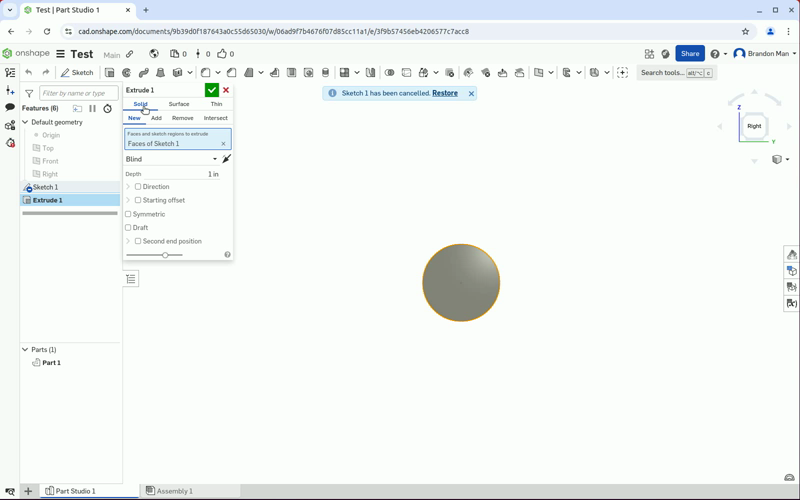
click(143, 106)
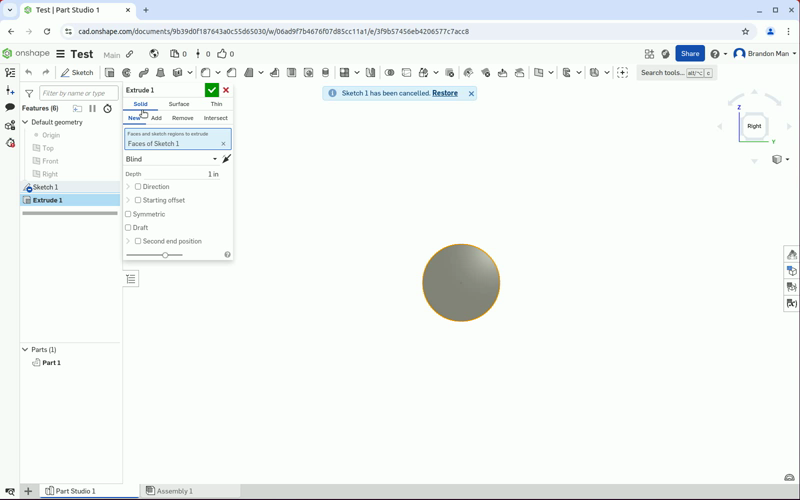
mouse_move(137, 120)
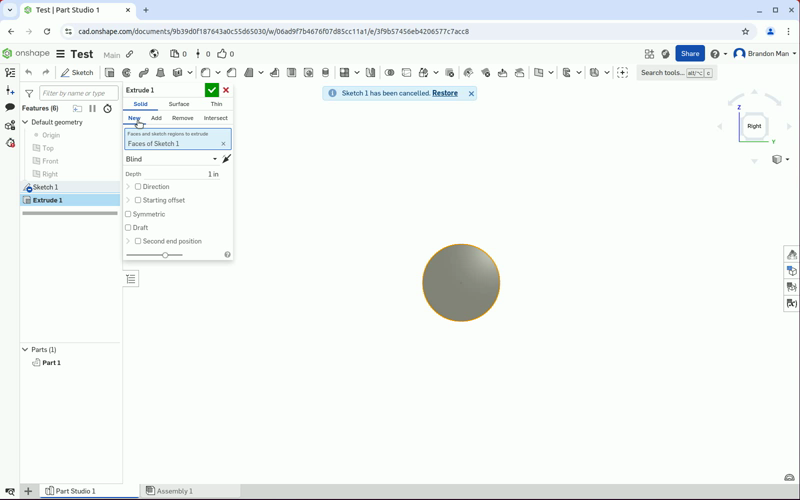
click(137, 120)
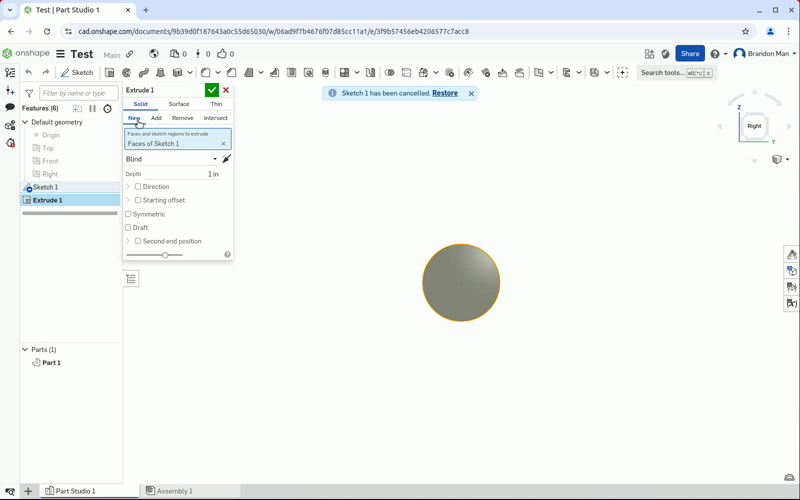
key(tab, 4)
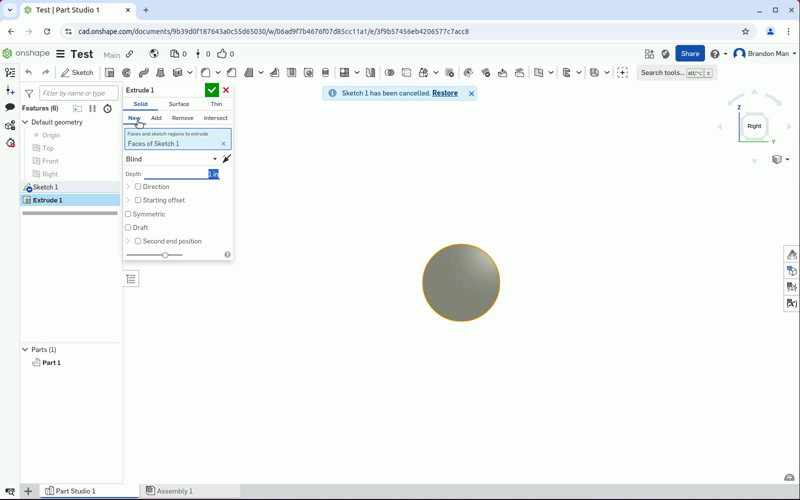
text(11.554)
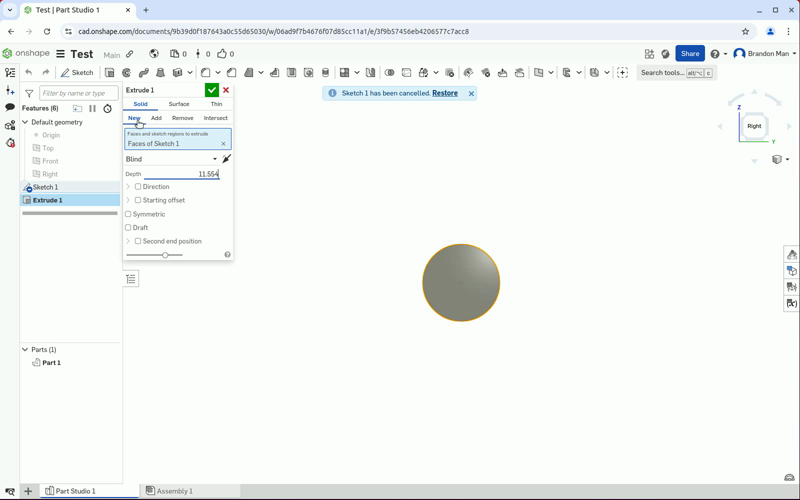
key(enter)
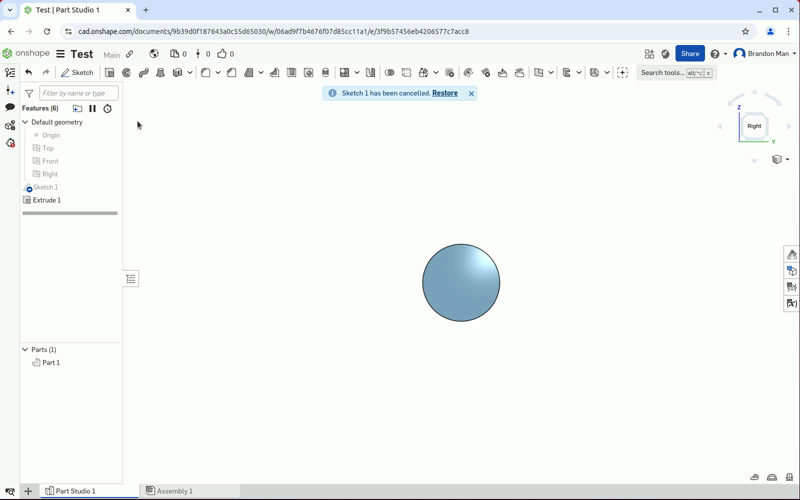
key(shift+h)
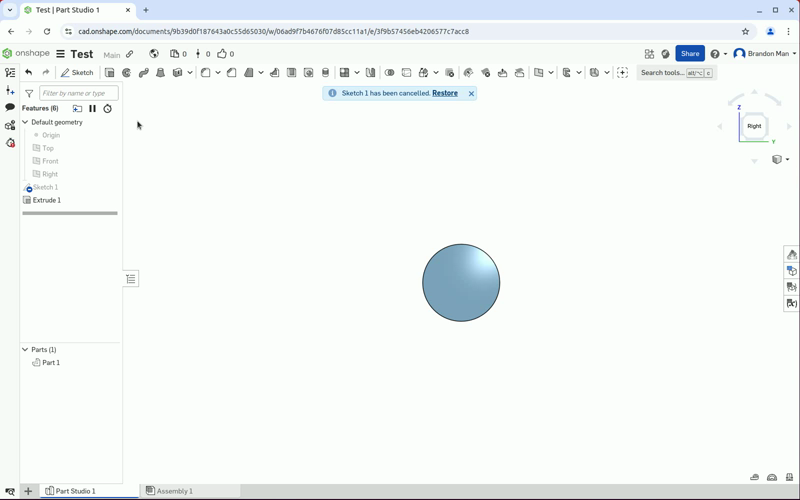
key(shift+h)
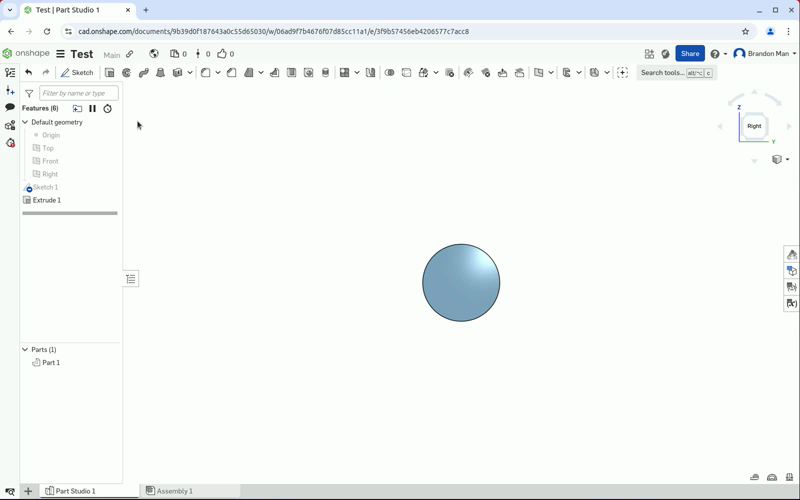
mouse_move(73, 189)
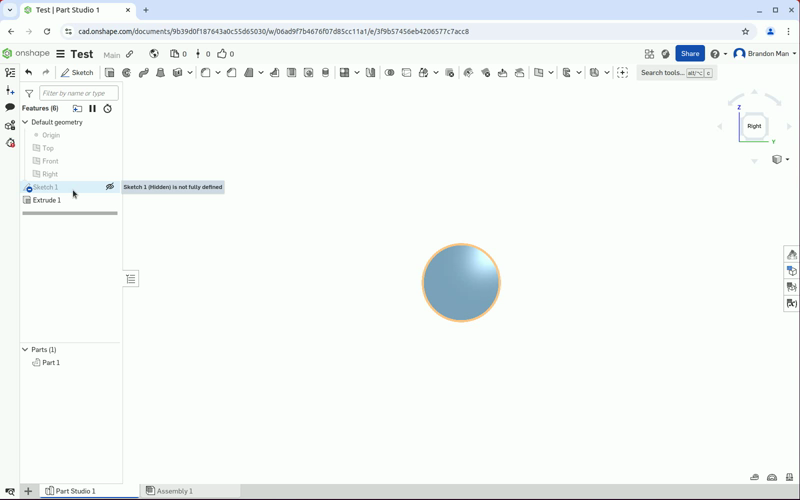
click(73, 189)
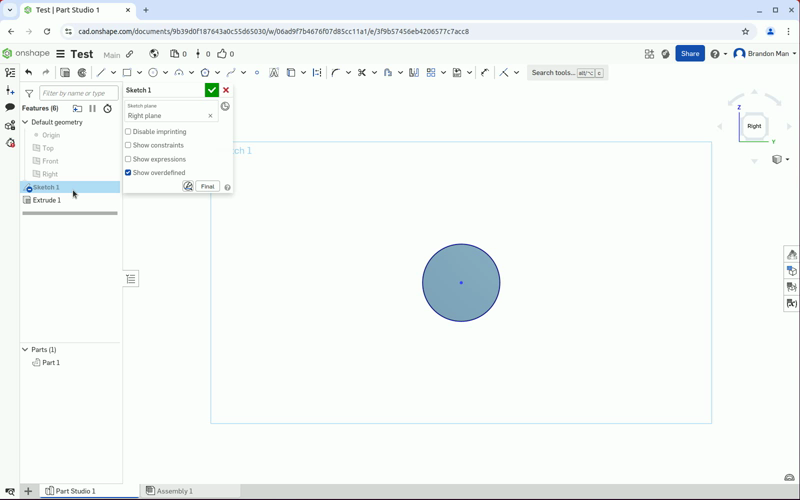
mouse_move(229, 92)
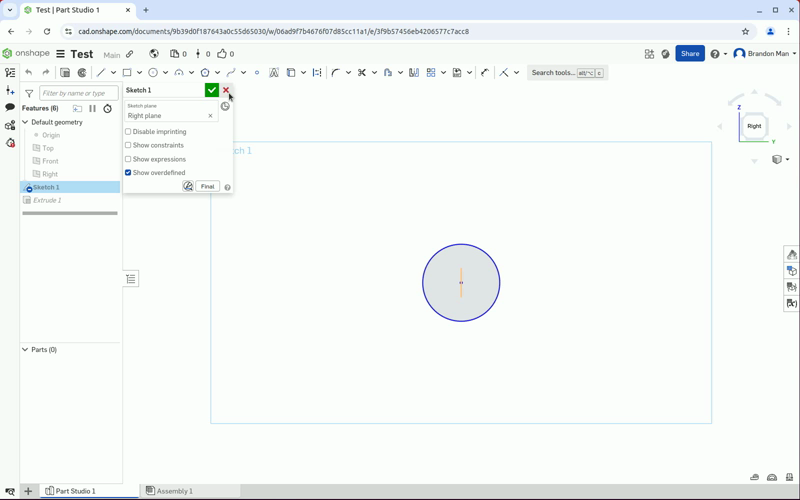
click(229, 92)
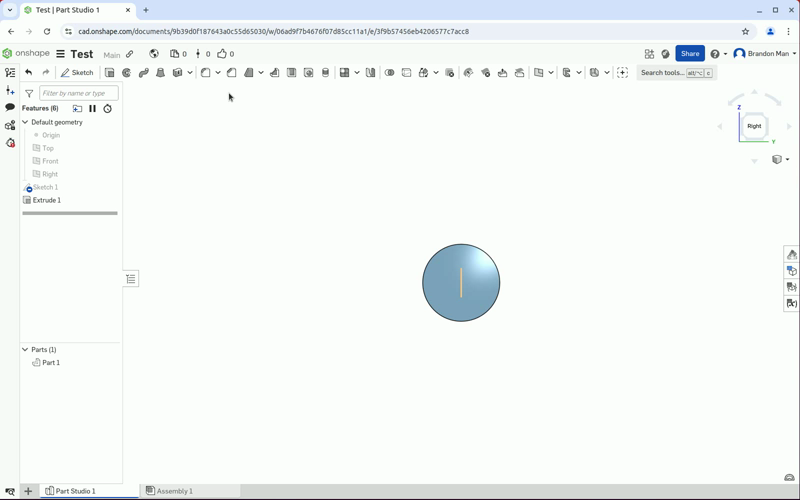
mouse_move(541, 75)
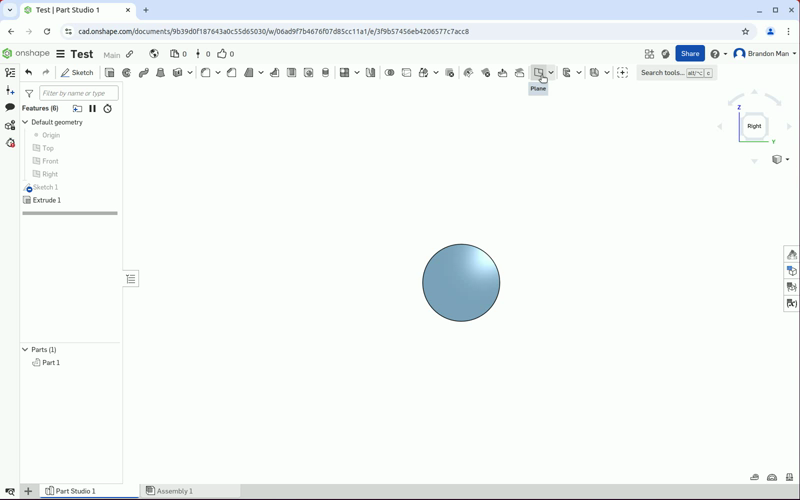
click(541, 75)
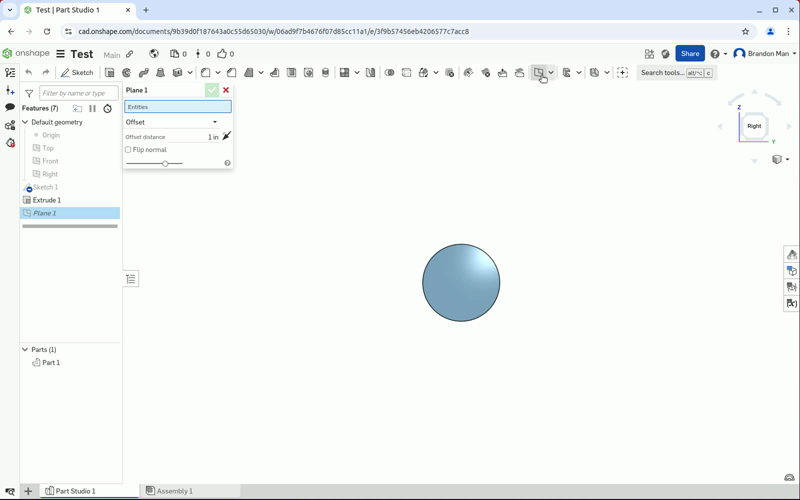
mouse_move(73, 176)
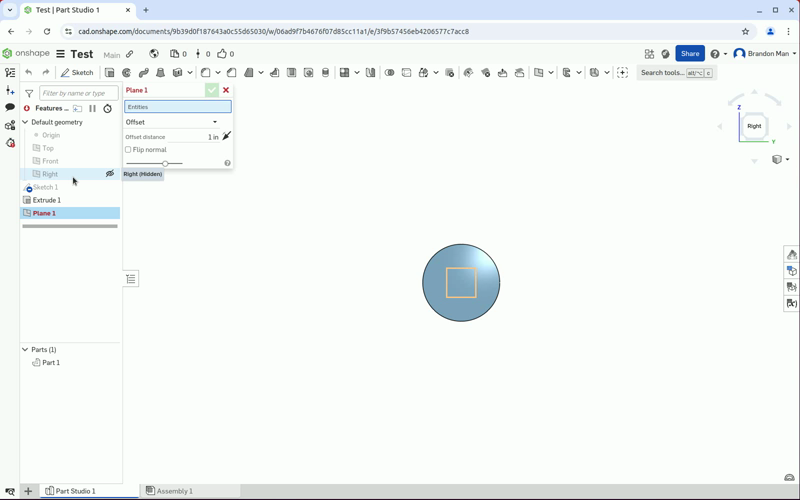
click(73, 176)
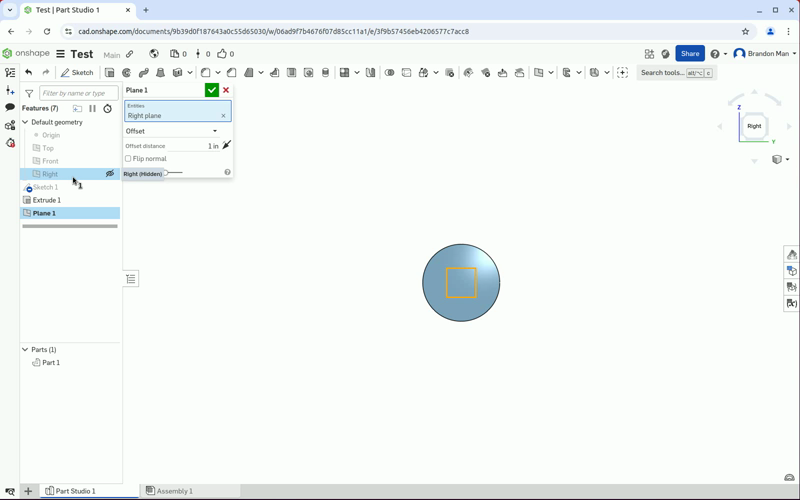
key(tab, 2)
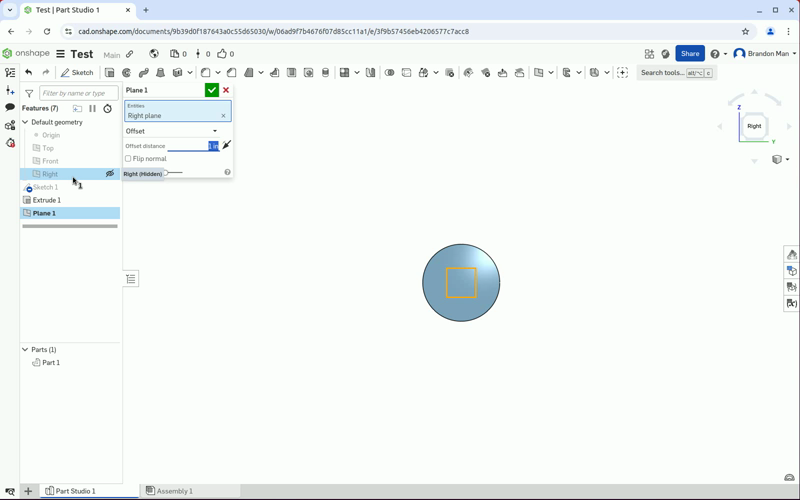
text(11.554)
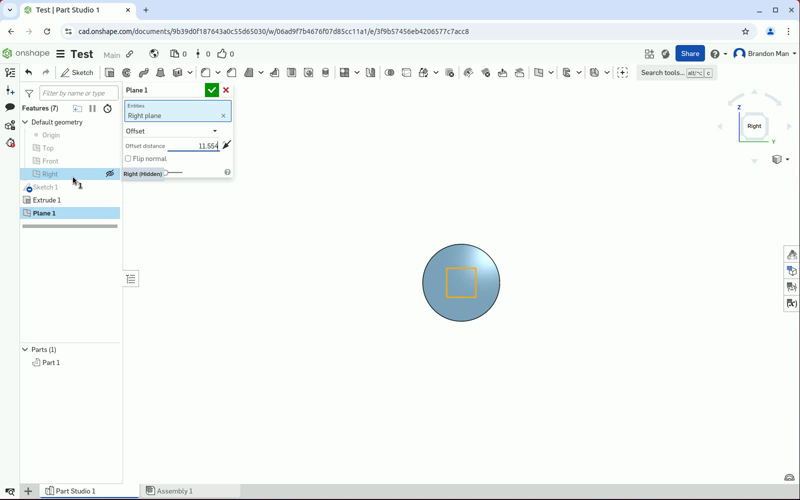
key(enter, 2)
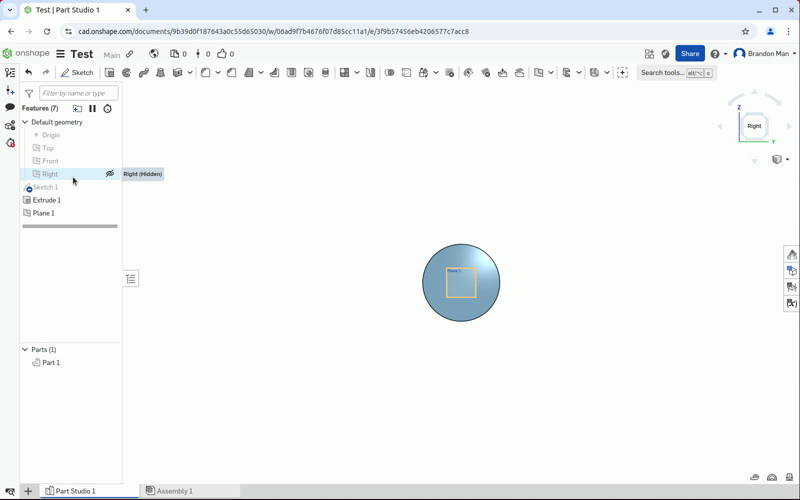
key(shift+s)
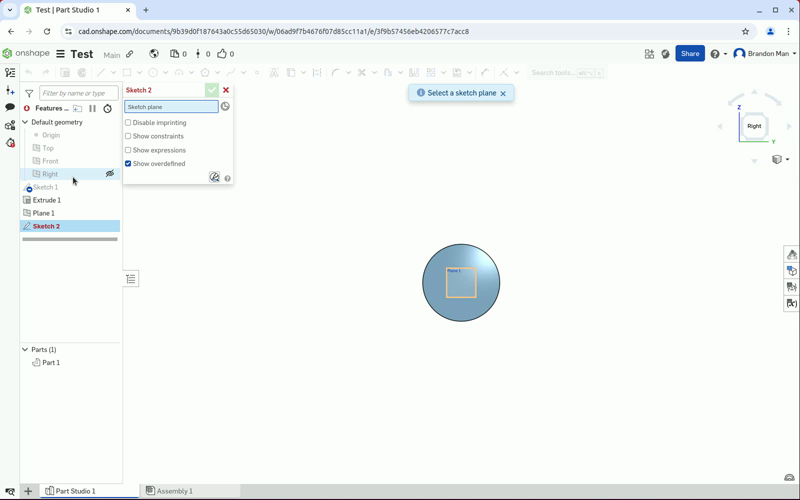
mouse_move(73, 215)
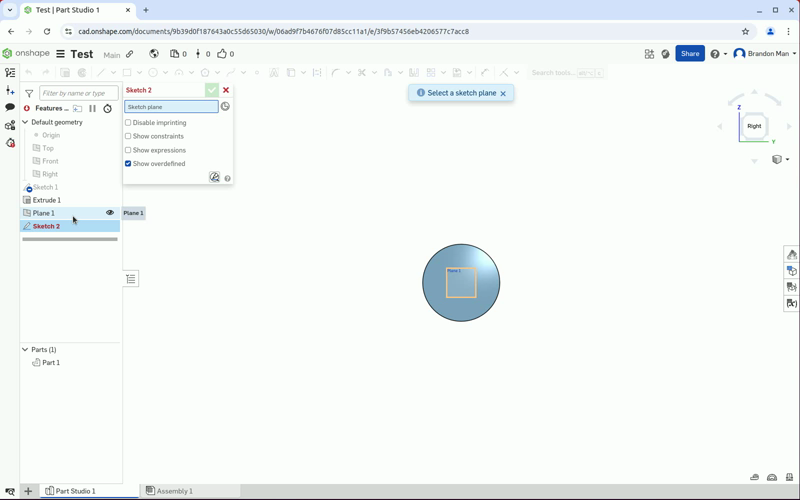
click(73, 215)
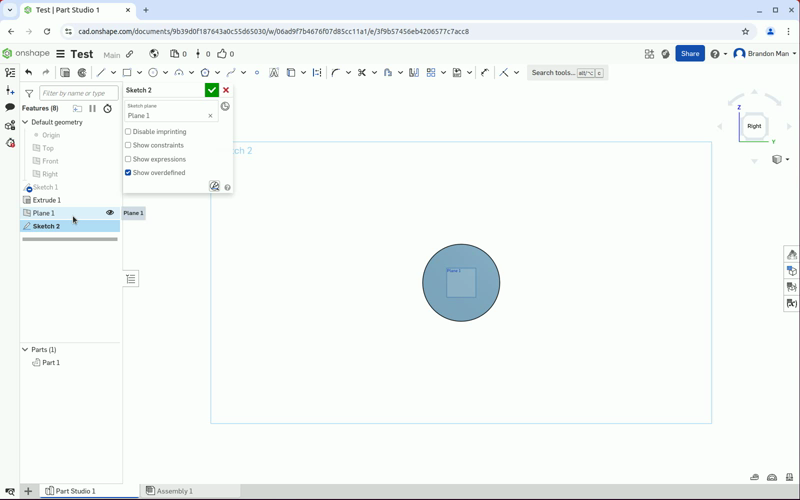
mouse_move(73, 352)
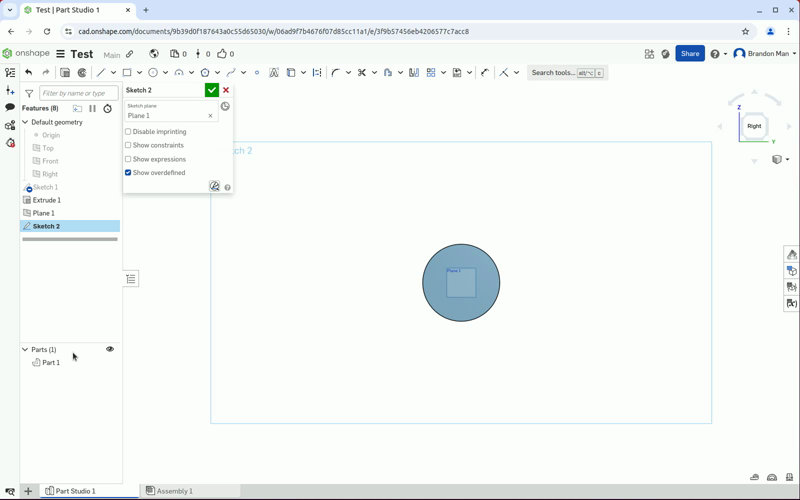
key(y)
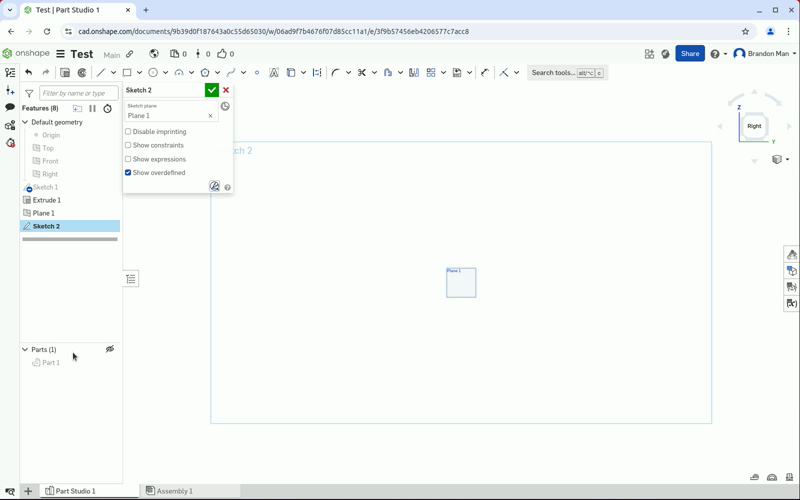
key(c)
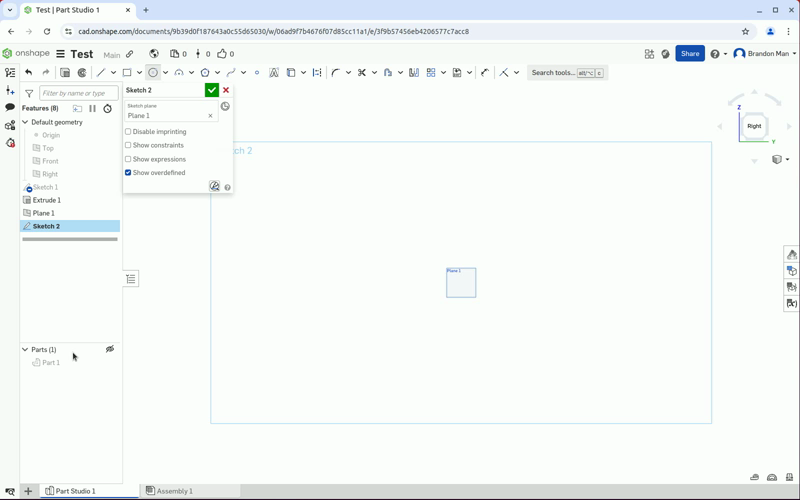
key_down(shift)
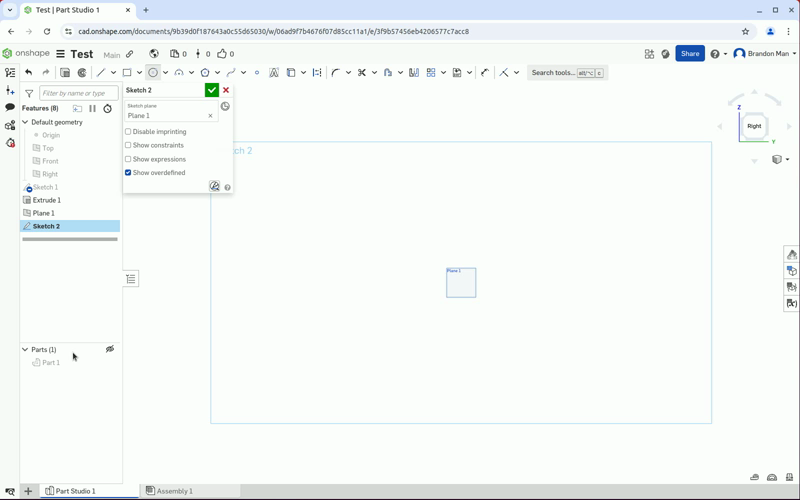
mouse_move(484, 295)
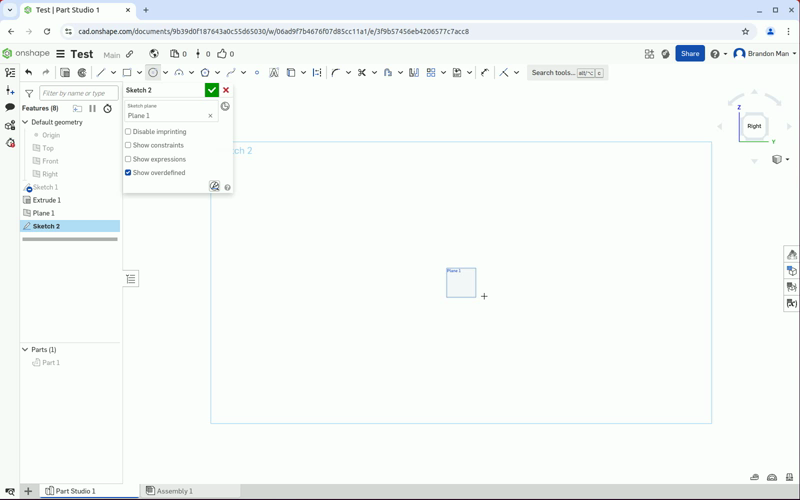
click(484, 295)
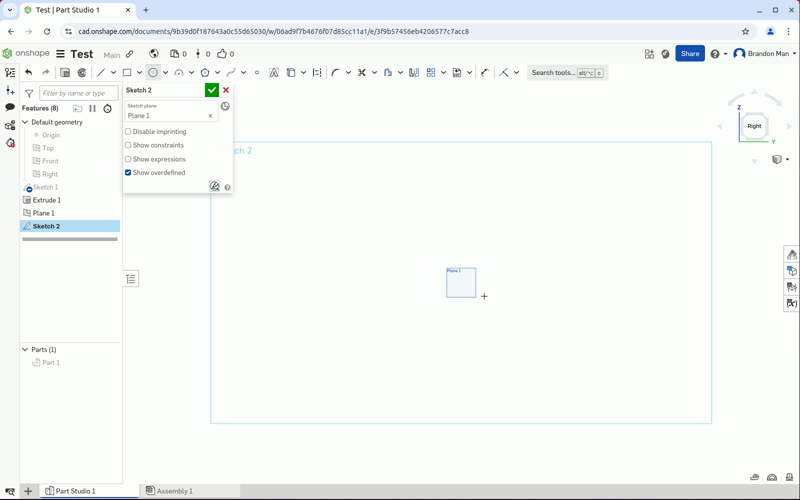
key_up(shift)
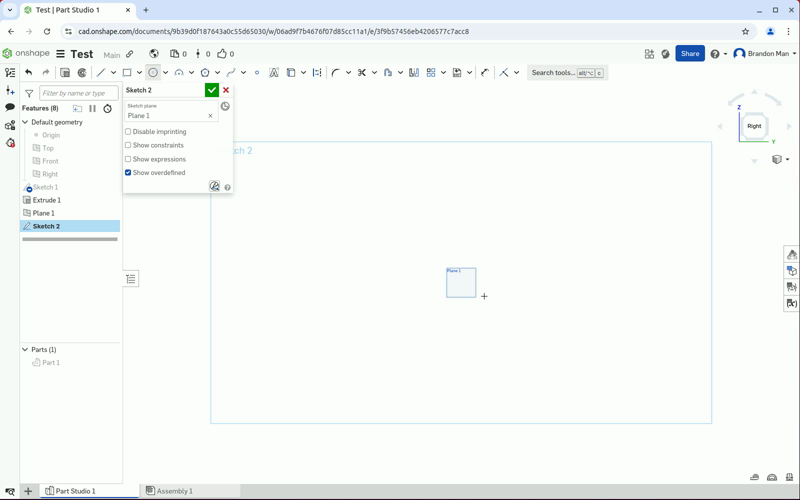
mouse_move(492, 295)
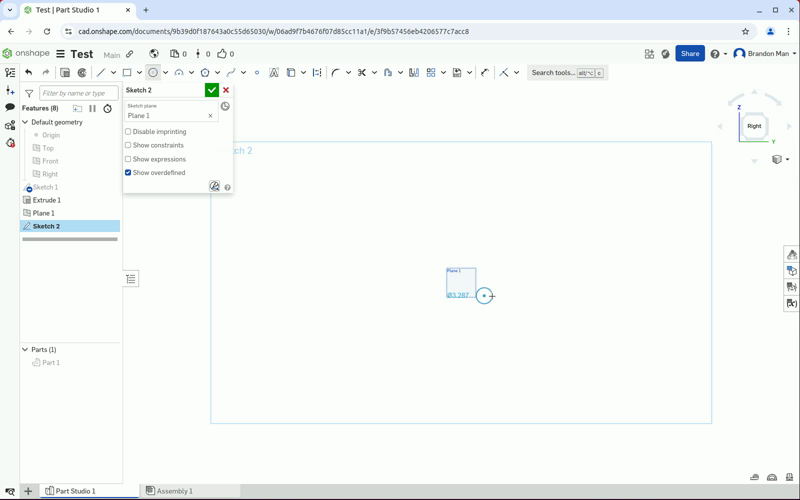
click(492, 295)
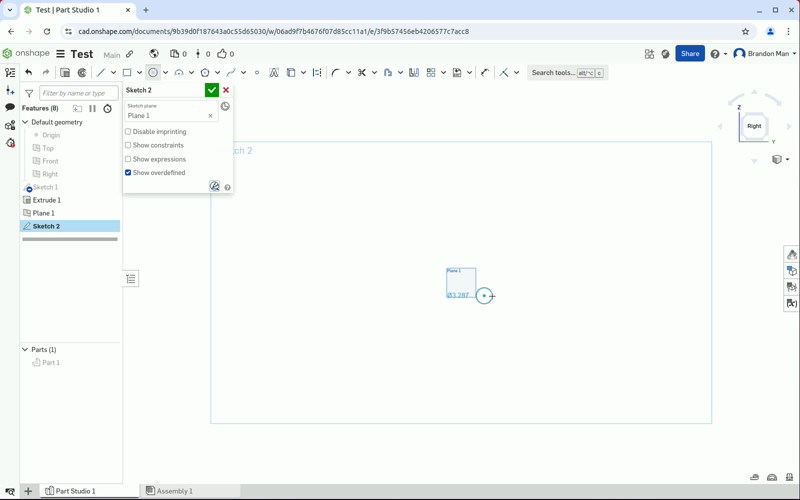
key(esc)
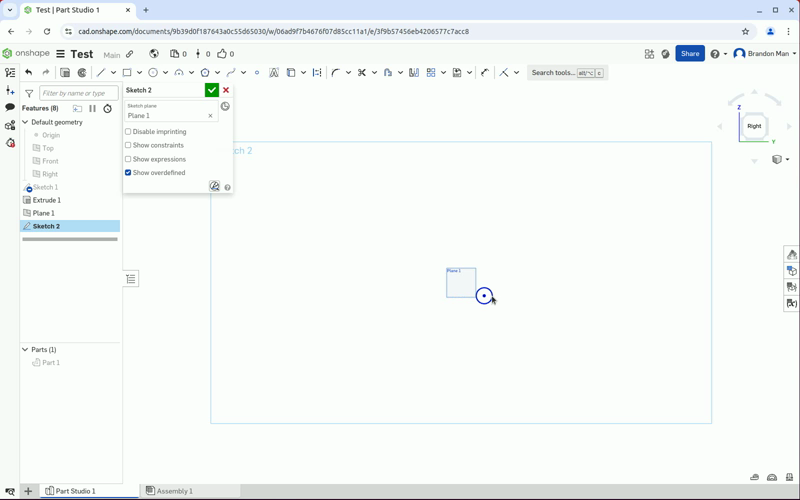
mouse_move(486, 300)
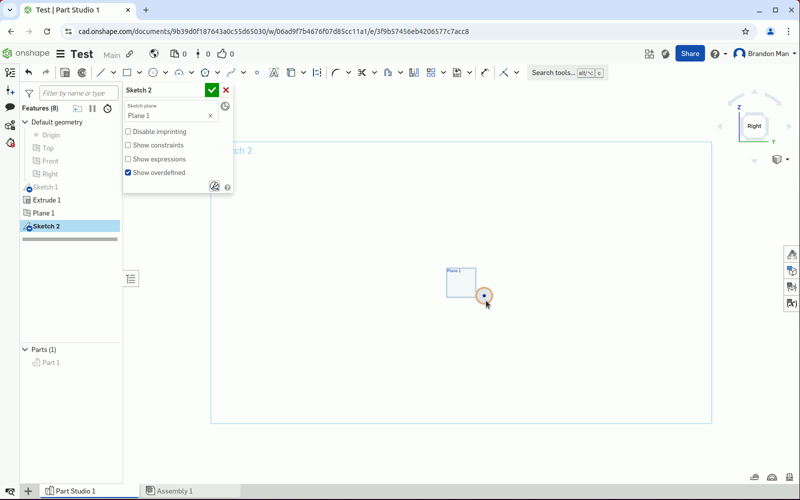
scroll(6)
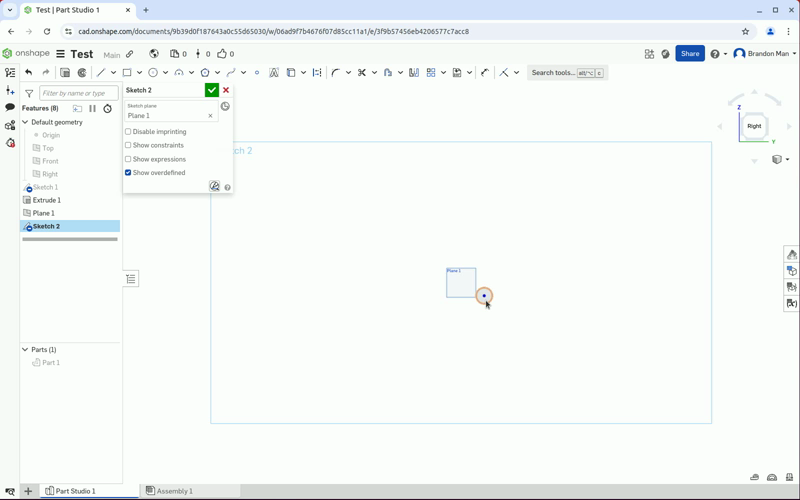
scroll(6)
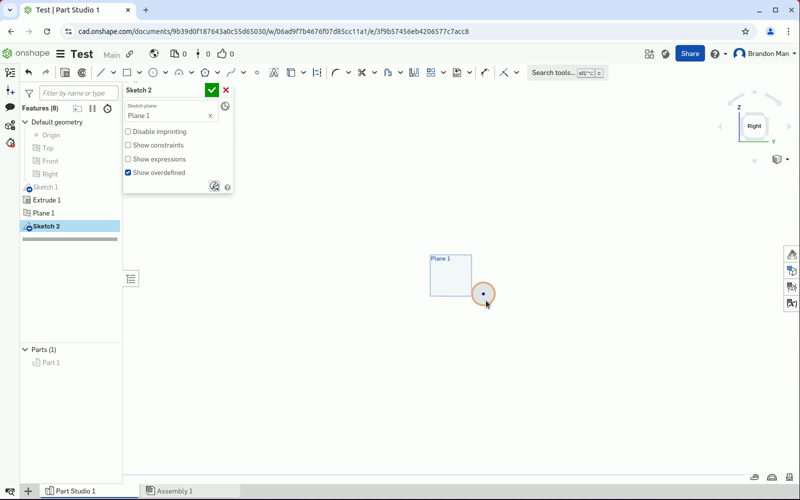
scroll(6)
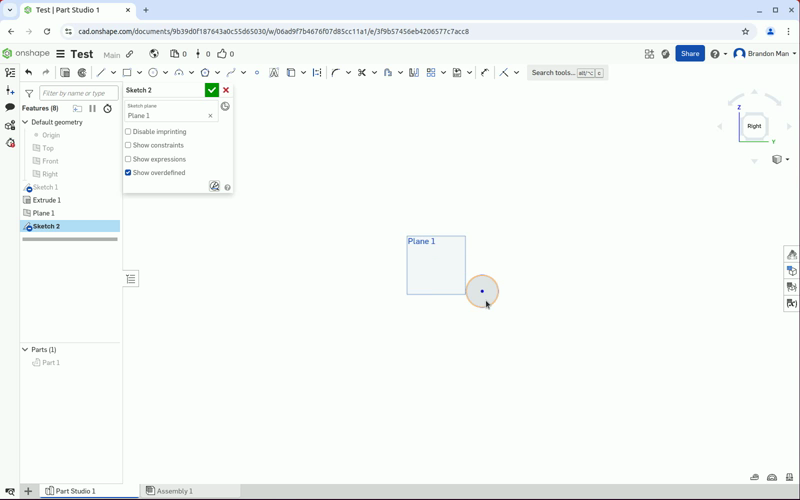
scroll(6)
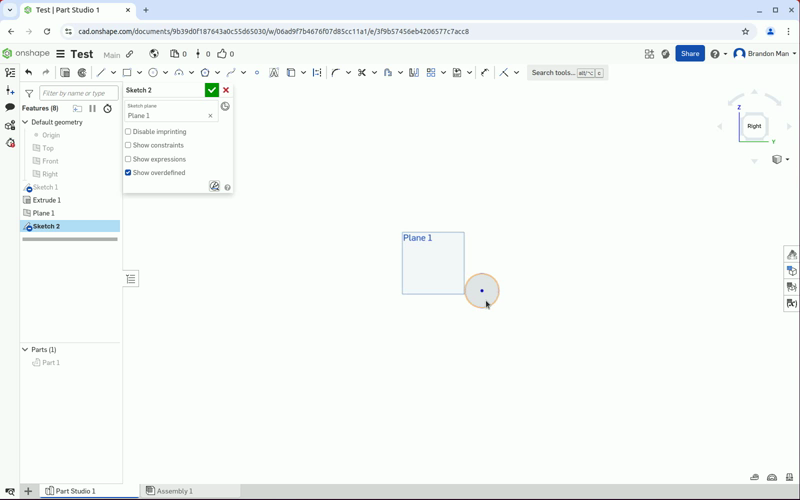
scroll(6)
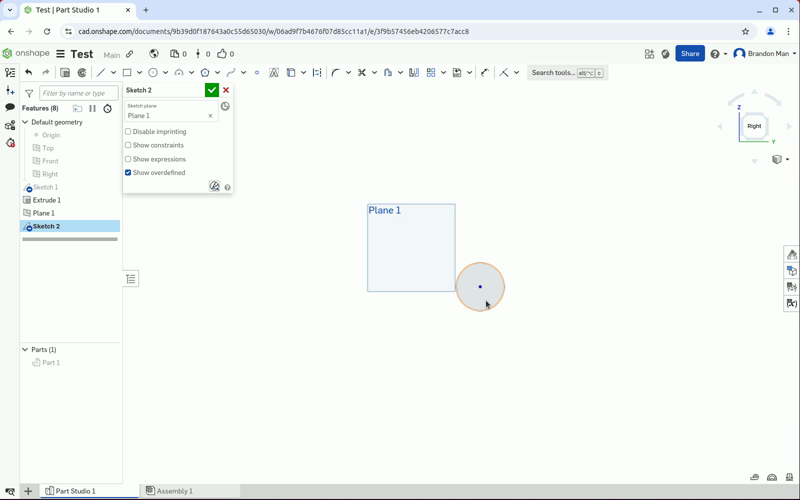
scroll(6)
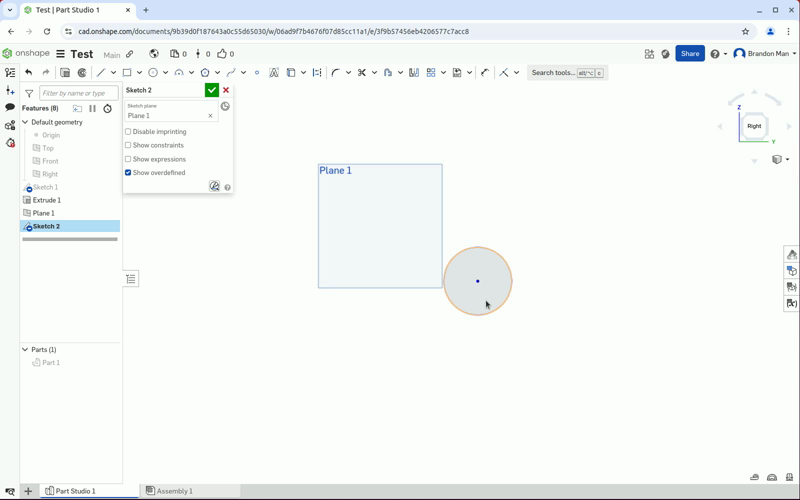
scroll(6)
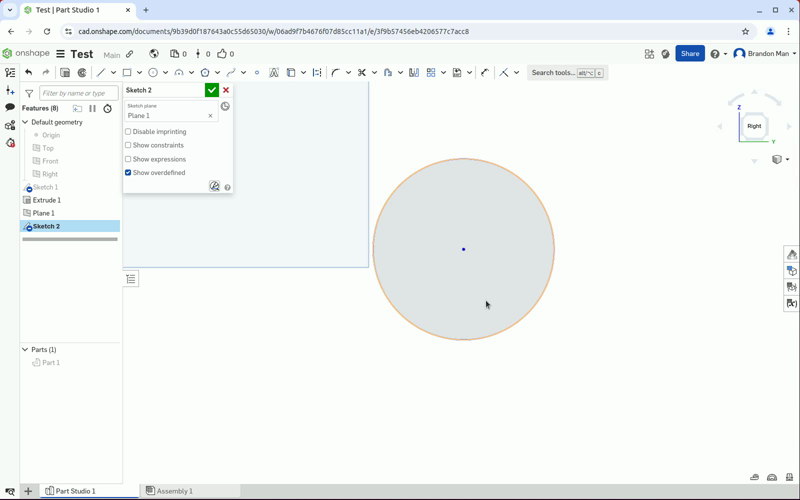
click(486, 300)
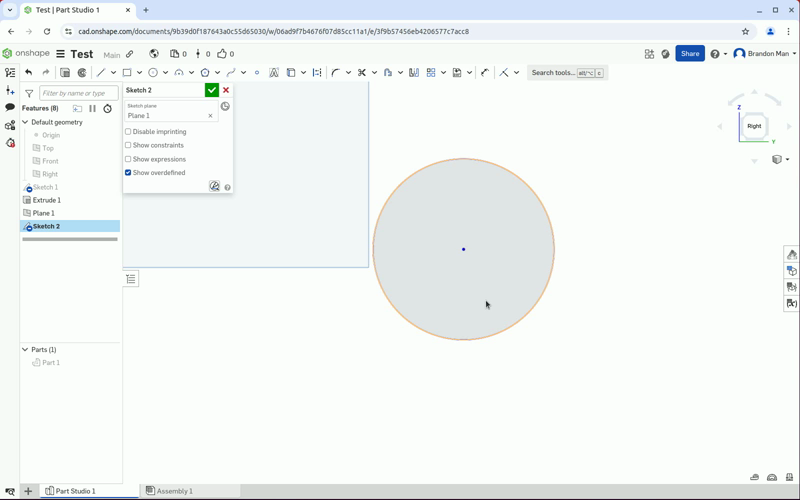
scroll(-6)
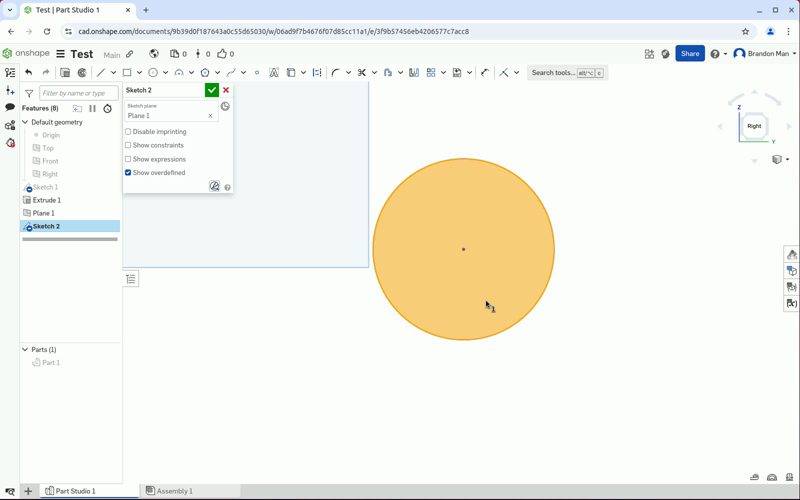
scroll(-6)
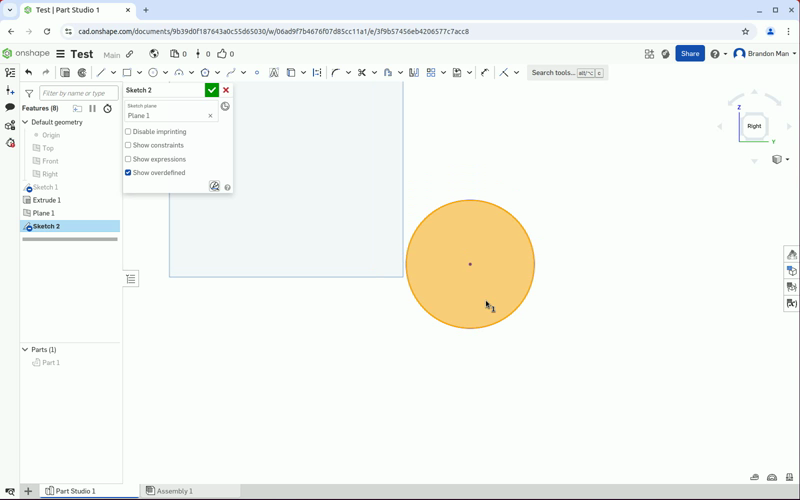
scroll(-6)
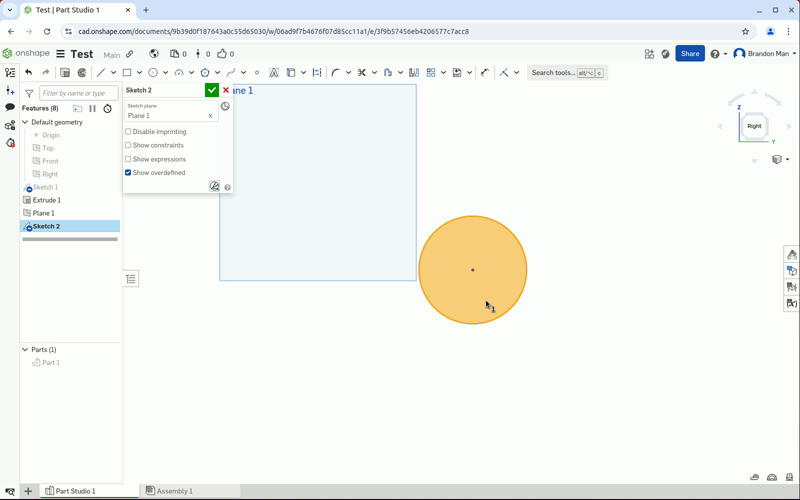
scroll(-6)
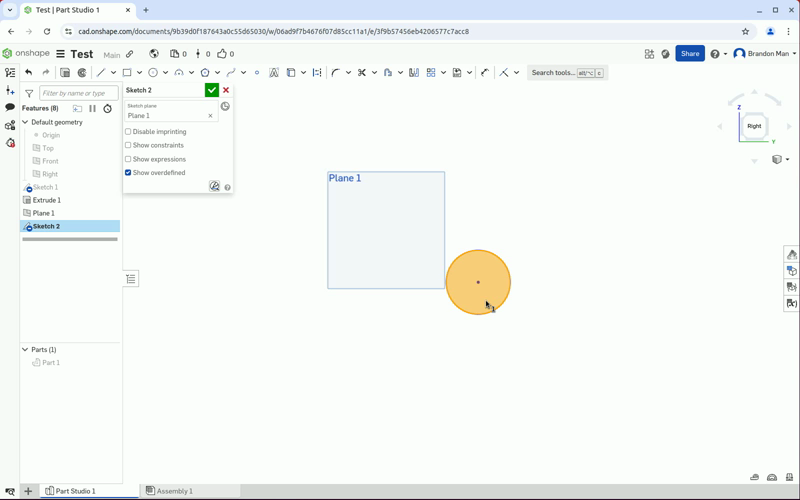
scroll(-6)
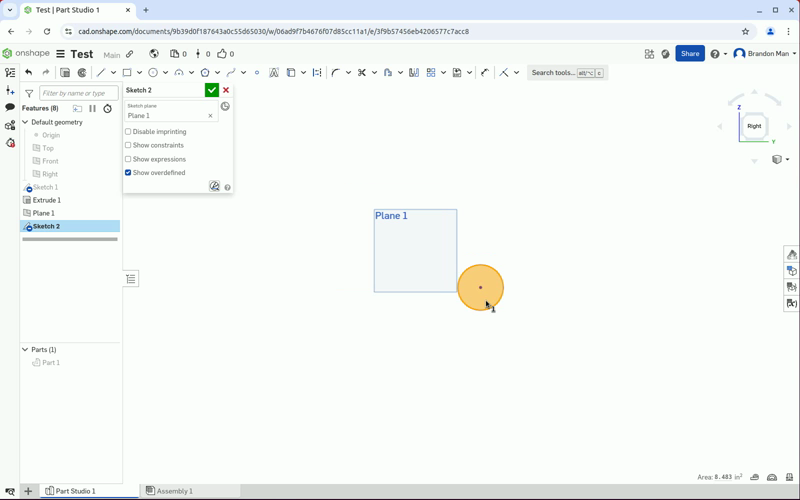
scroll(-6)
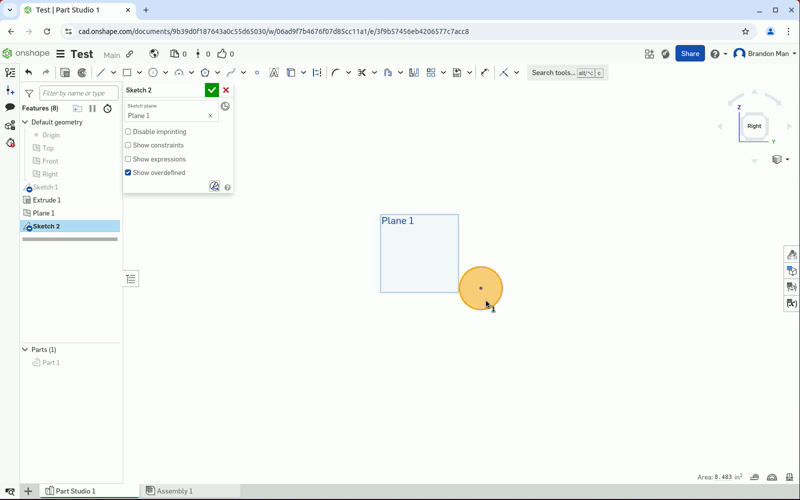
scroll(-6)
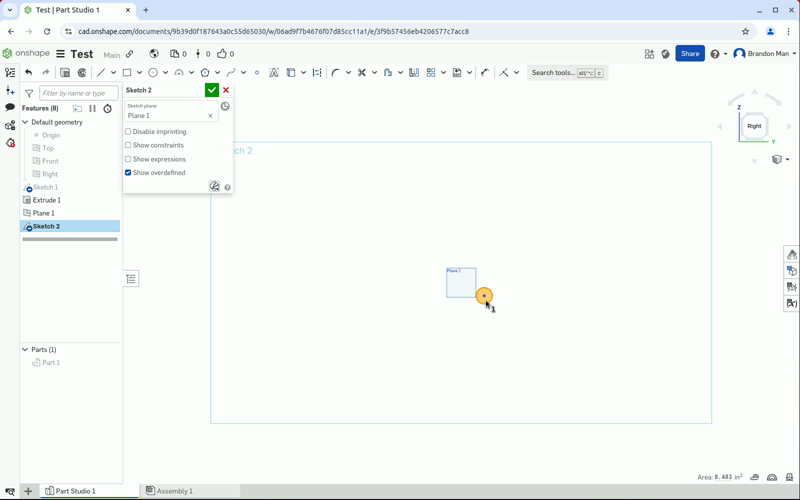
mouse_move(73, 352)
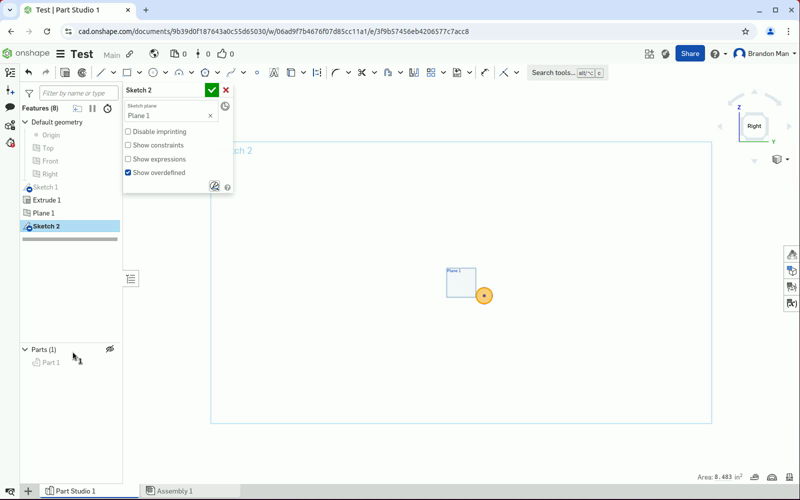
key(shift+y)
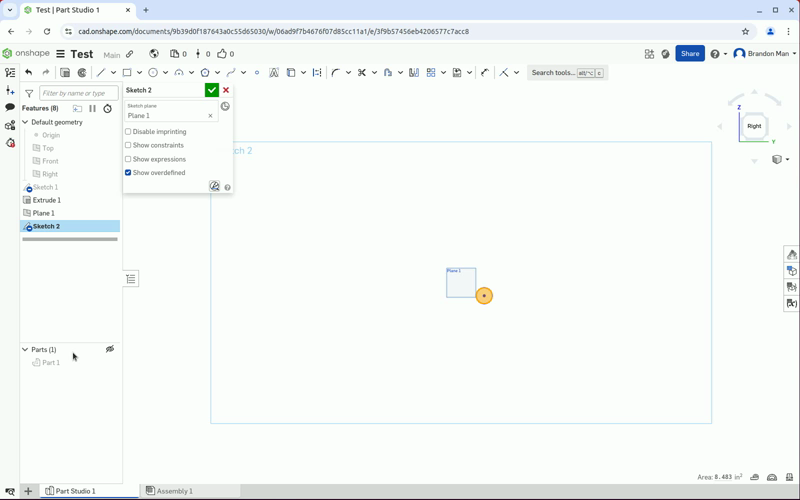
key(shift+e)
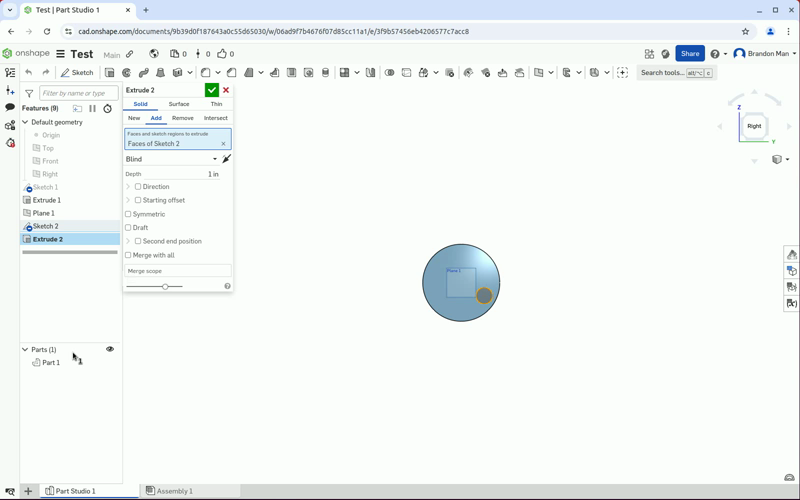
mouse_move(143, 106)
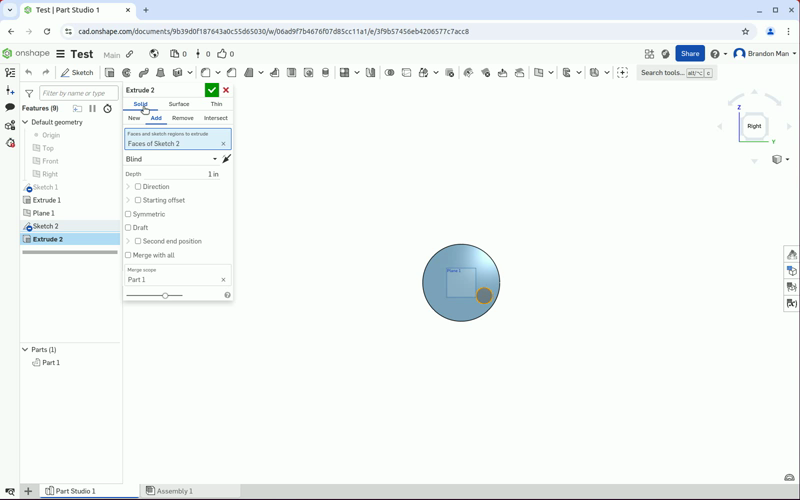
click(143, 106)
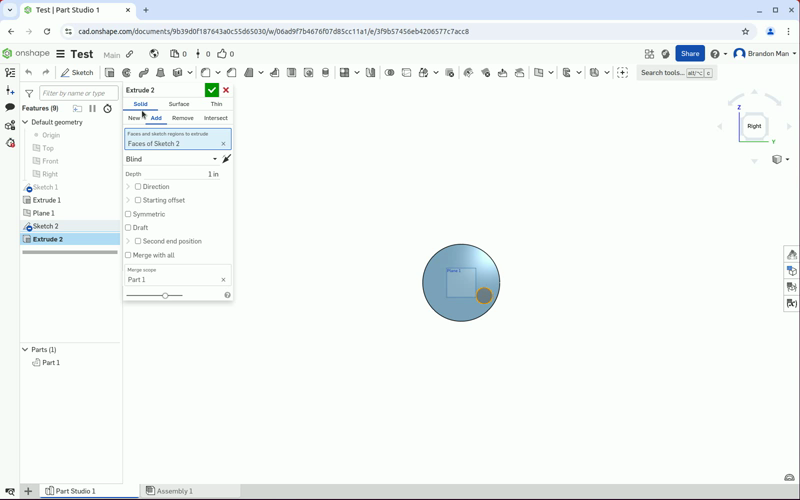
mouse_move(137, 120)
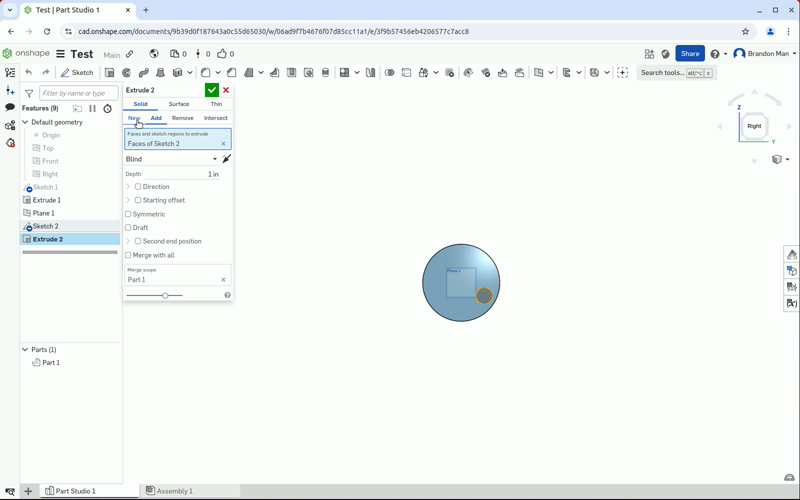
click(137, 120)
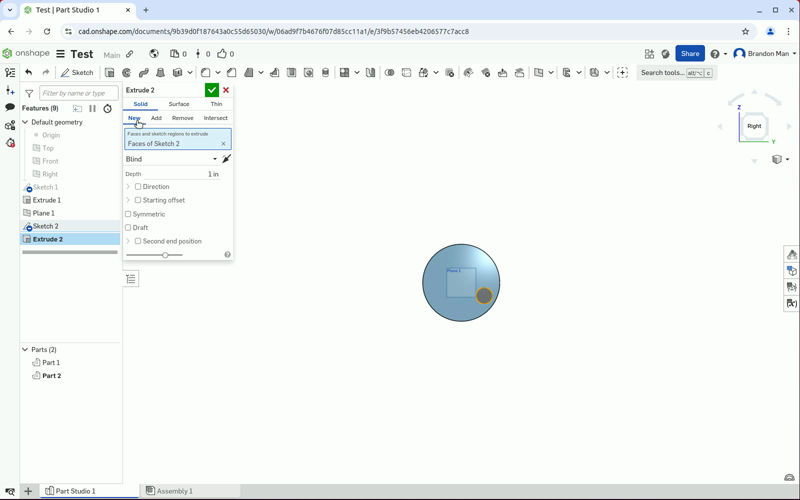
key(tab, 4)
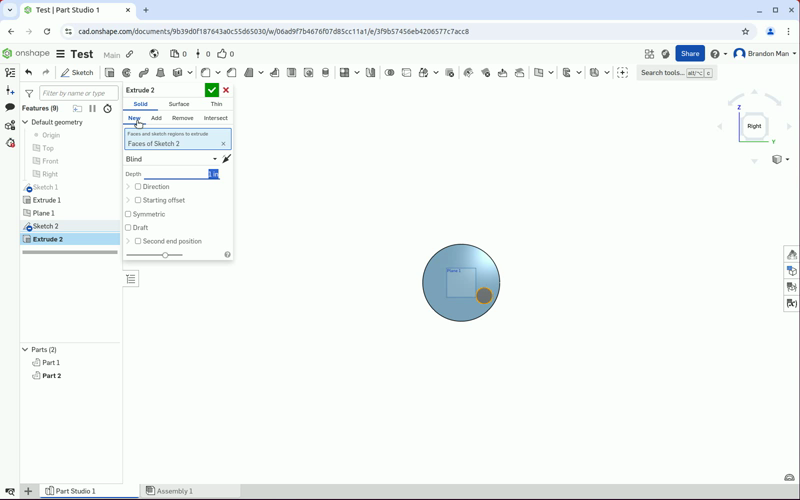
text(11.554)
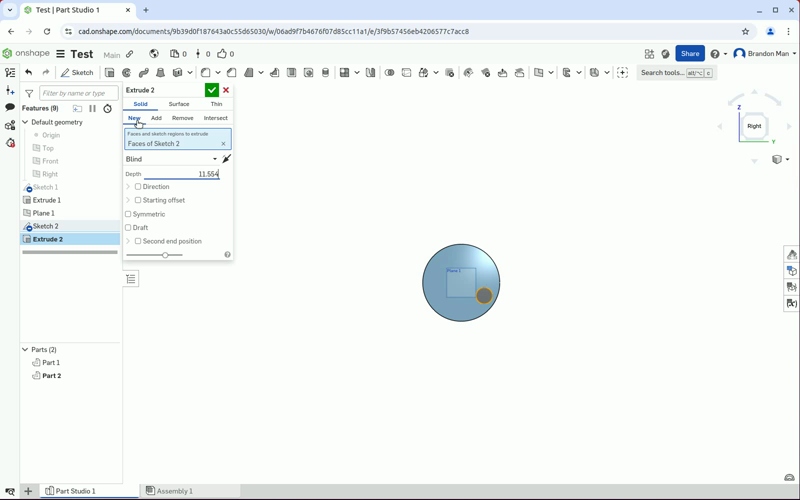
key(enter)
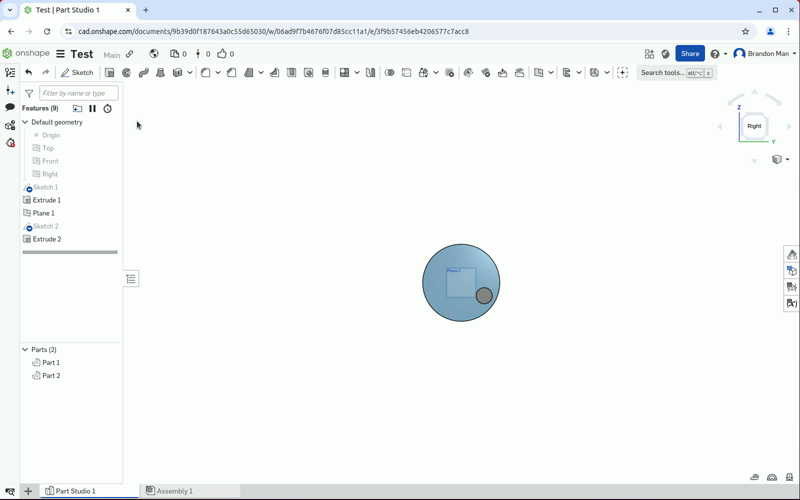
key(shift+h)
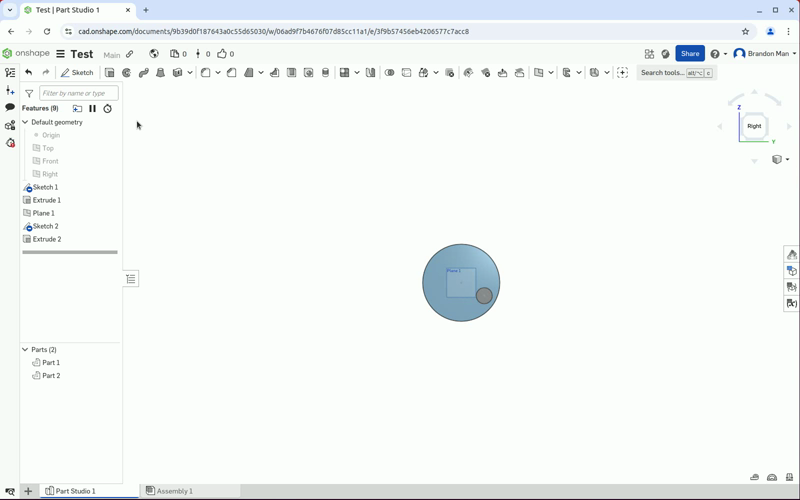
key(shift+h)
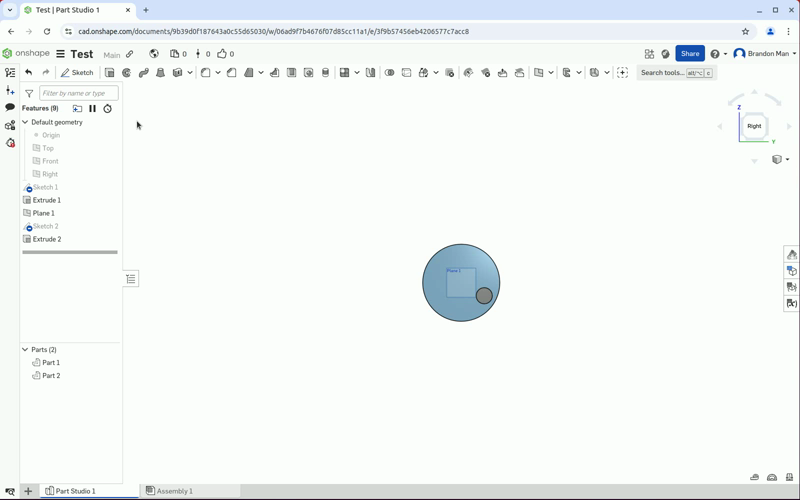
mouse_move(73, 189)
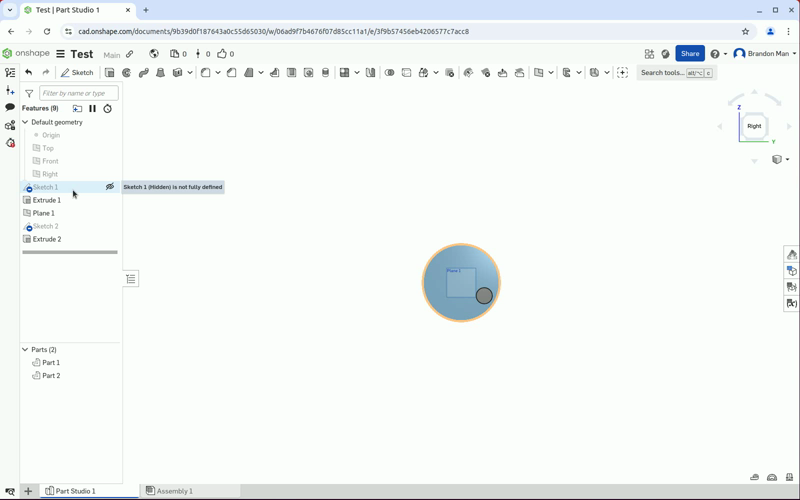
click(73, 189)
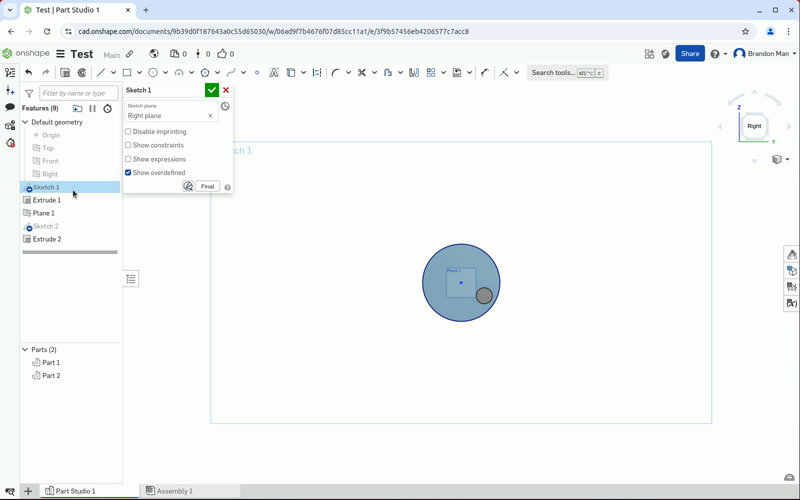
mouse_move(229, 92)
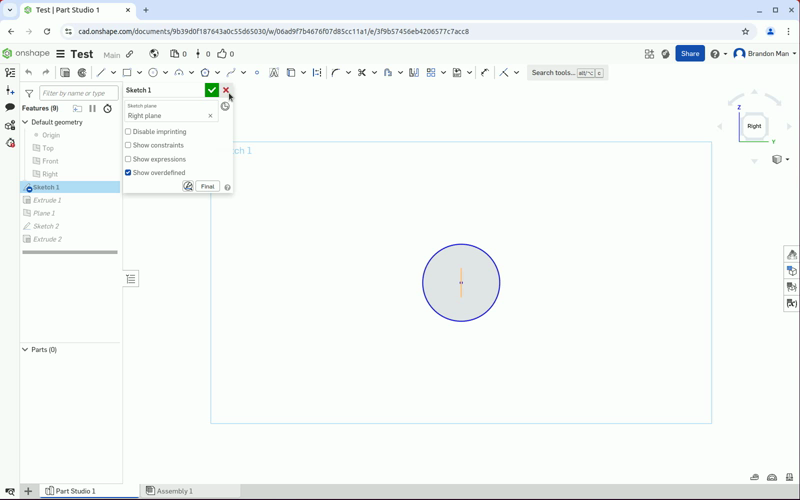
click(229, 92)
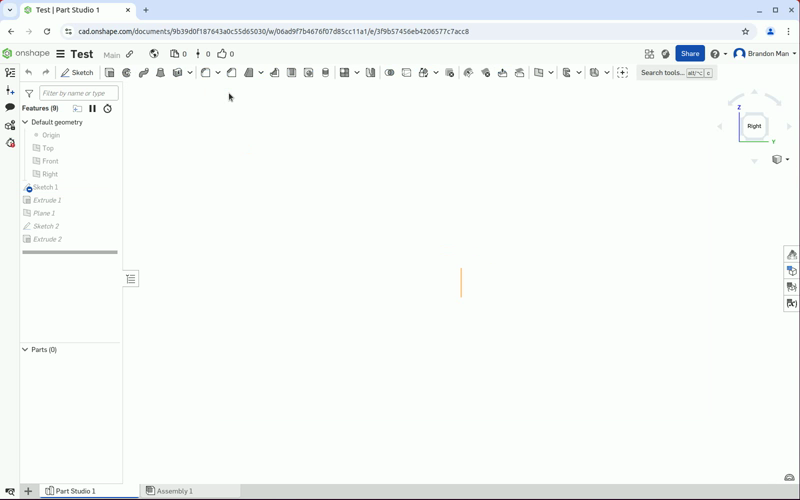
key(shift+s)
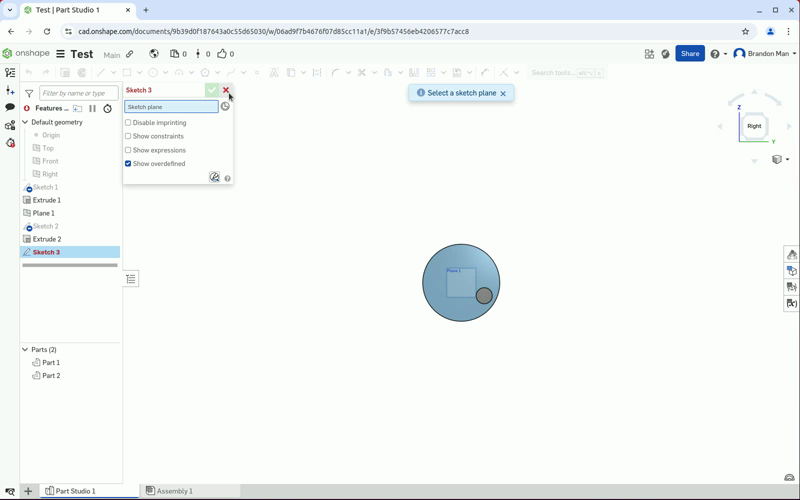
mouse_move(73, 215)
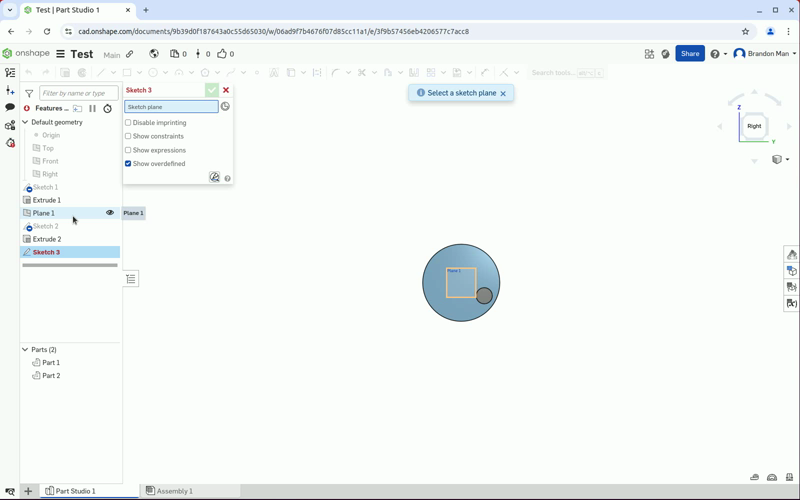
click(73, 215)
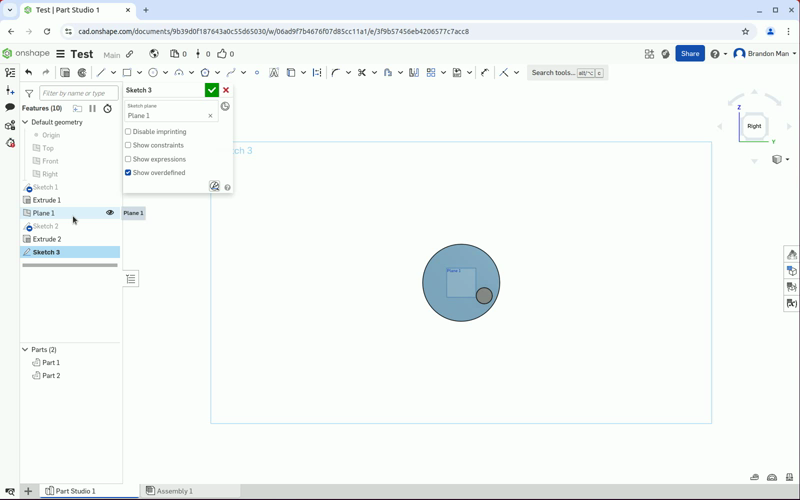
mouse_move(73, 352)
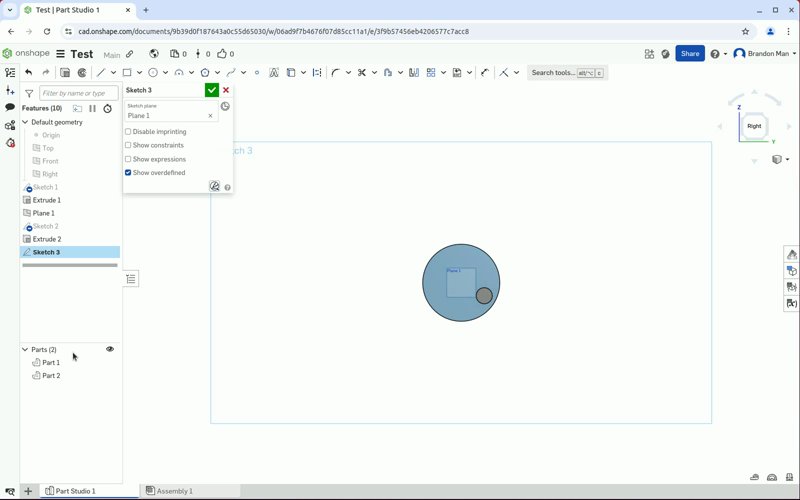
key(y)
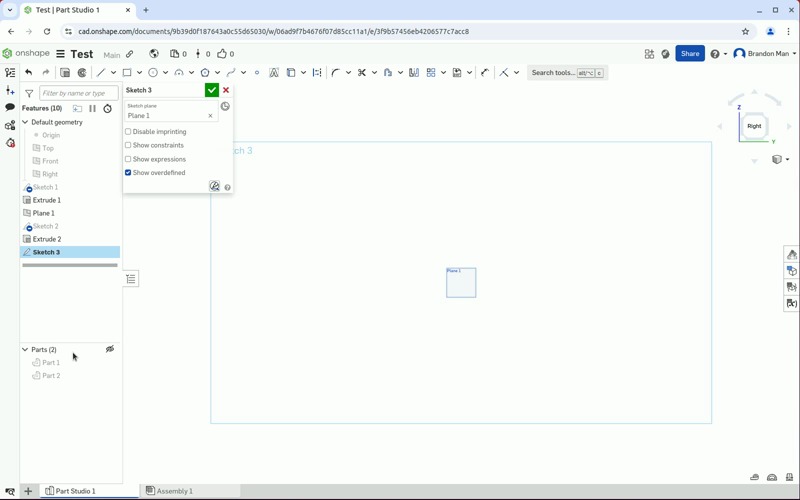
key(c)
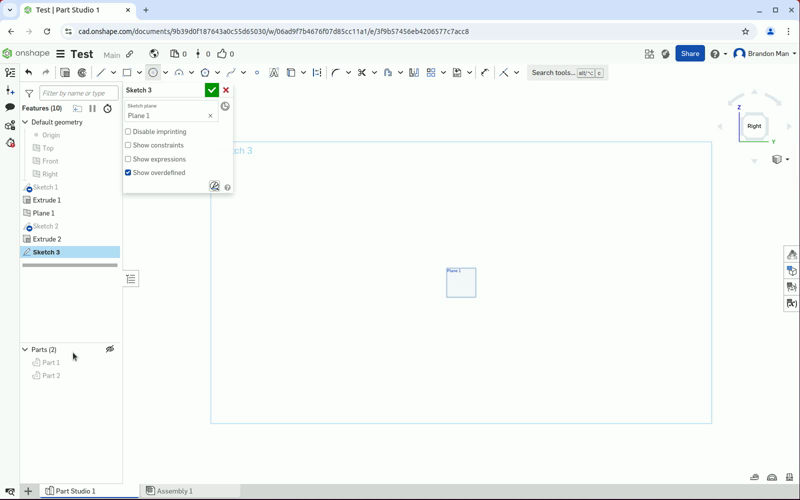
key_down(shift)
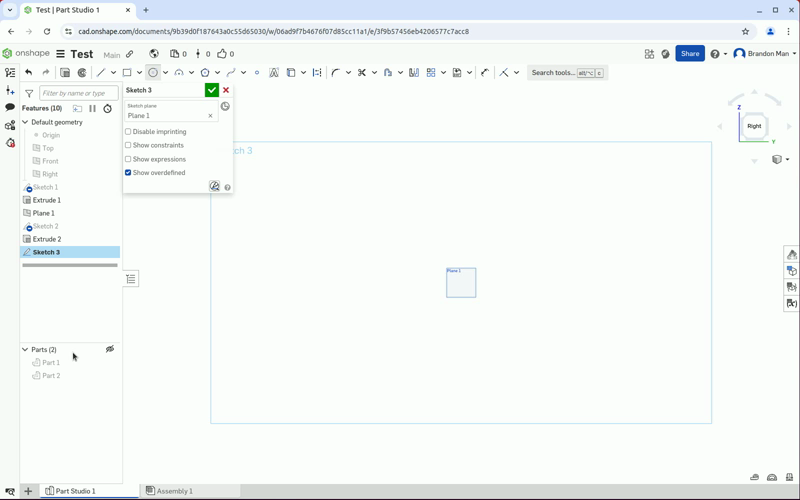
mouse_move(438, 295)
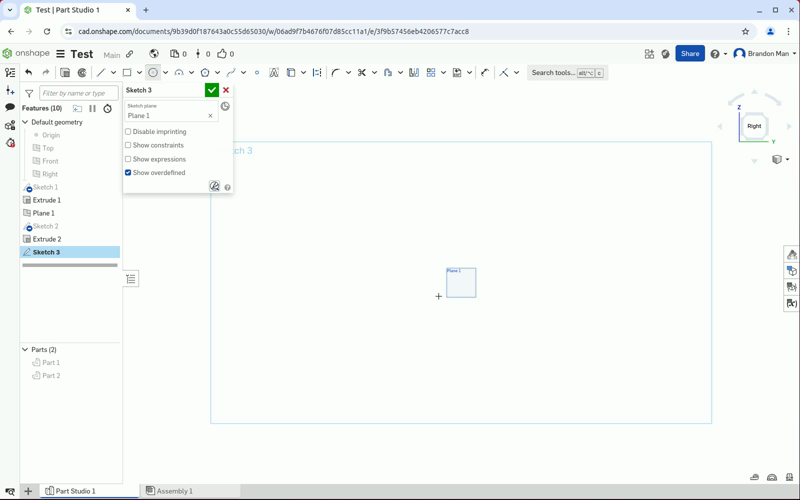
click(438, 295)
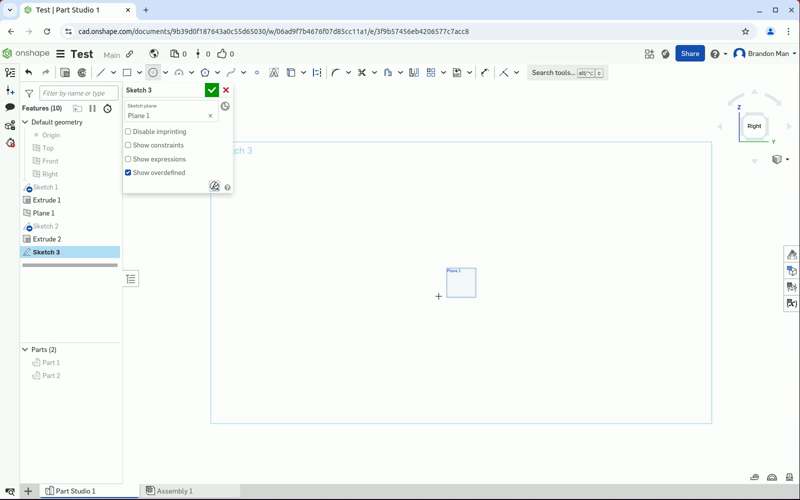
key_up(shift)
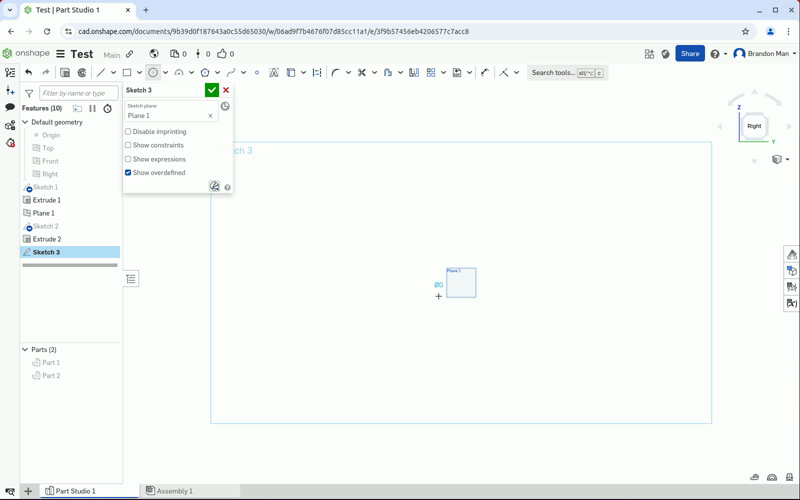
mouse_move(446, 295)
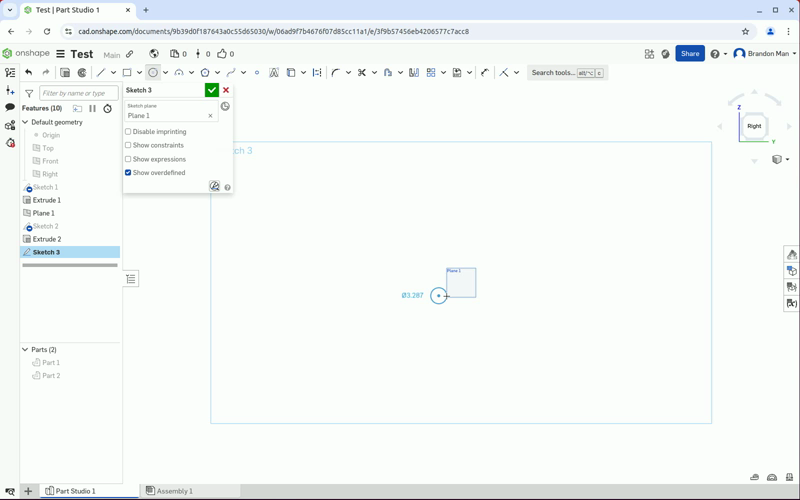
click(446, 295)
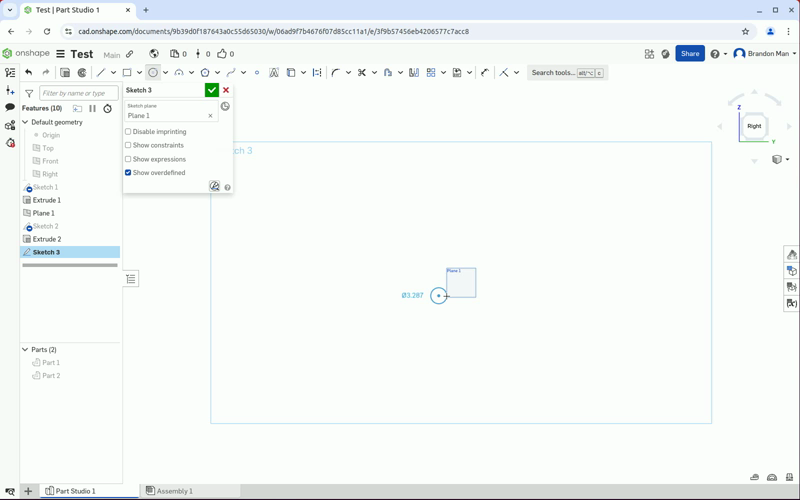
key(esc)
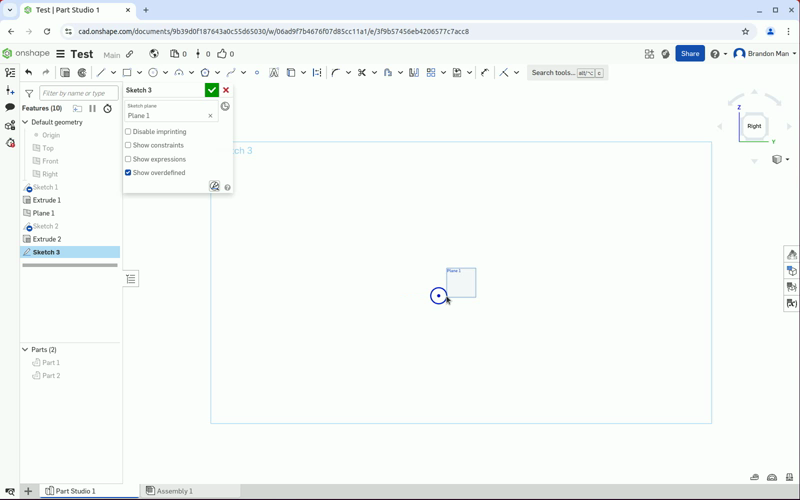
mouse_move(435, 297)
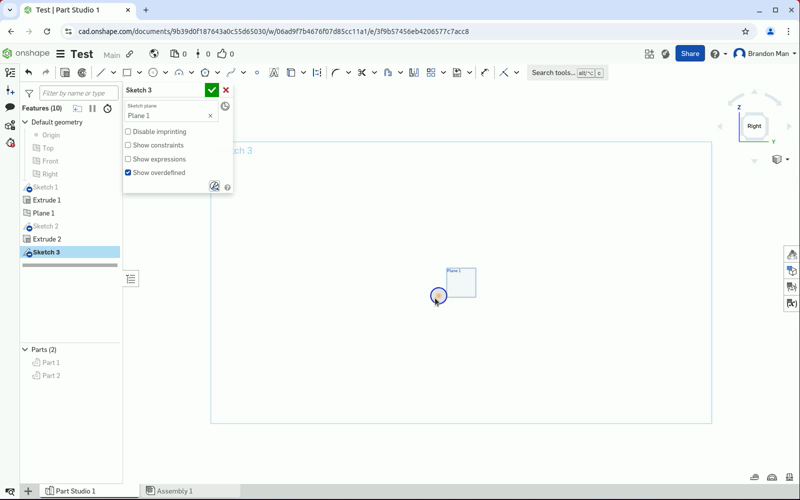
scroll(6)
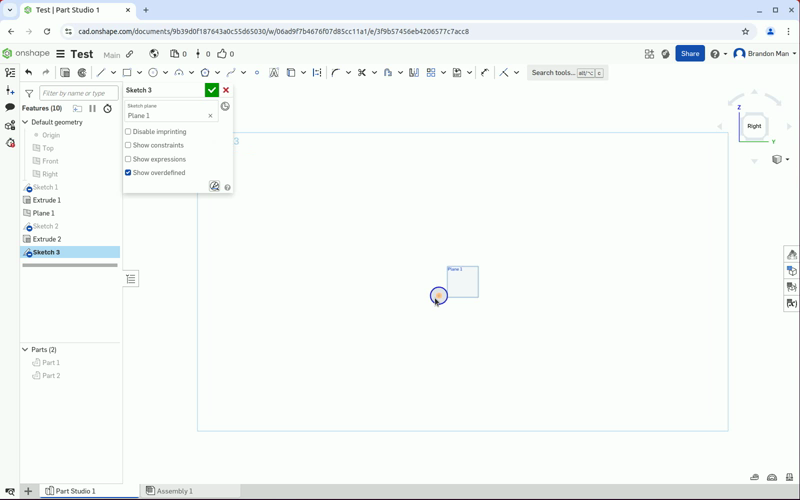
scroll(6)
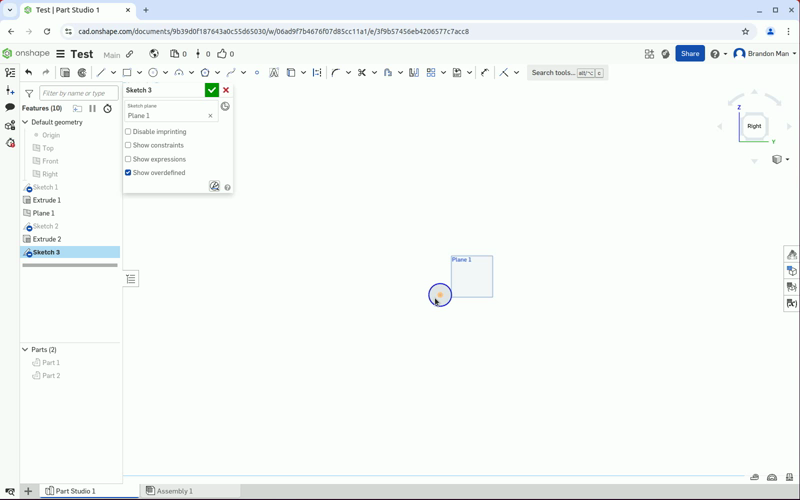
scroll(6)
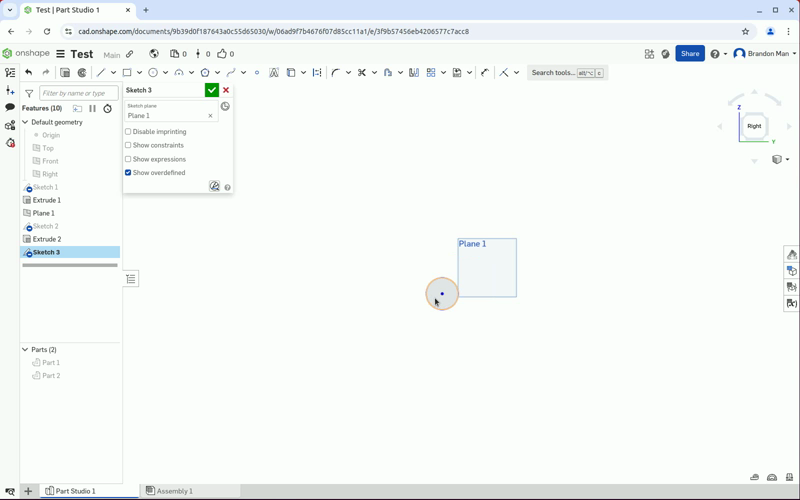
scroll(6)
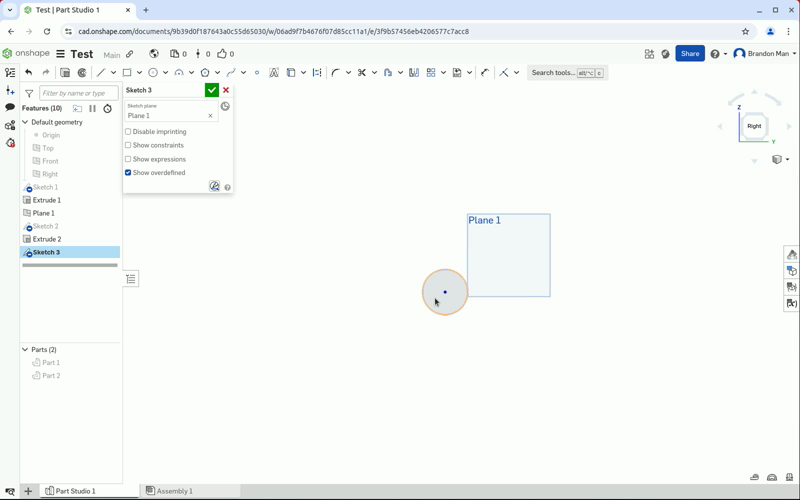
scroll(6)
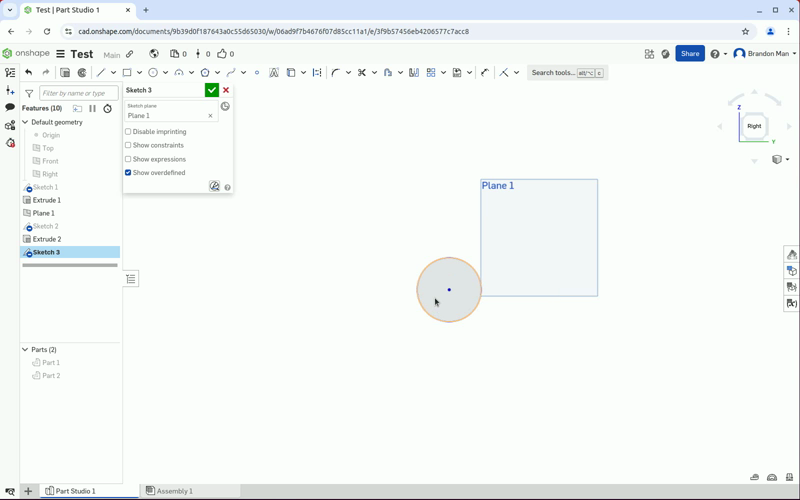
scroll(6)
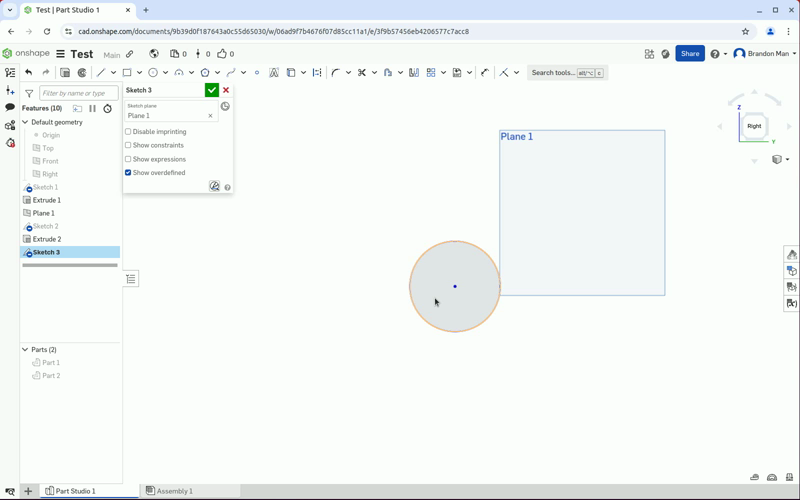
scroll(6)
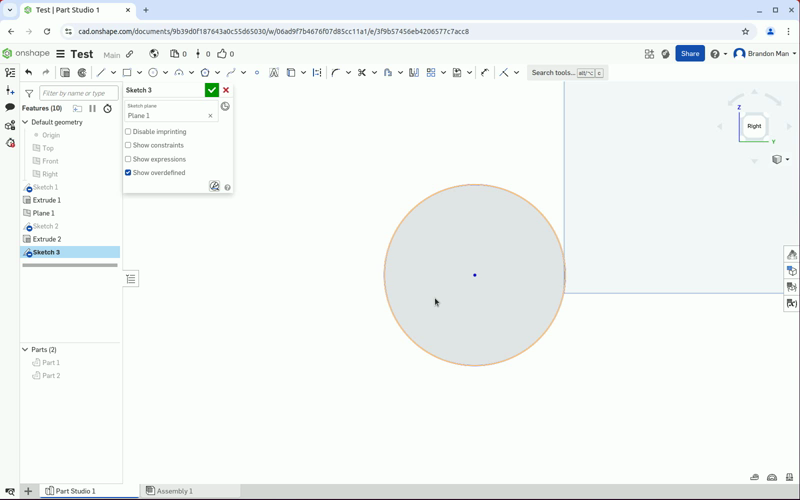
click(435, 297)
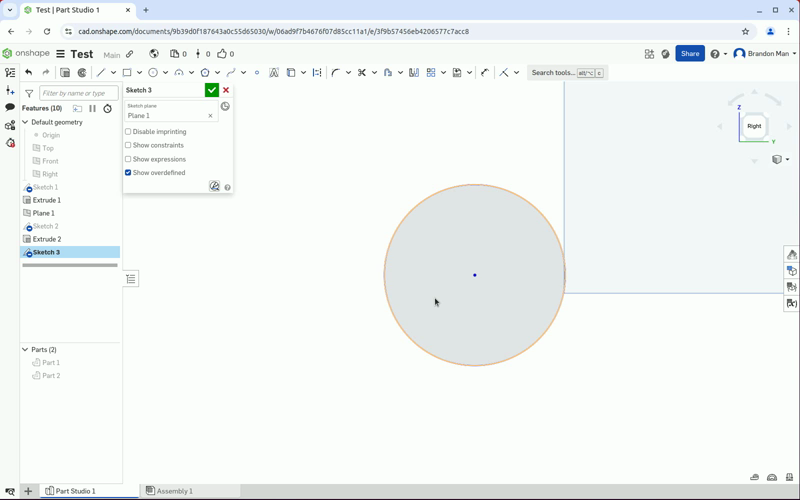
scroll(-6)
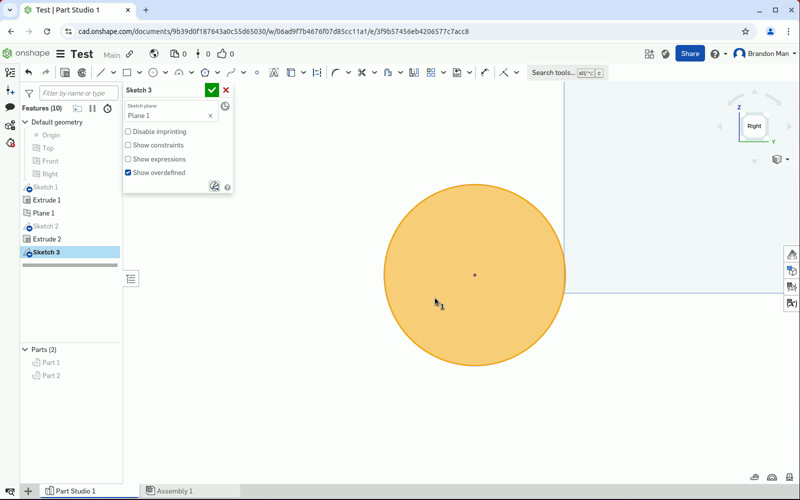
scroll(-6)
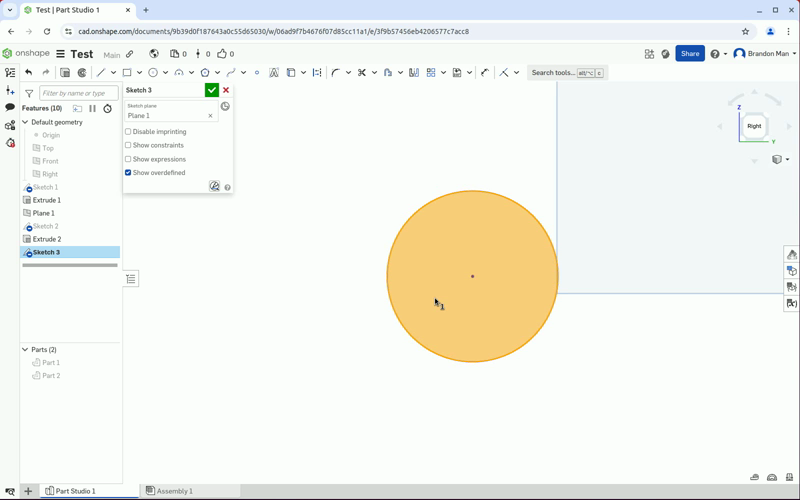
scroll(-6)
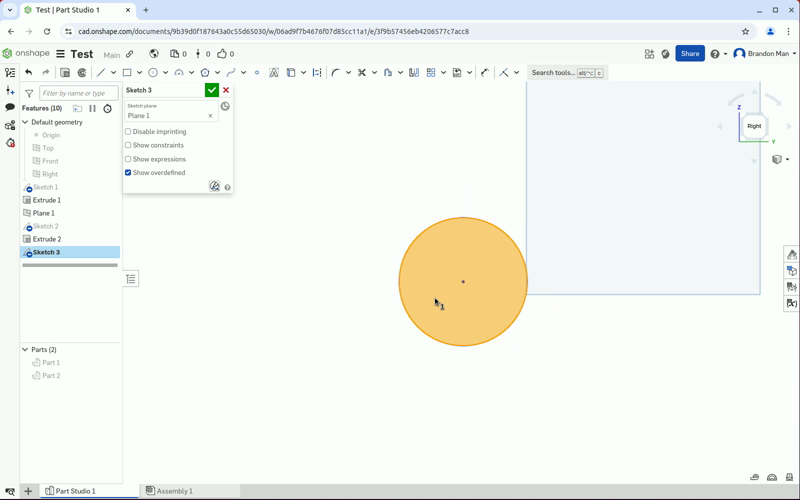
scroll(-6)
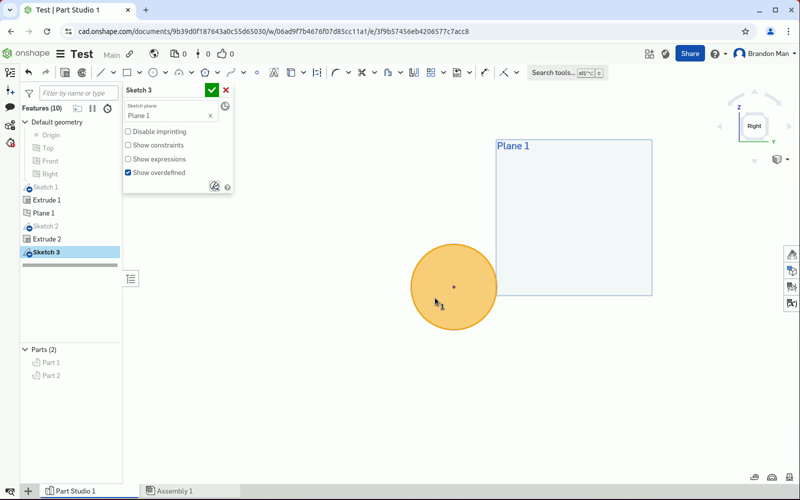
scroll(-6)
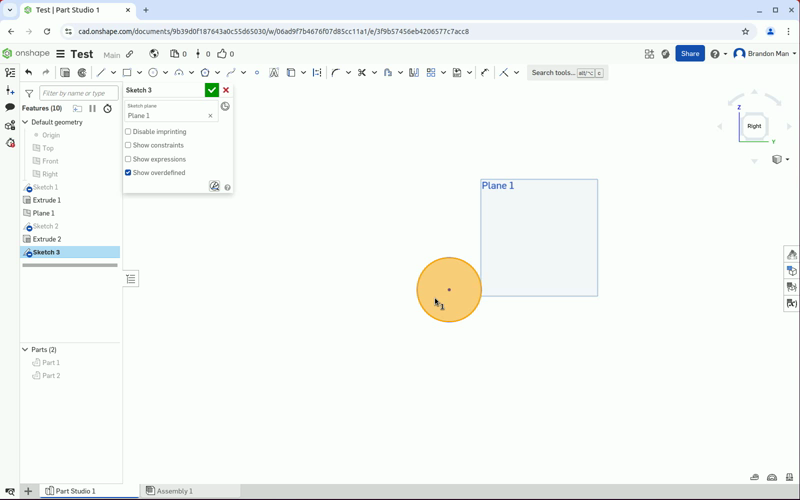
scroll(-6)
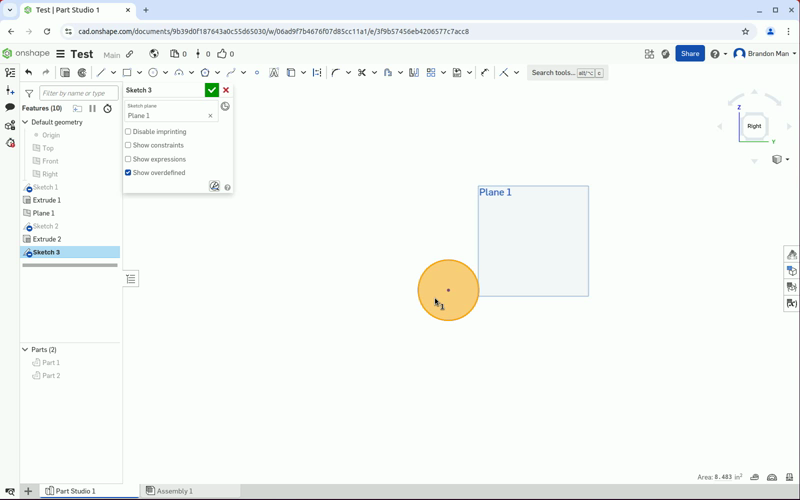
scroll(-6)
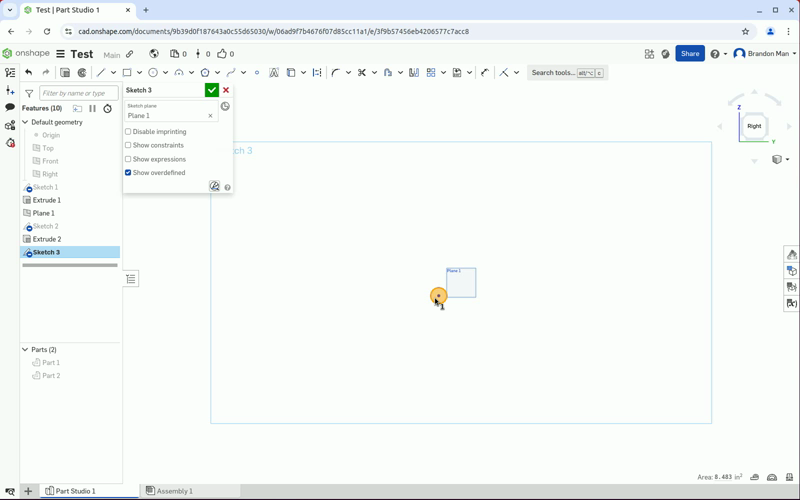
mouse_move(73, 352)
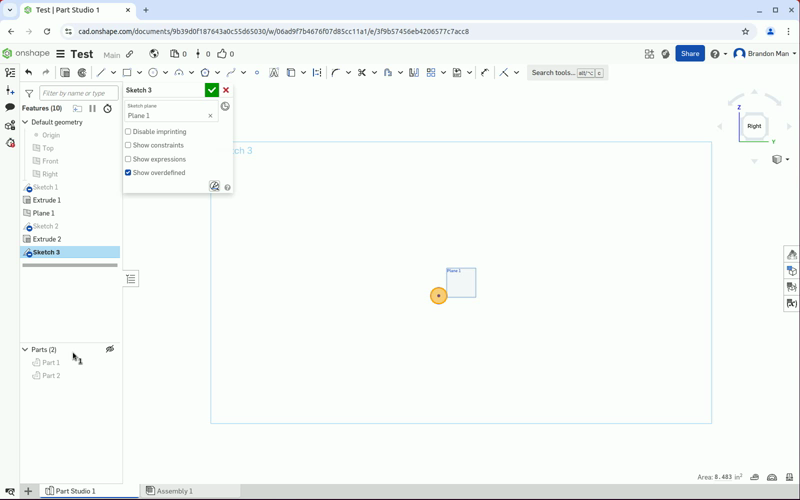
key(shift+y)
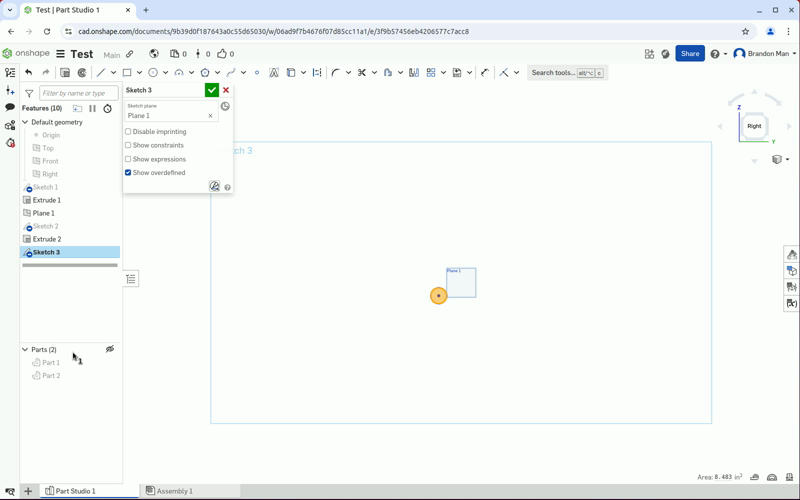
key(shift+e)
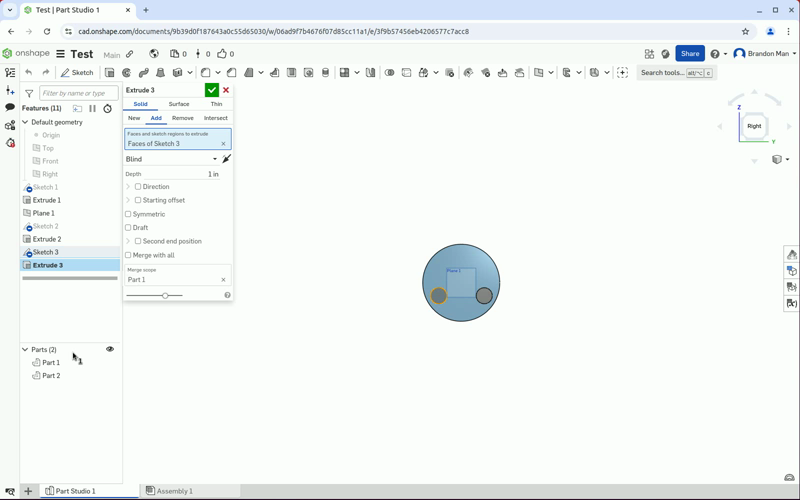
mouse_move(143, 106)
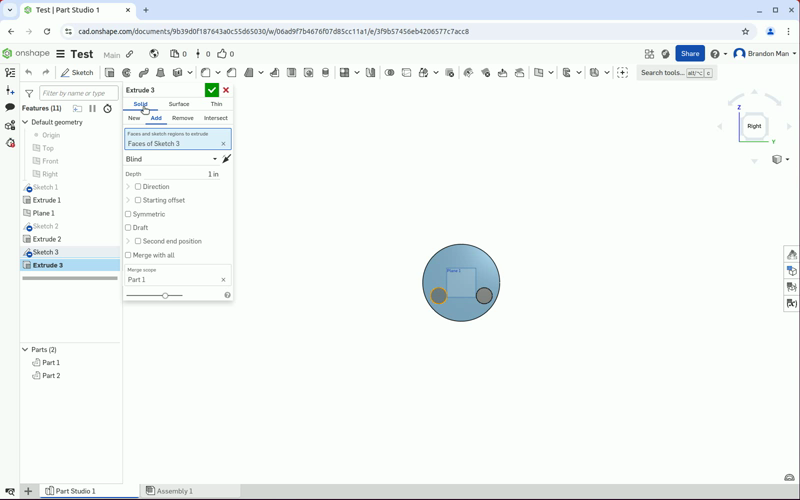
click(143, 106)
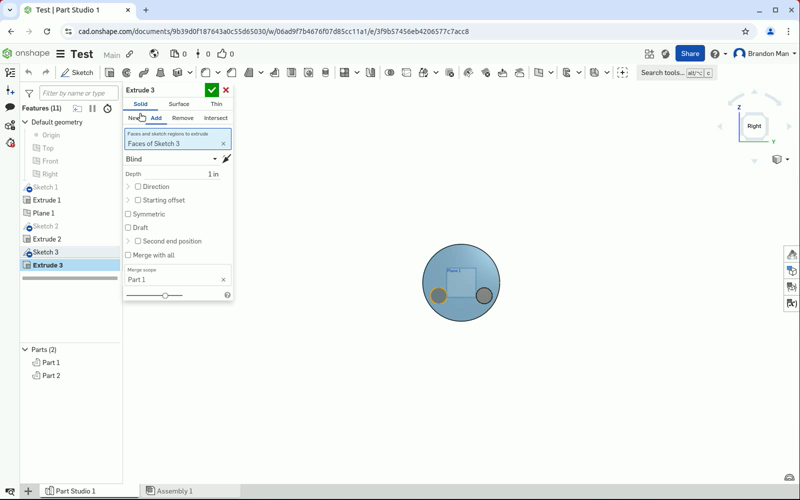
mouse_move(137, 120)
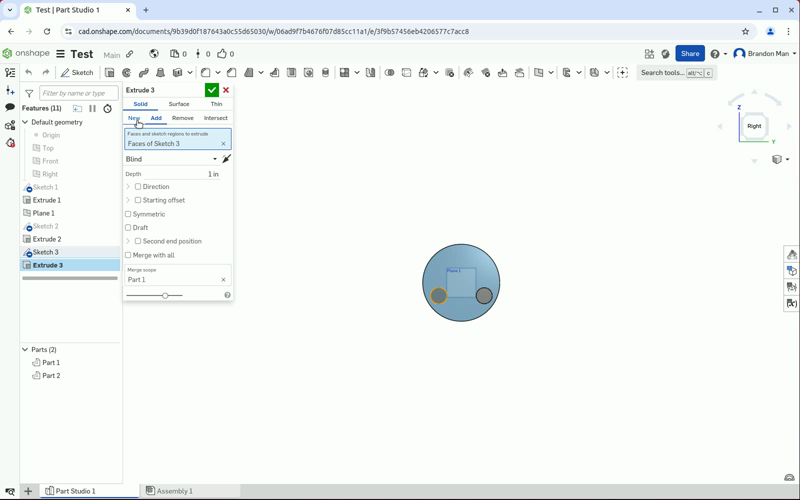
click(137, 120)
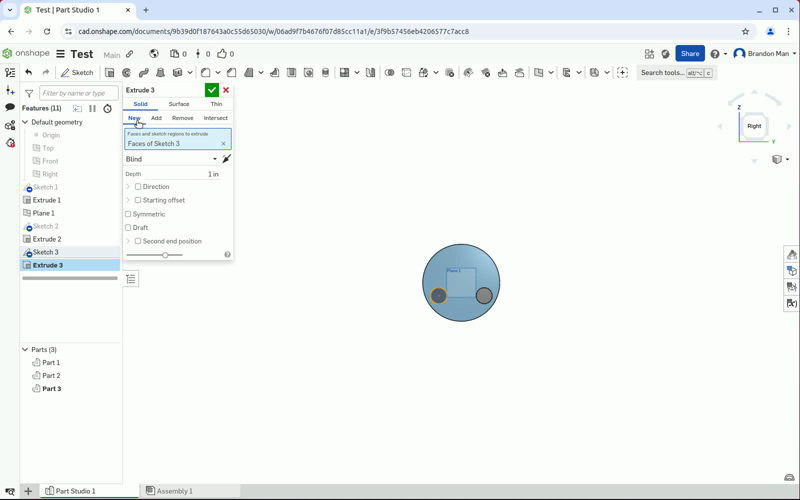
key(tab, 4)
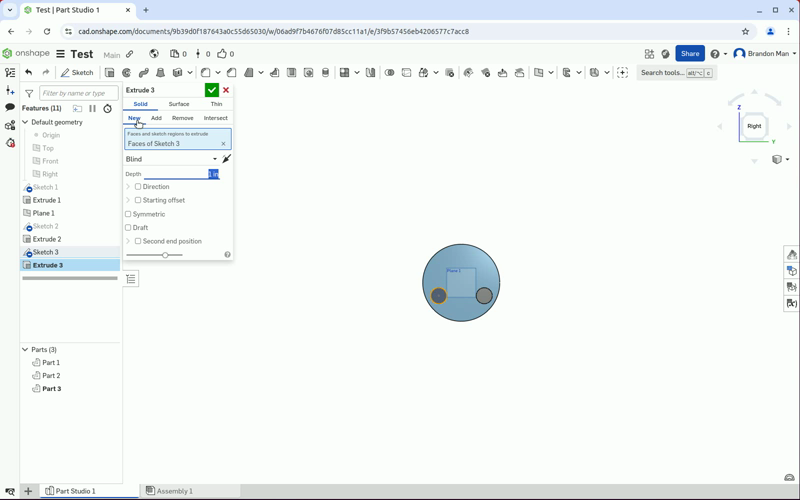
text(11.554)
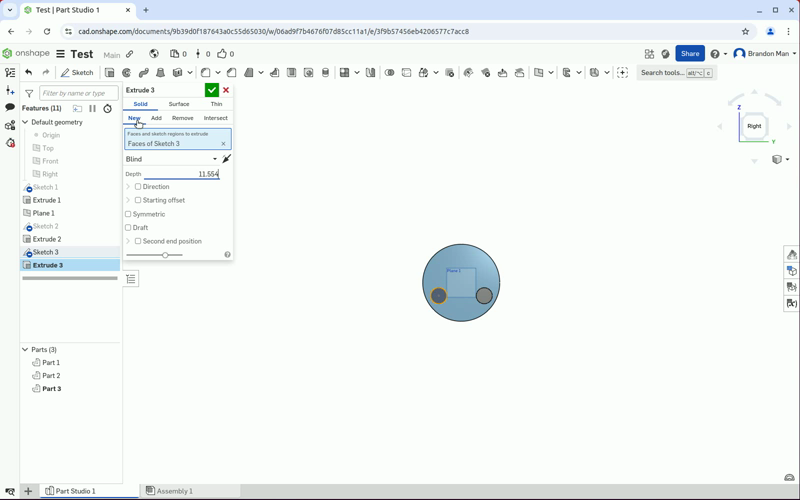
key(enter)
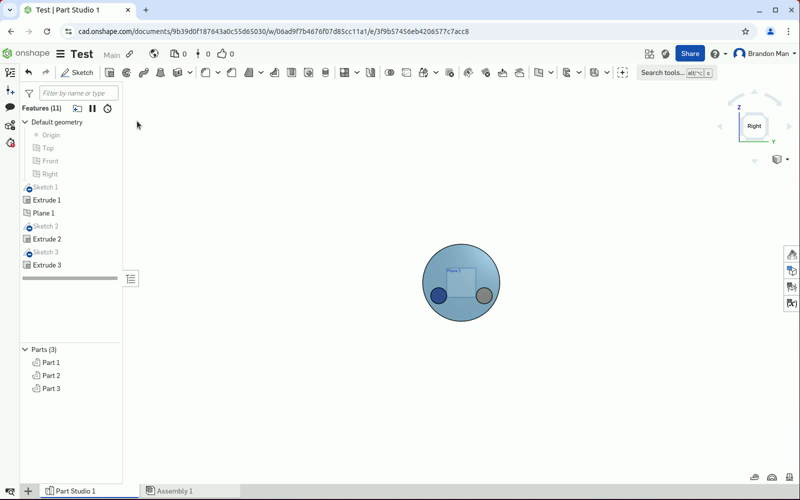
key(shift+h)
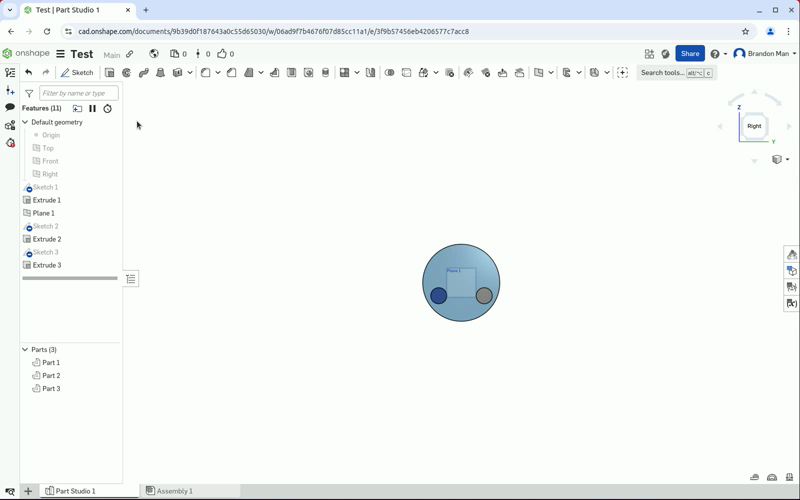
key(shift+h)
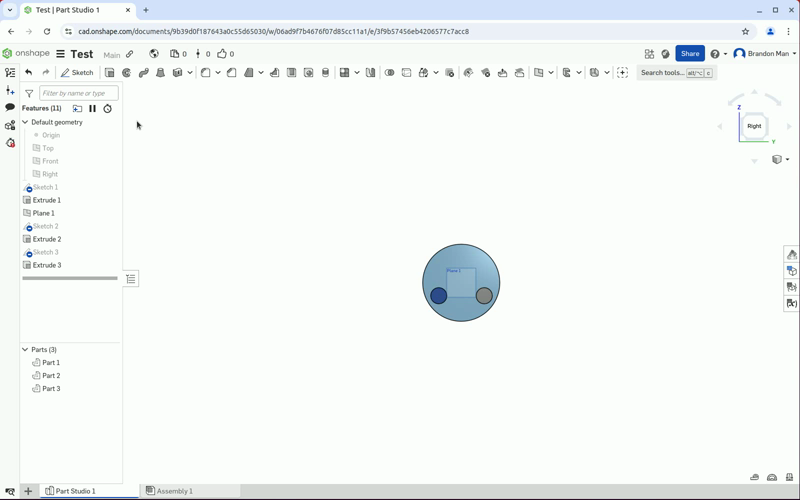
mouse_move(73, 189)
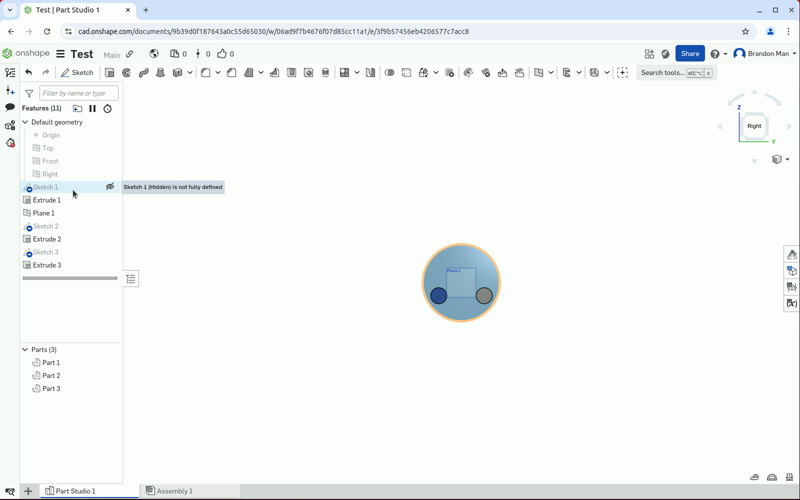
click(73, 189)
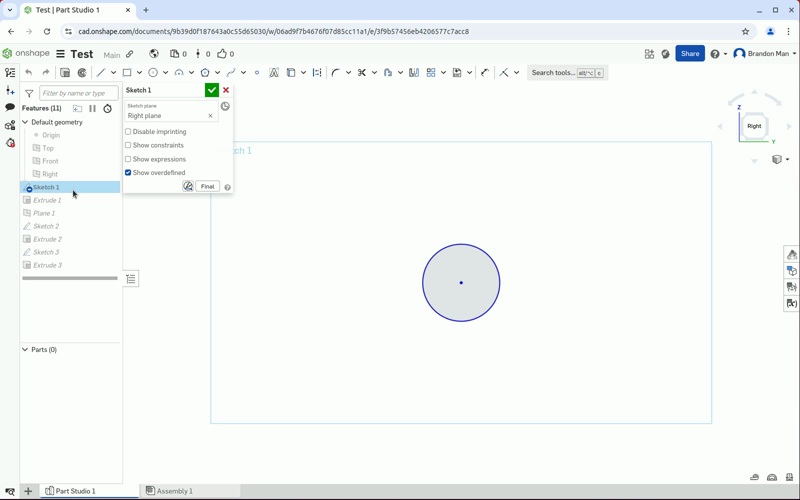
mouse_move(229, 92)
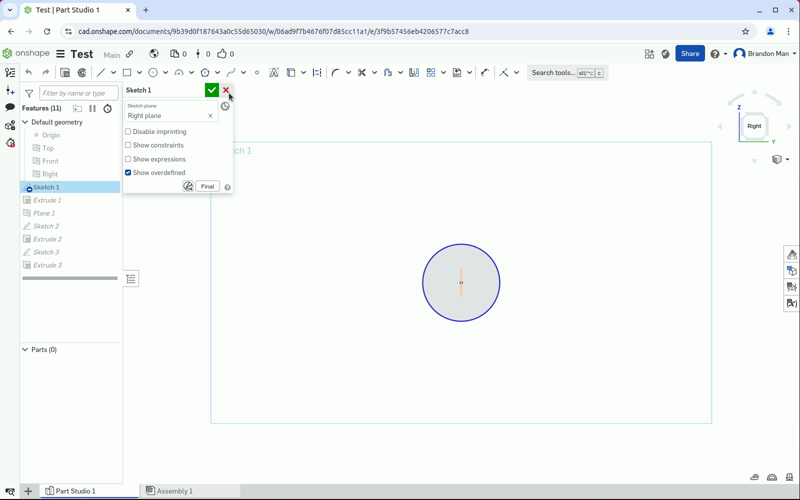
click(229, 92)
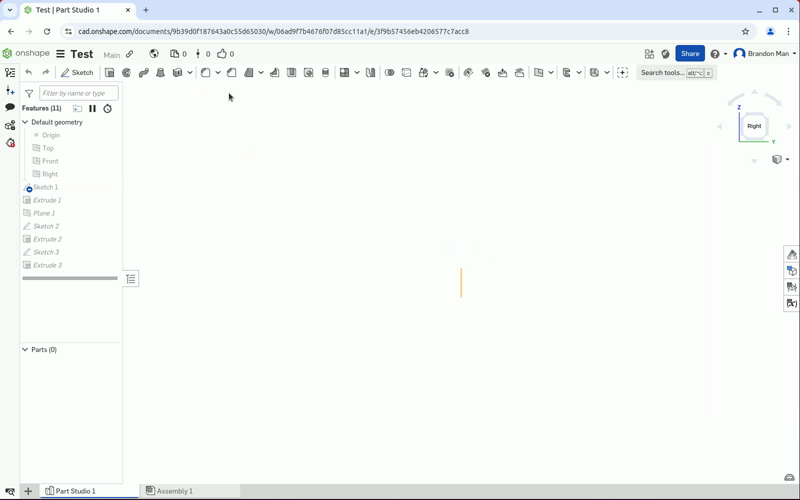
key(shift+s)
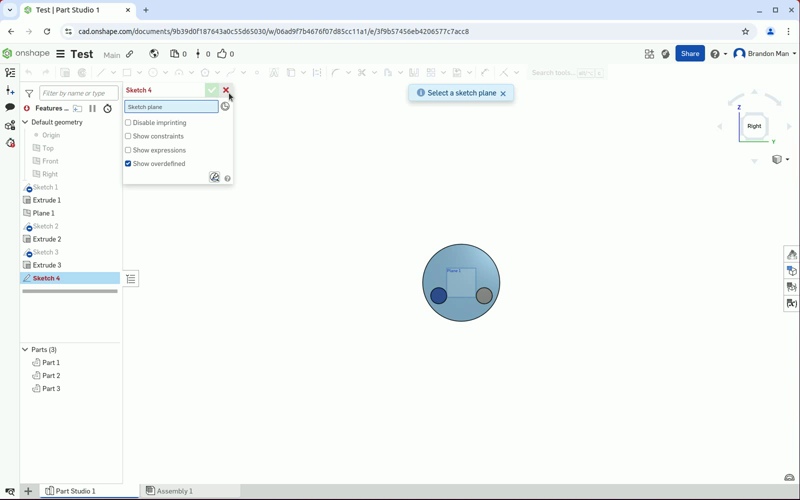
mouse_move(73, 215)
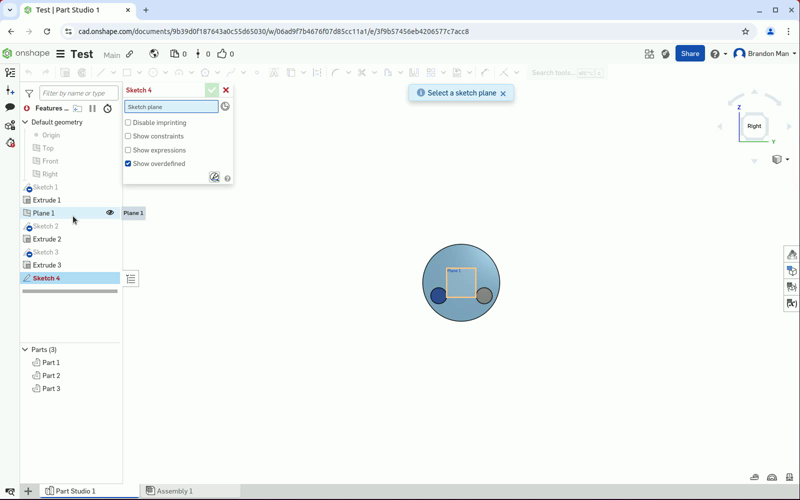
click(73, 215)
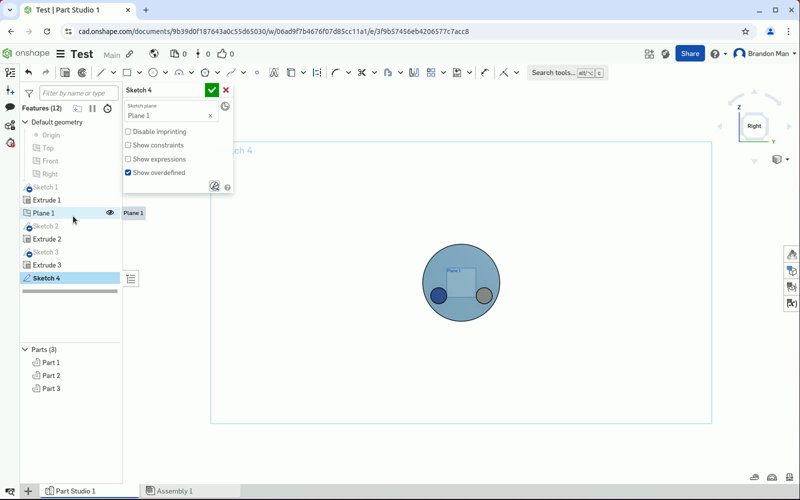
mouse_move(73, 352)
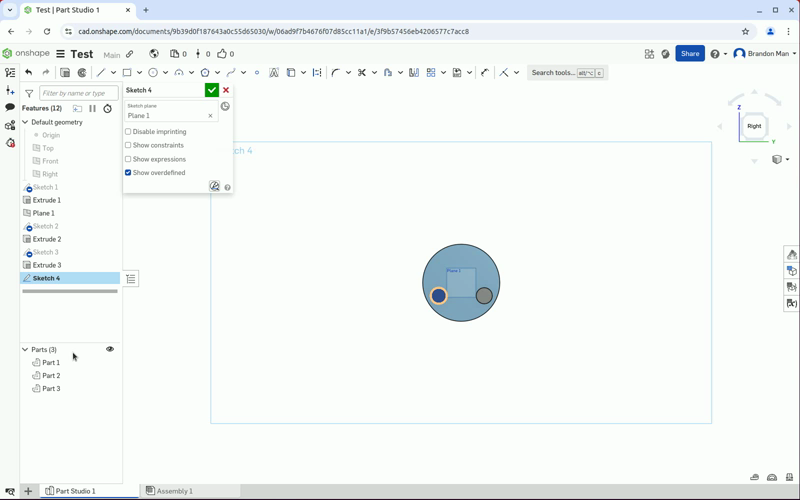
key(y)
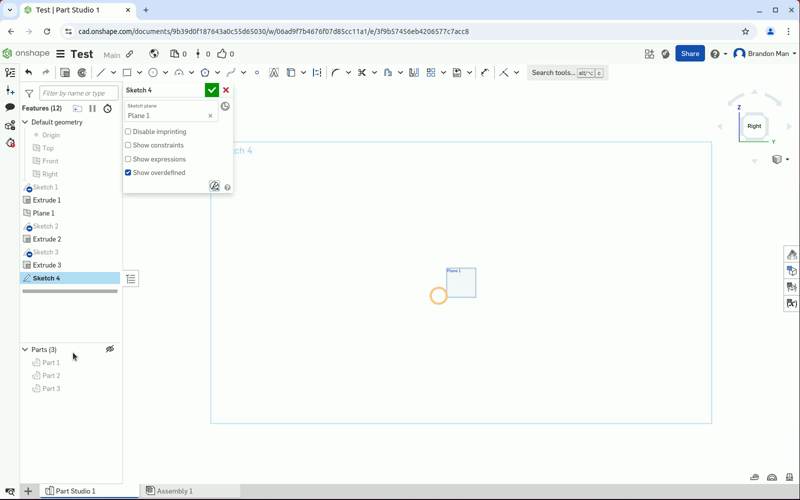
key(l)
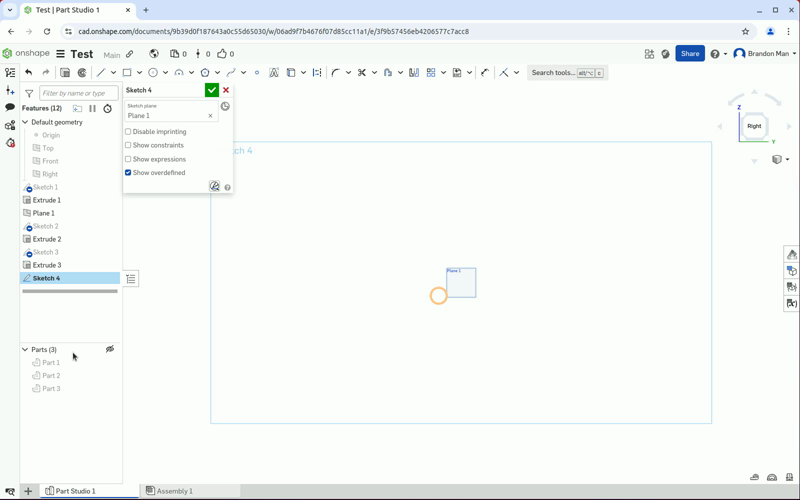
key_down(shift)
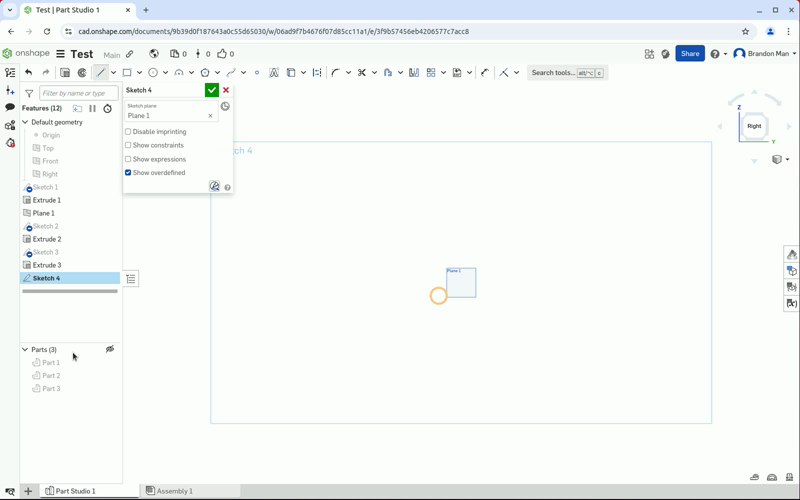
mouse_move(460, 264)
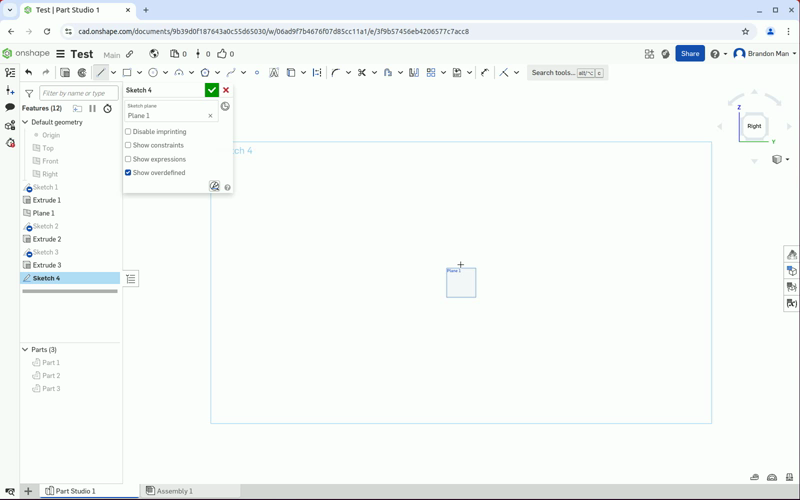
click(460, 264)
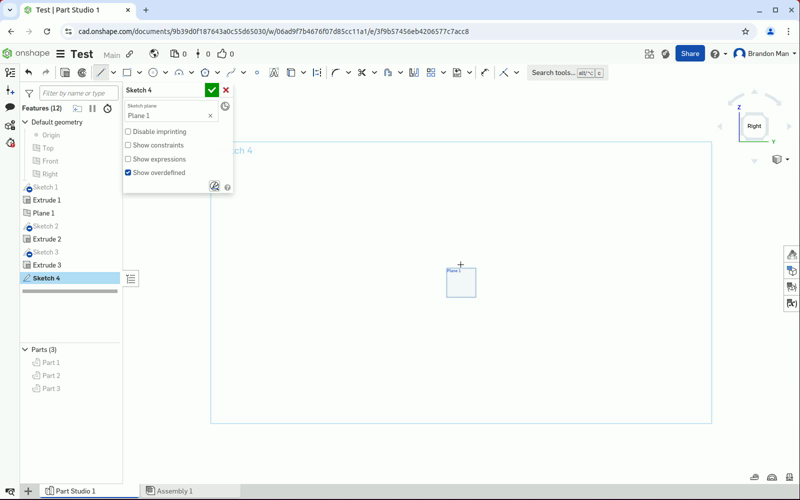
key_up(shift)
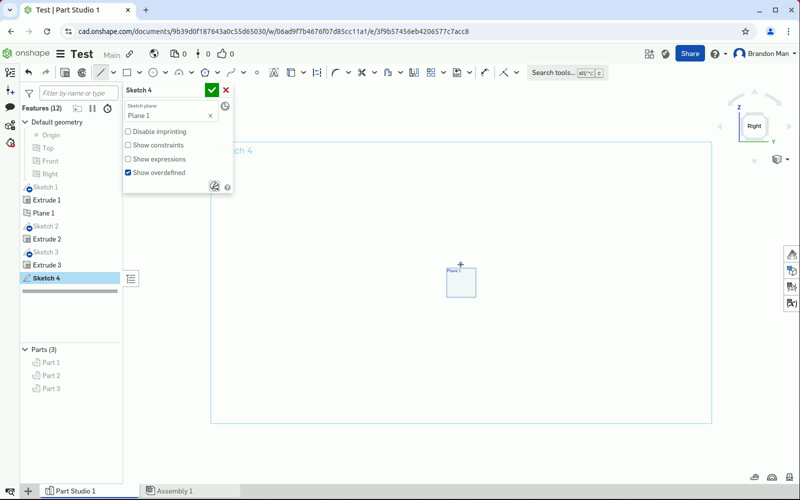
key_down(shift)
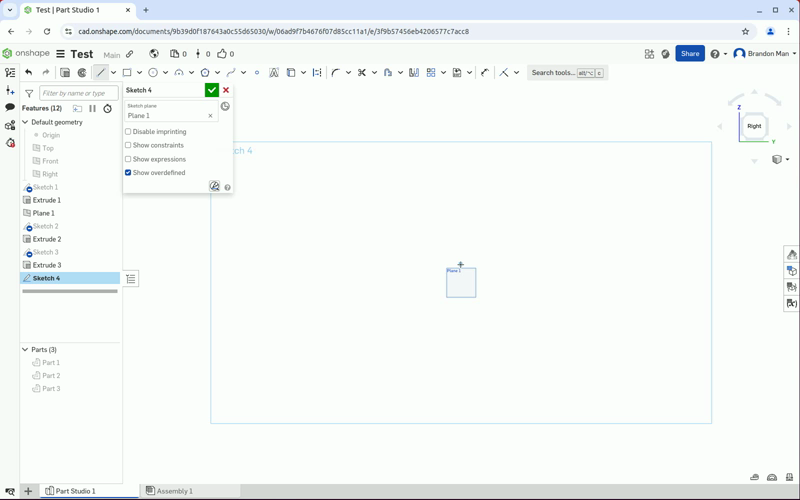
mouse_move(490, 264)
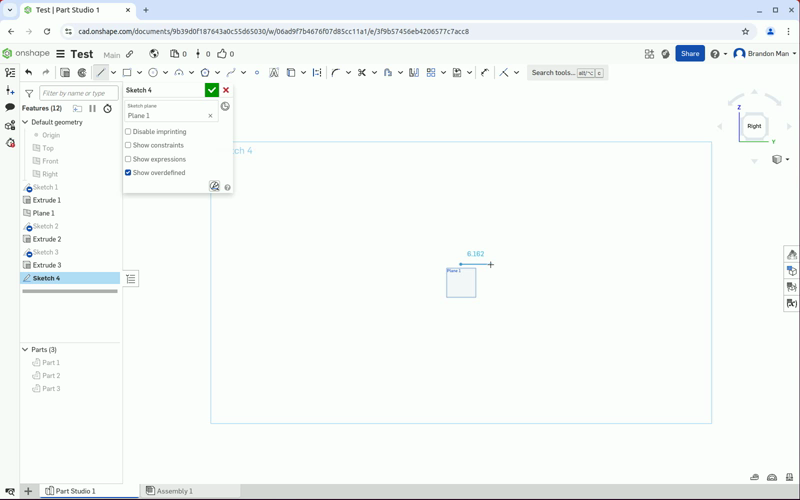
mouse_move(460, 255)
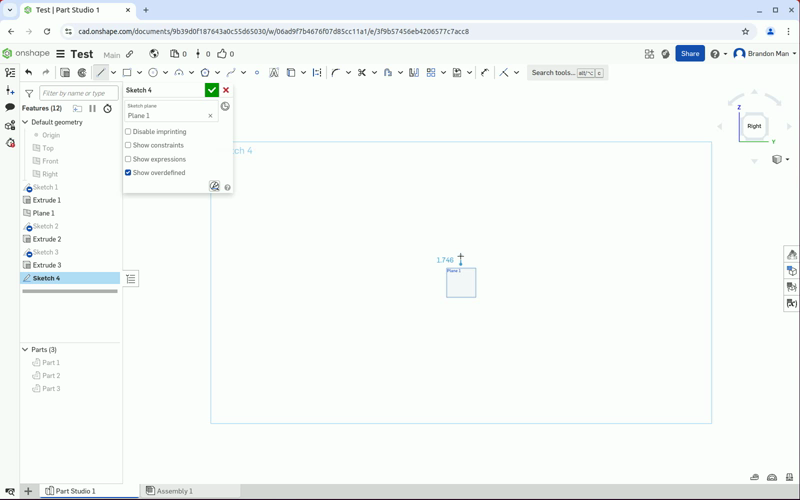
click(460, 255)
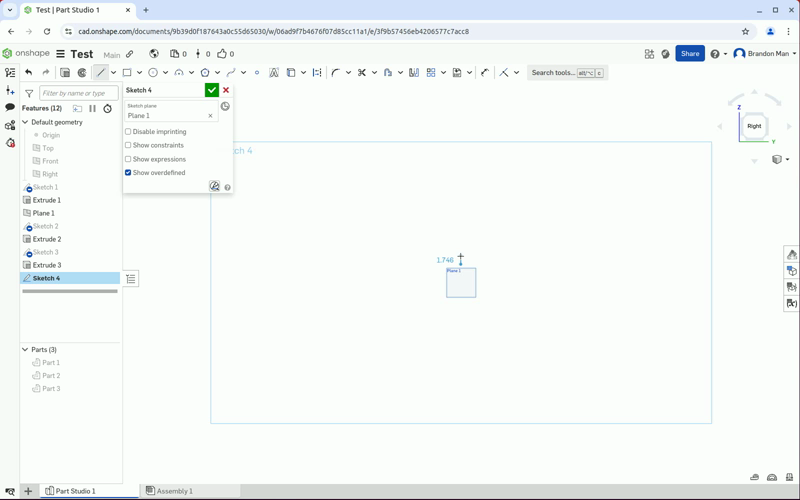
key_up(shift)
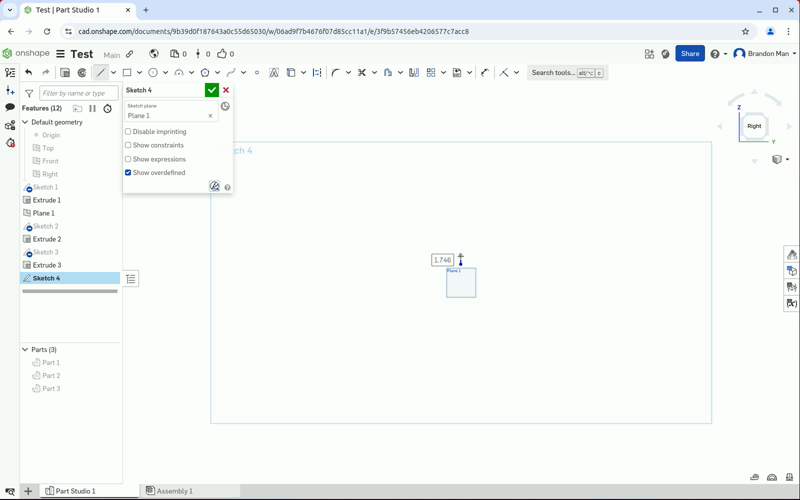
key_down(shift)
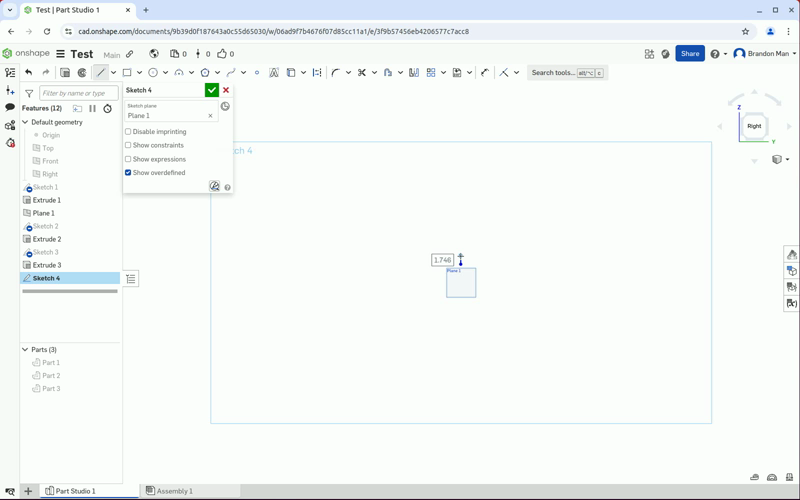
mouse_move(490, 255)
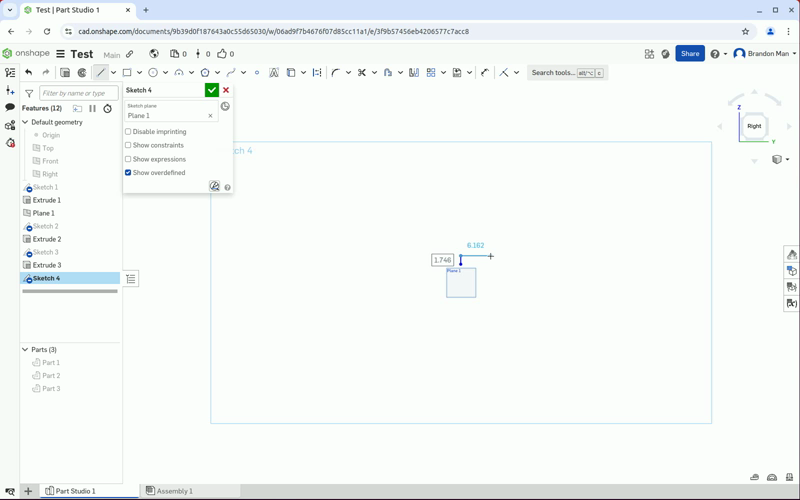
mouse_move(468, 255)
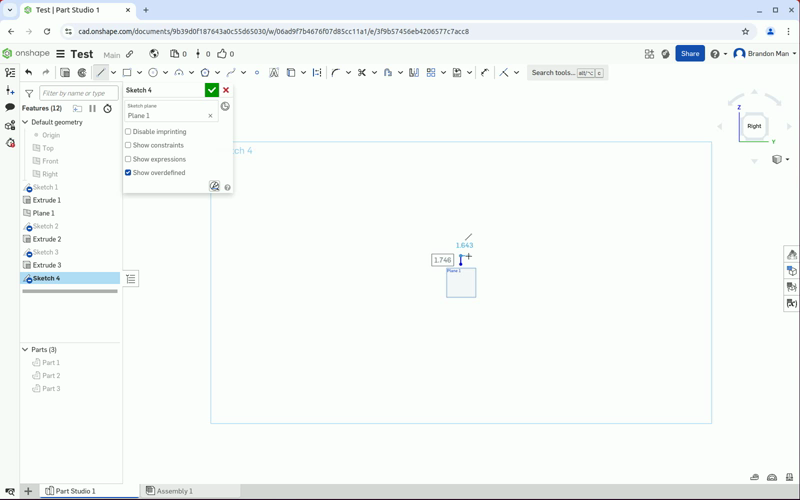
click(468, 255)
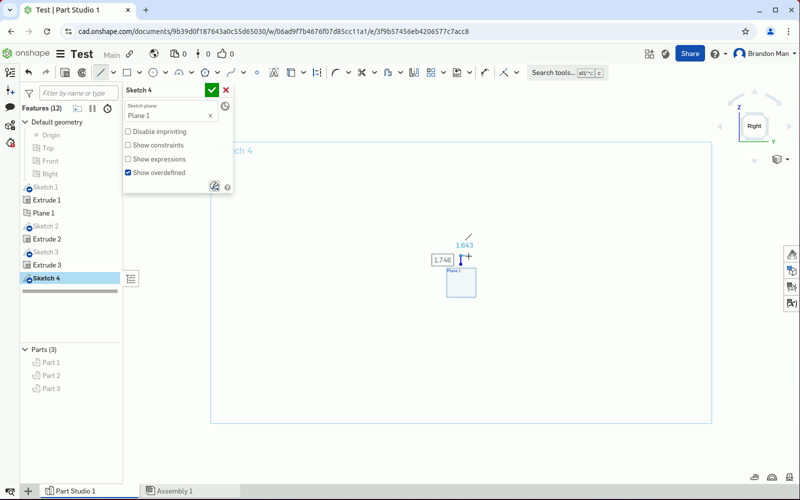
key_up(shift)
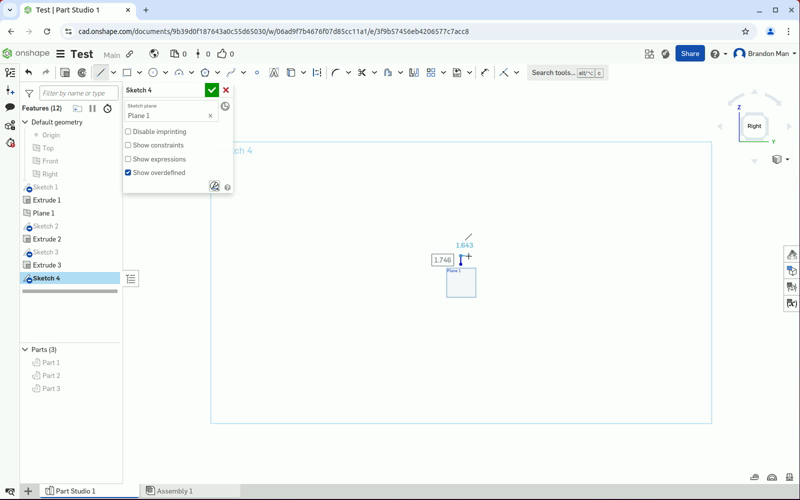
key(esc)
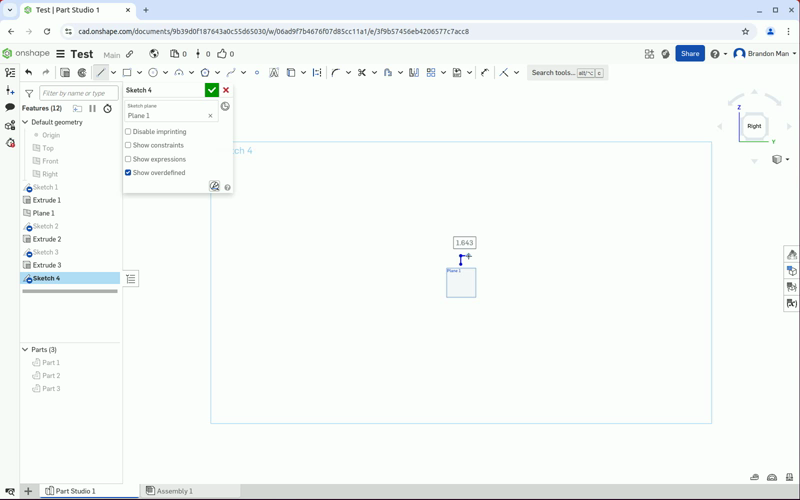
key(a)
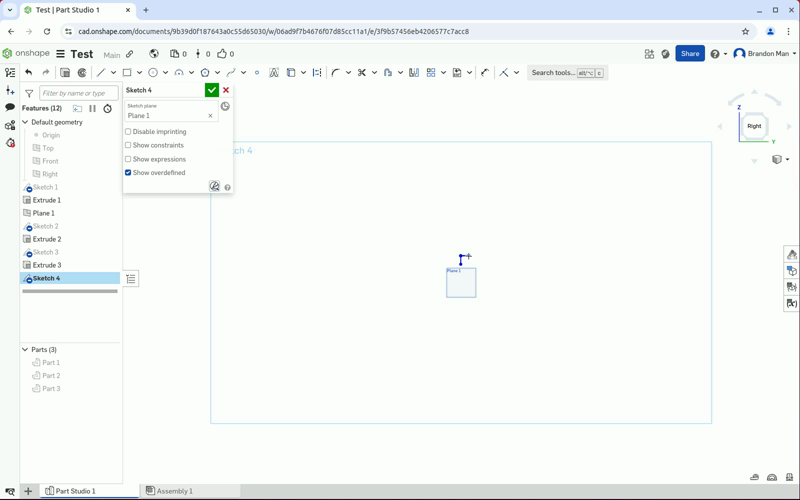
mouse_move(468, 255)
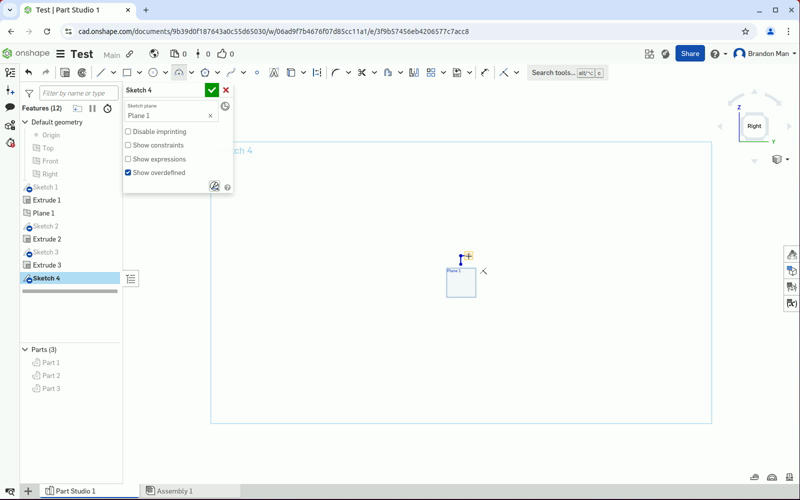
click(468, 255)
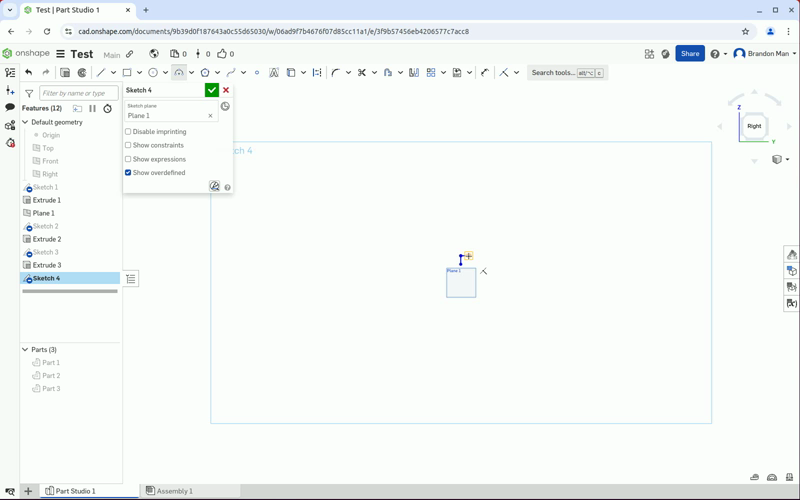
mouse_move(460, 264)
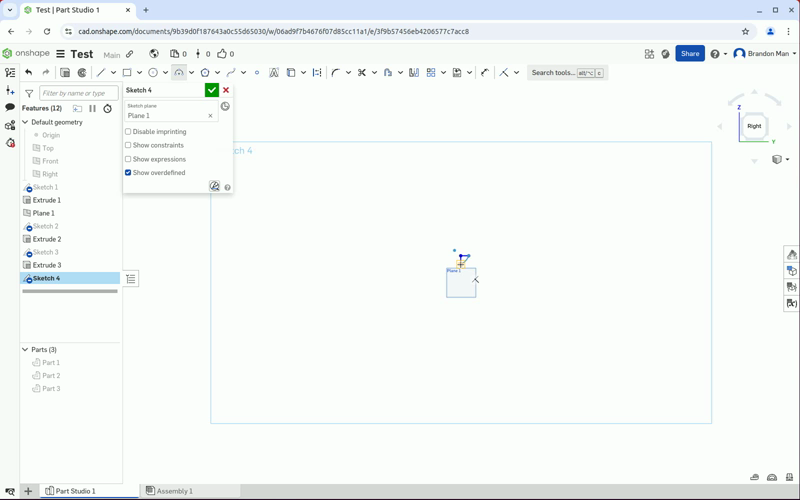
click(460, 264)
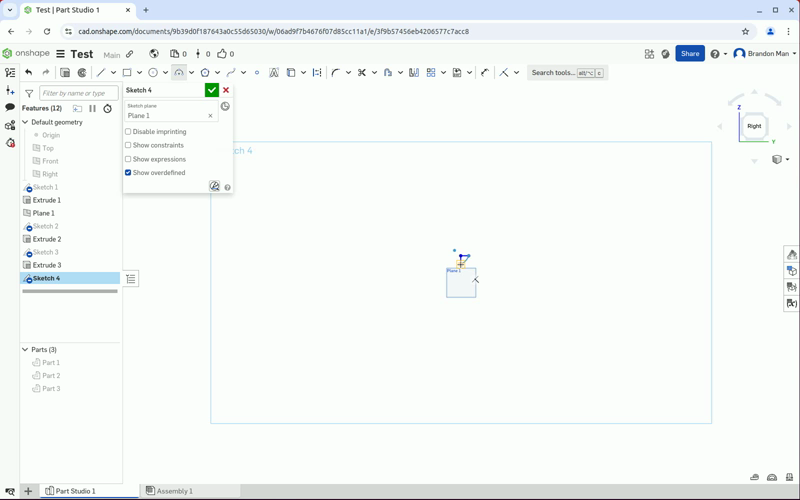
key_down(shift)
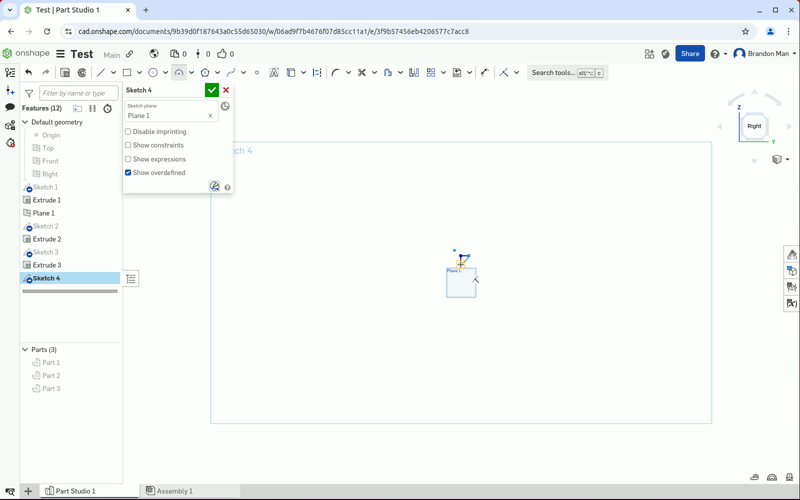
mouse_move(455, 250)
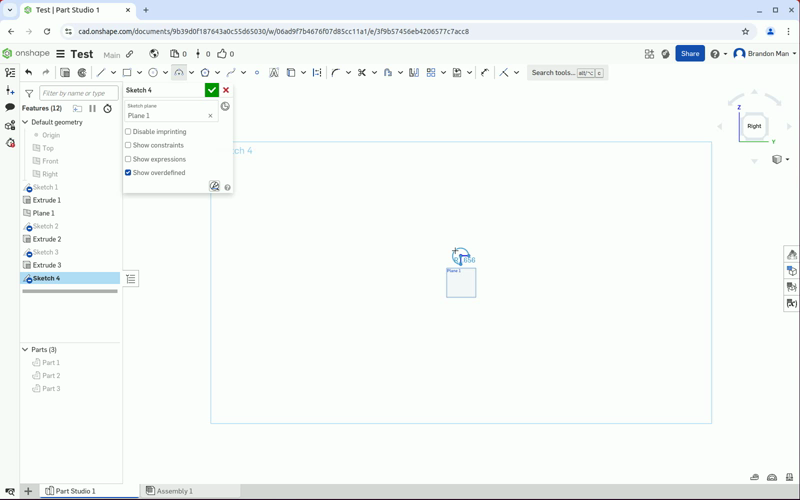
click(455, 250)
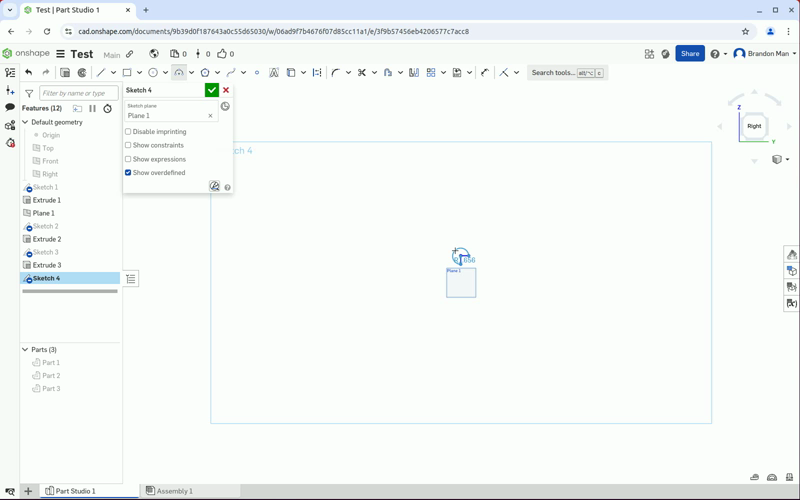
key_up(shift)
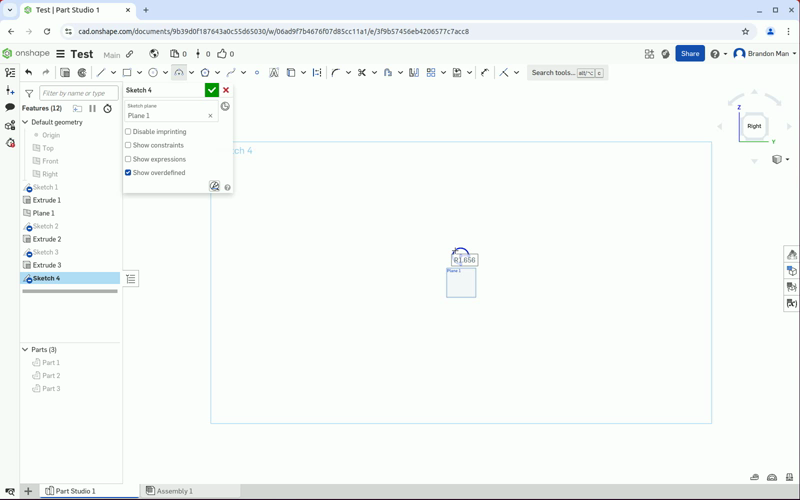
key(esc)
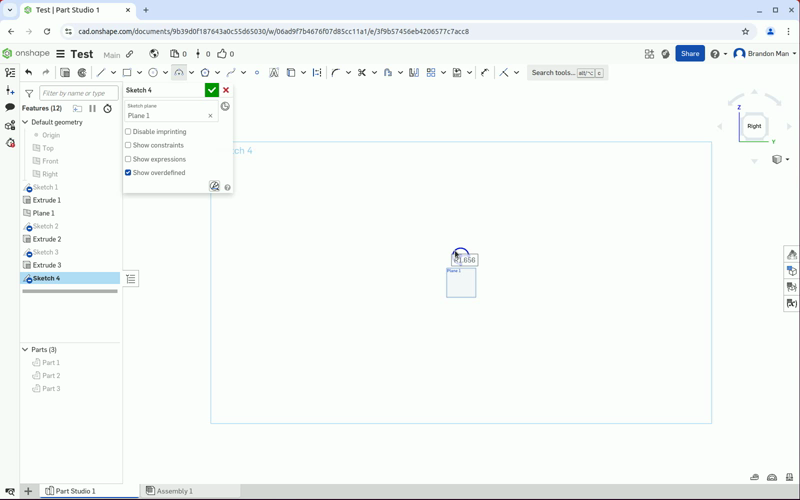
mouse_move(467, 253)
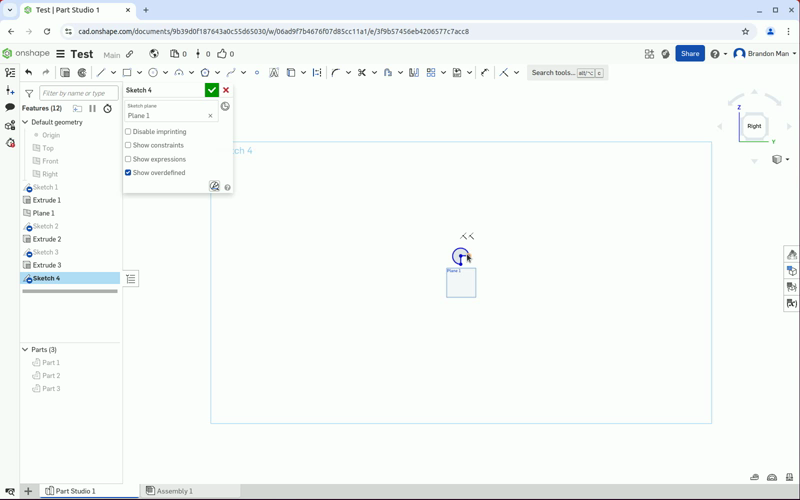
scroll(6)
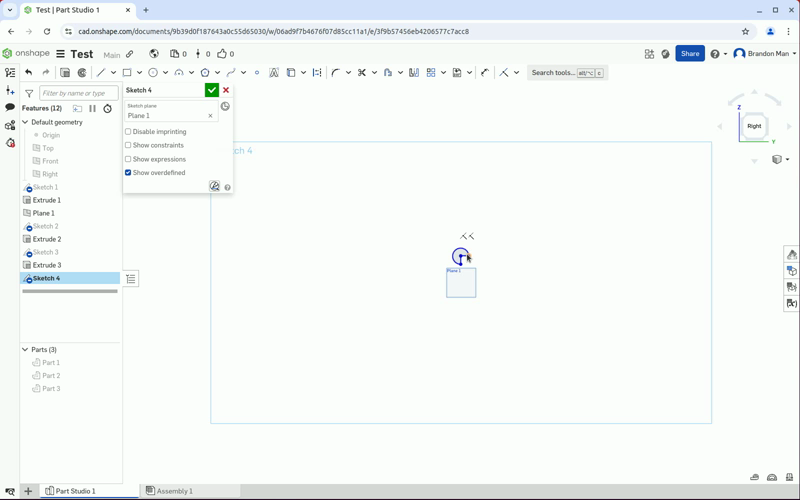
scroll(6)
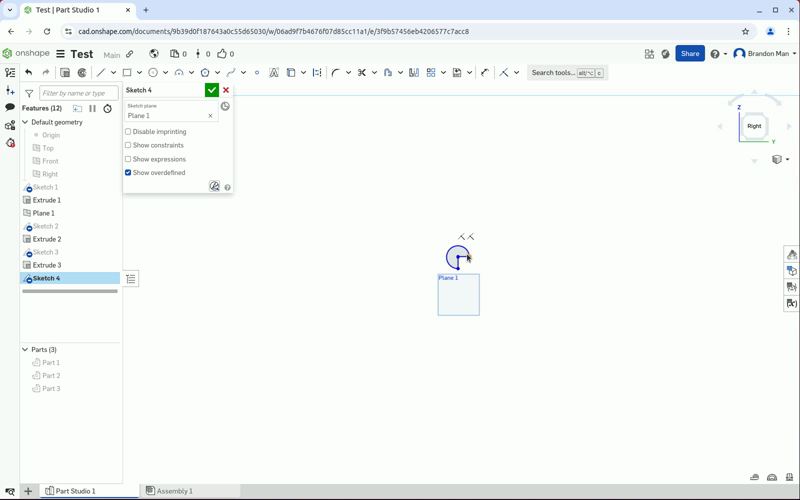
scroll(6)
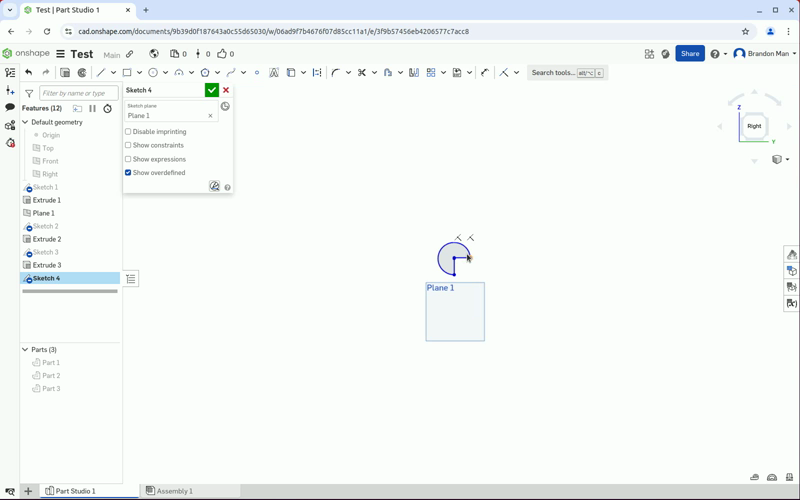
scroll(6)
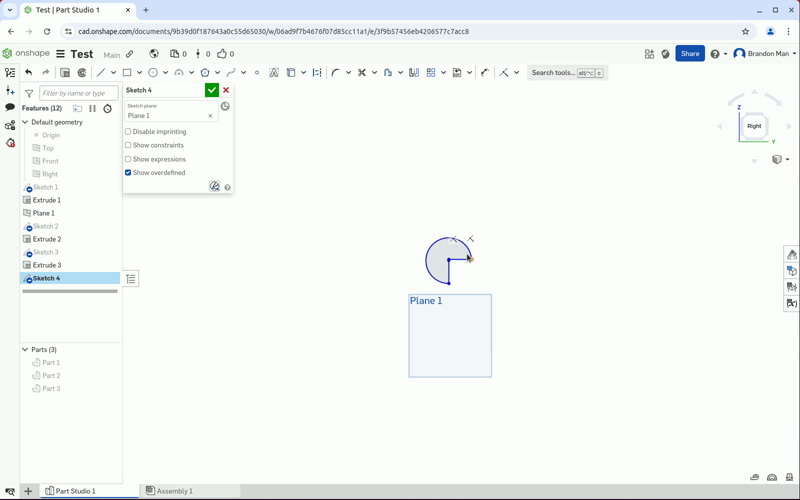
scroll(6)
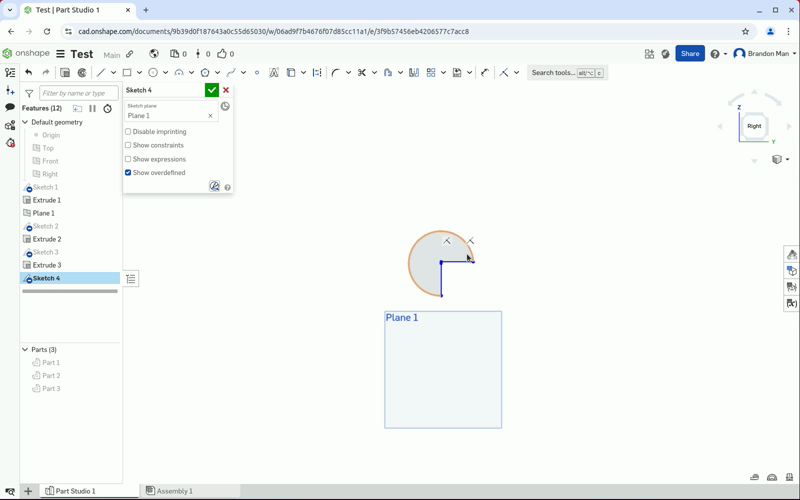
scroll(6)
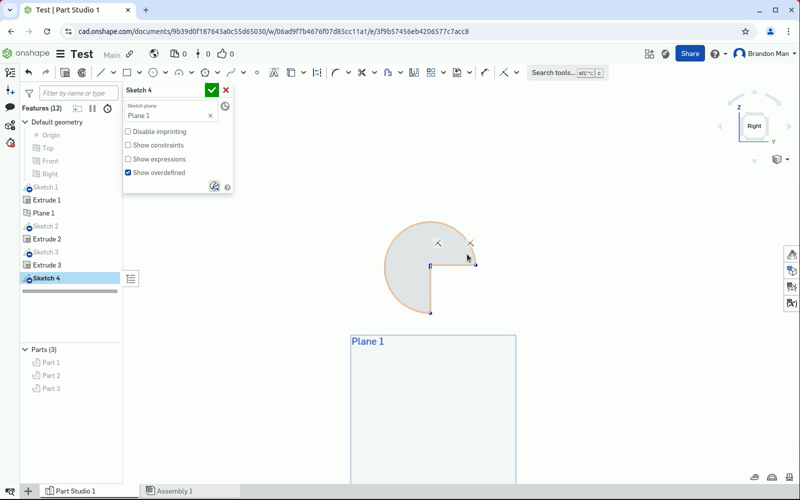
scroll(6)
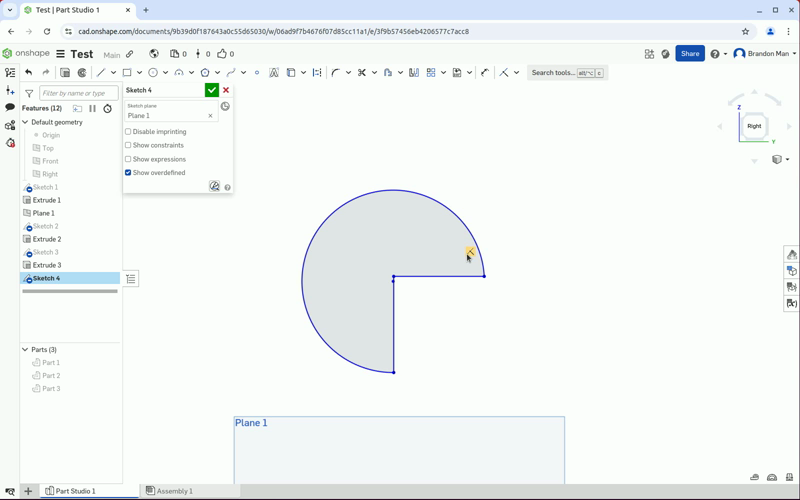
click(467, 253)
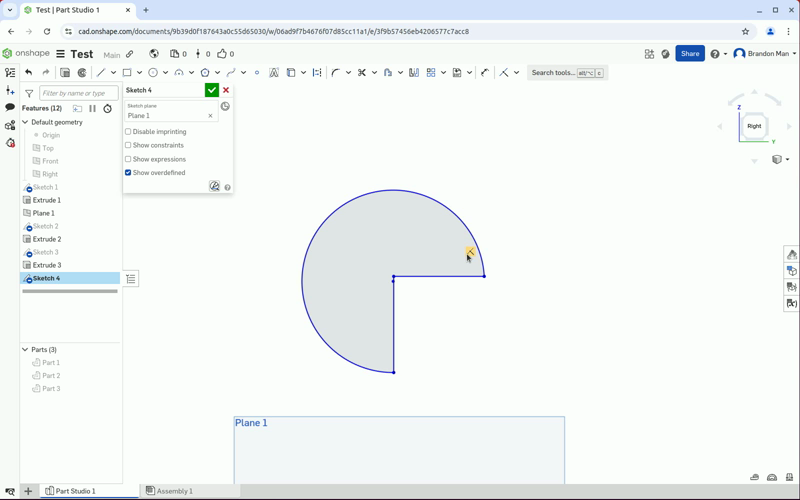
scroll(-6)
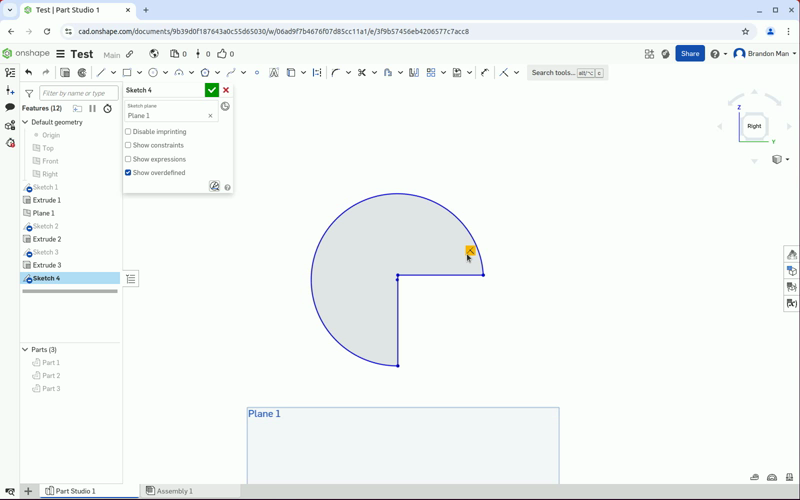
scroll(-6)
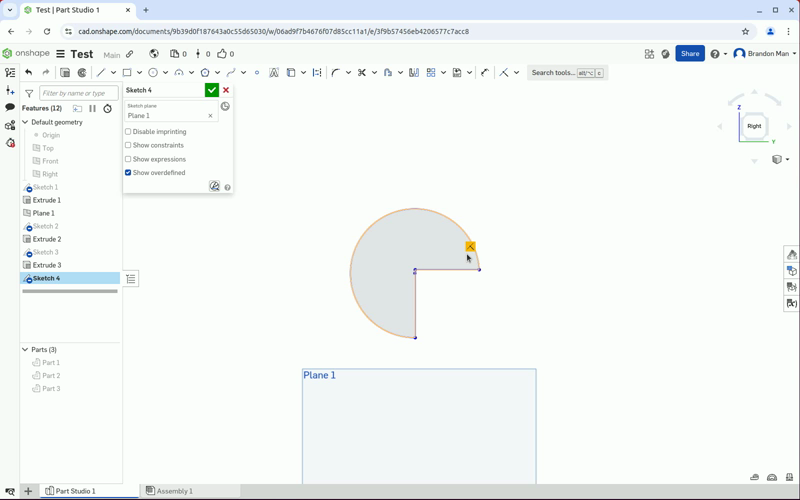
scroll(-6)
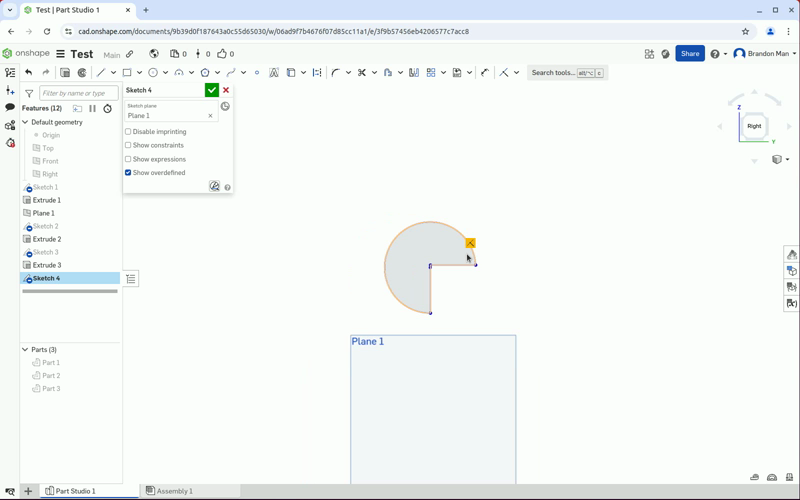
scroll(-6)
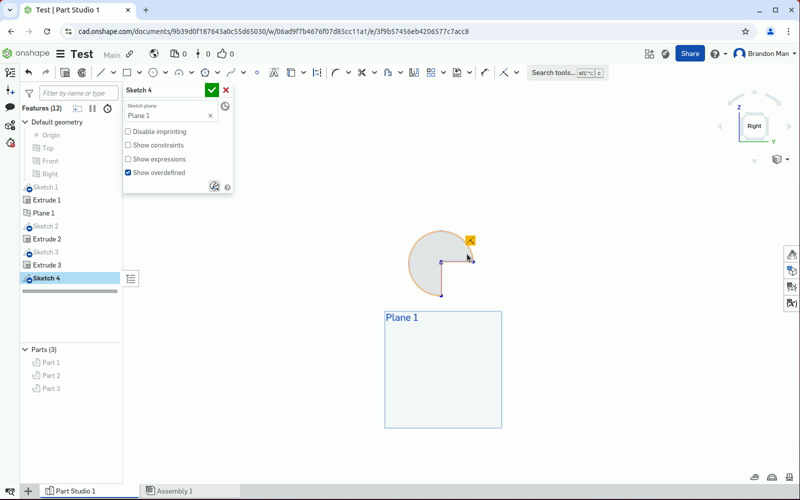
scroll(-6)
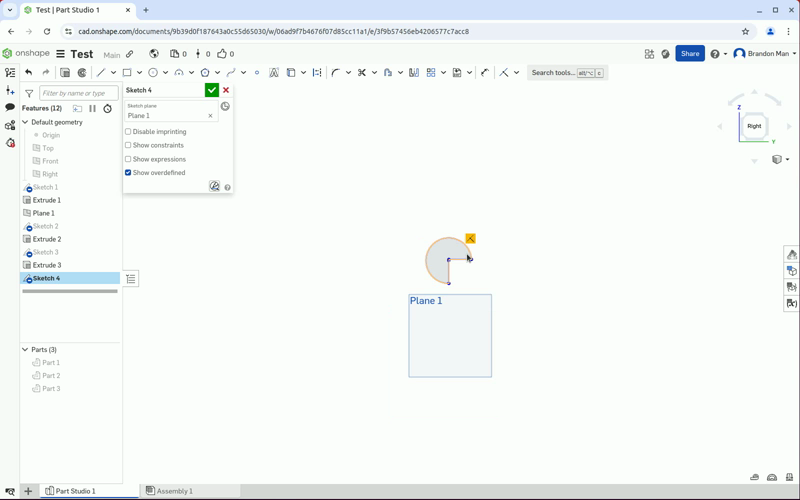
scroll(-6)
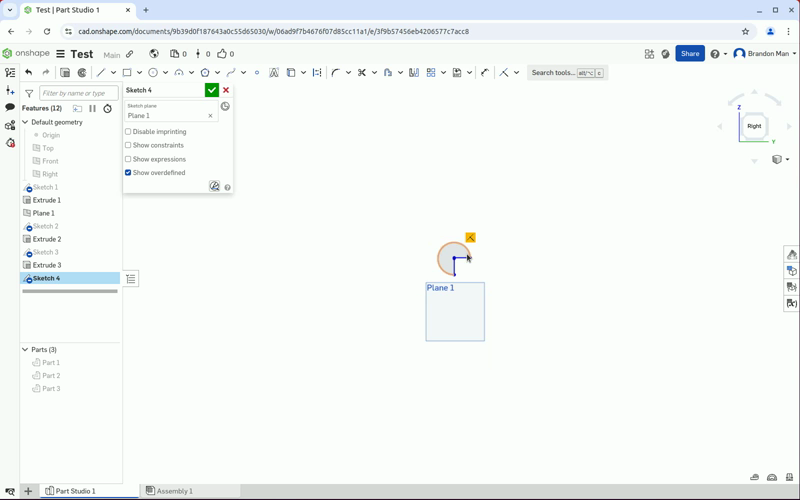
scroll(-6)
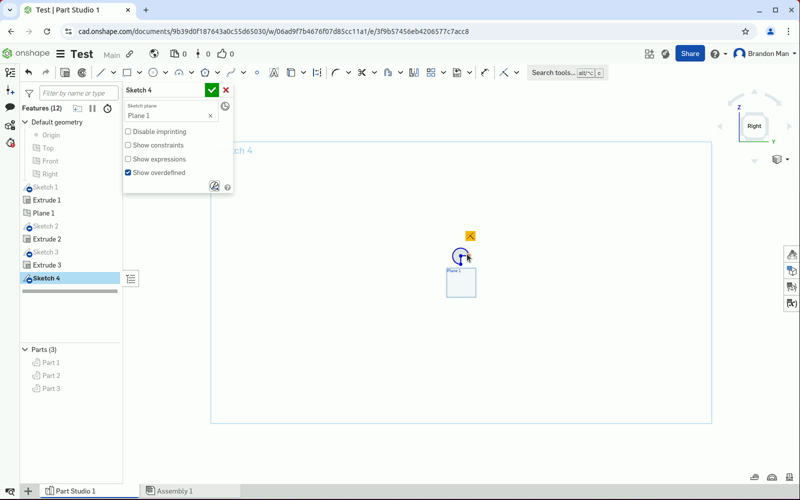
mouse_move(73, 352)
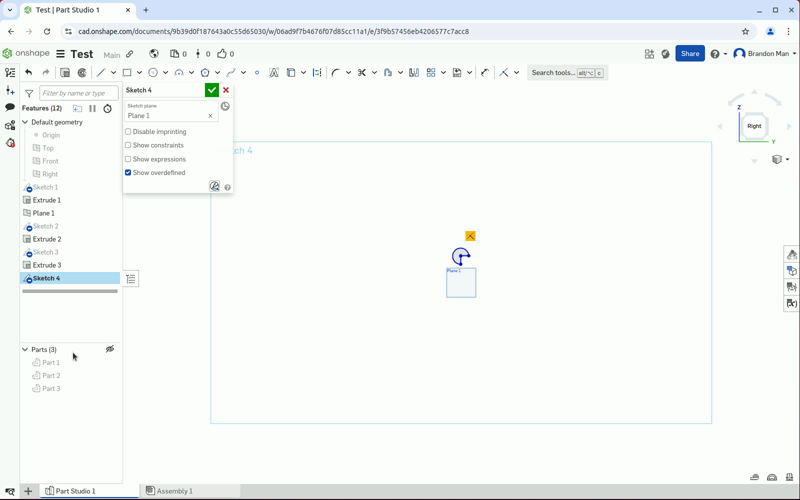
key(shift+y)
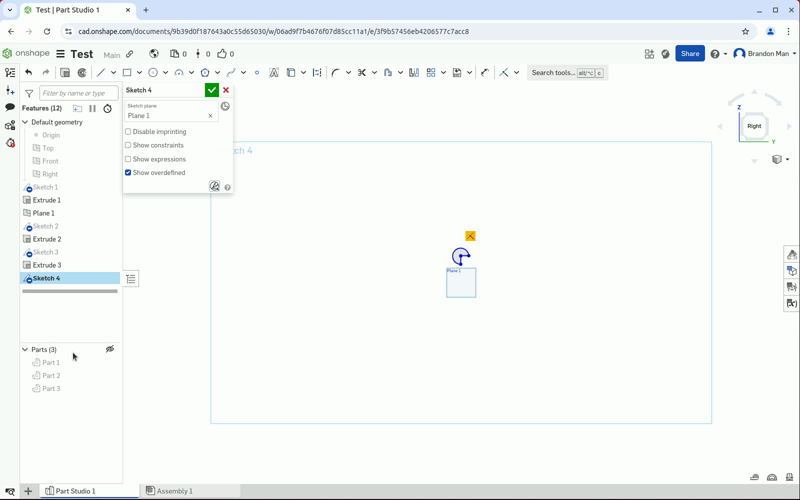
key(shift+e)
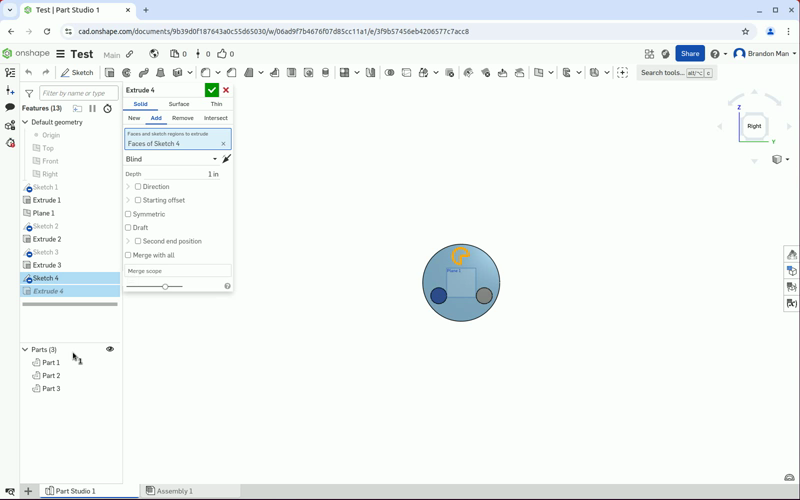
mouse_move(143, 106)
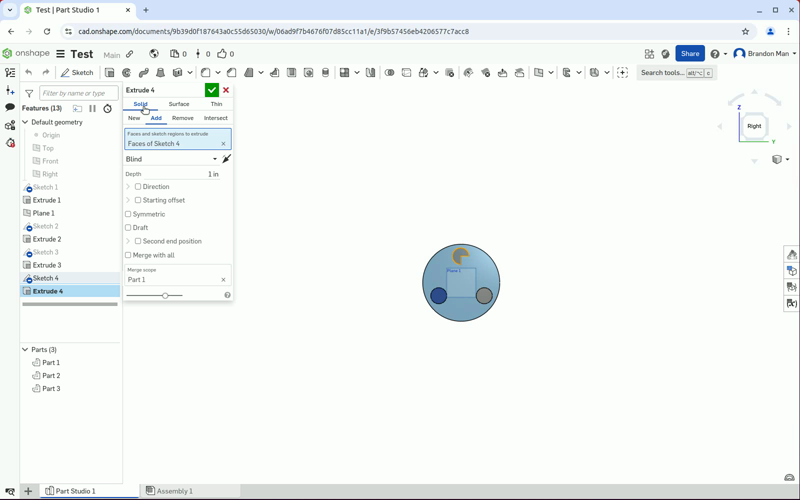
click(143, 106)
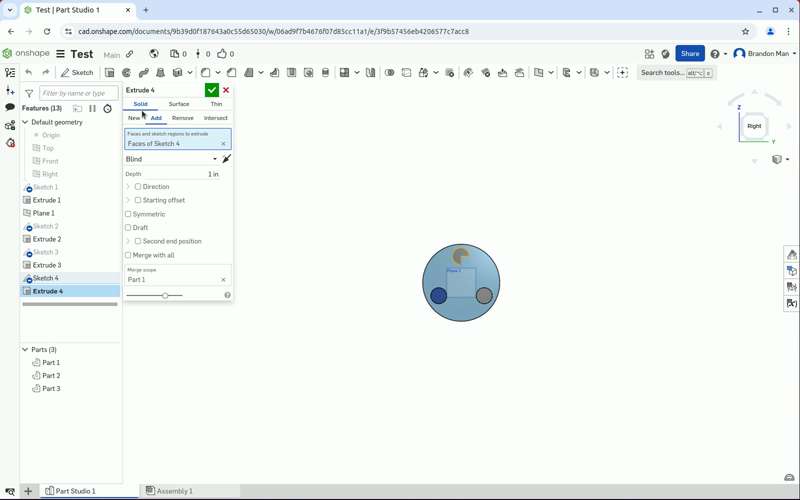
mouse_move(137, 120)
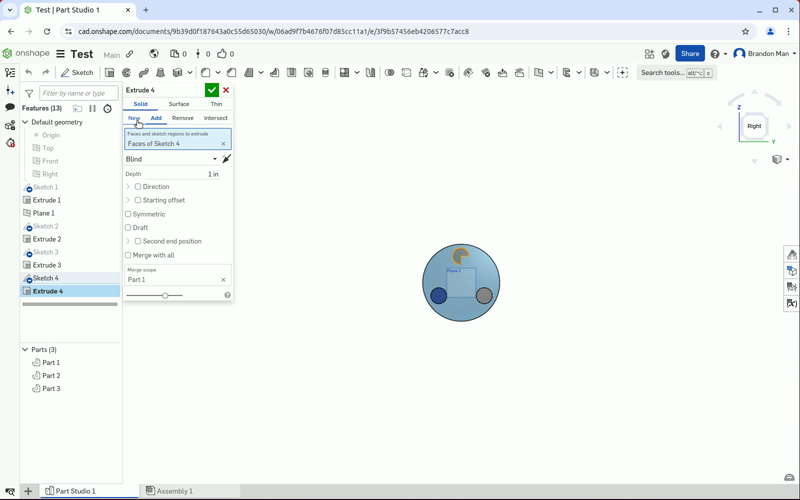
click(137, 120)
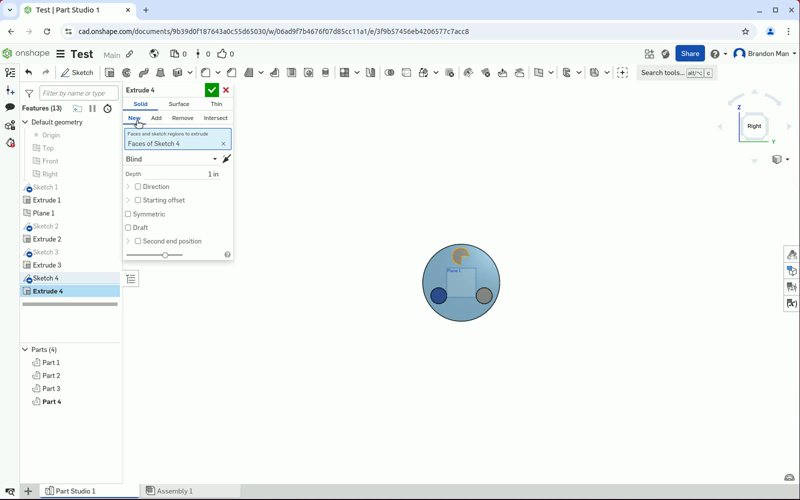
key(tab, 4)
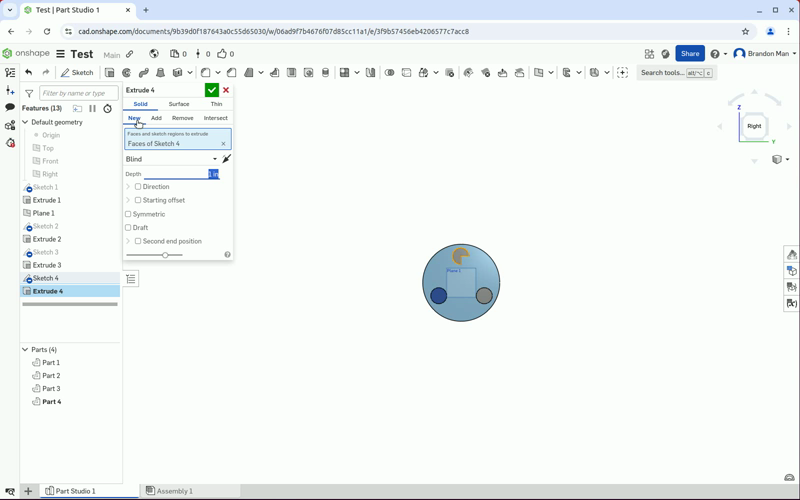
text(11.554)
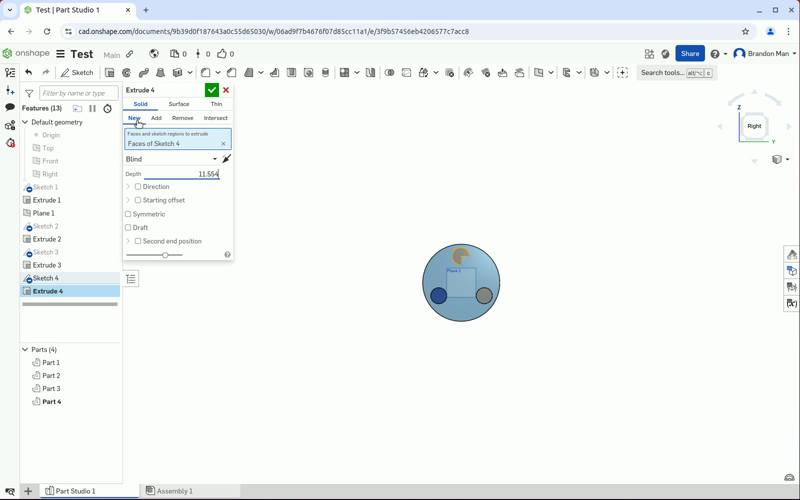
key(enter)
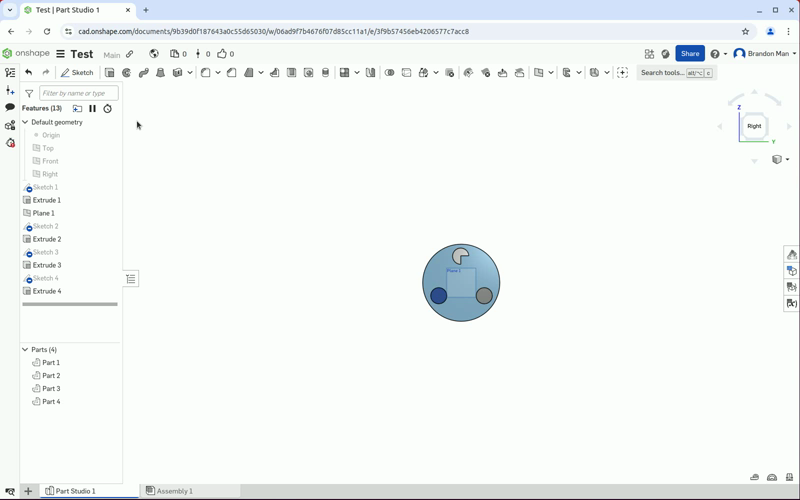
key(shift+h)
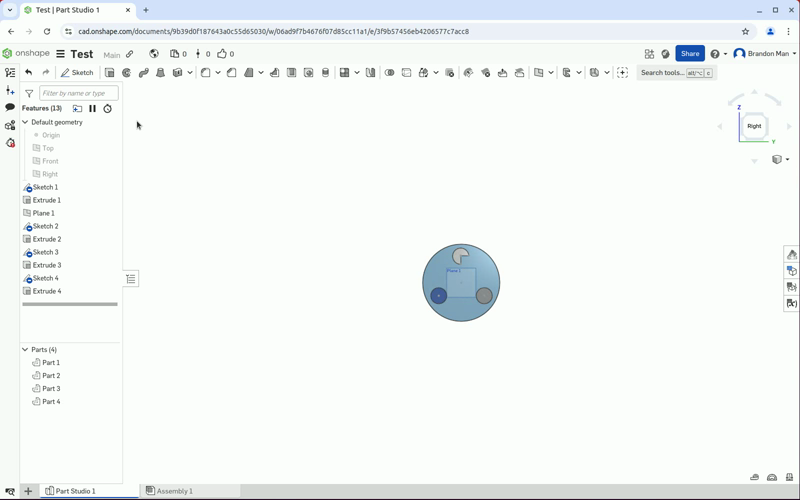
key(shift+h)
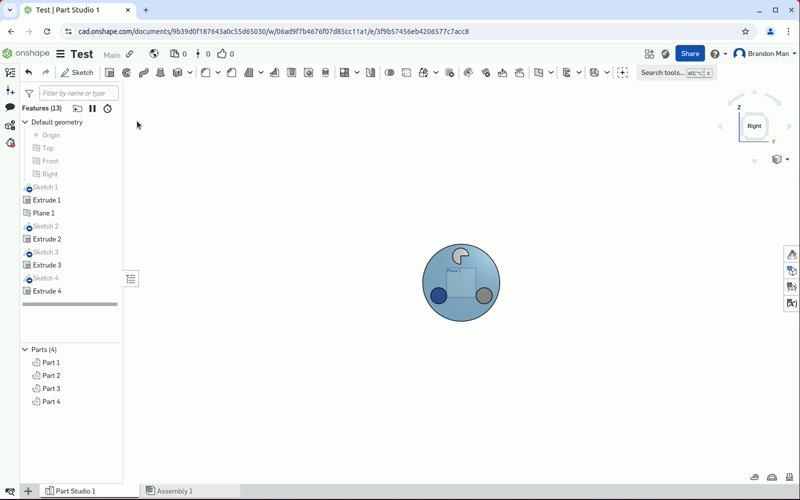
mouse_move(73, 189)
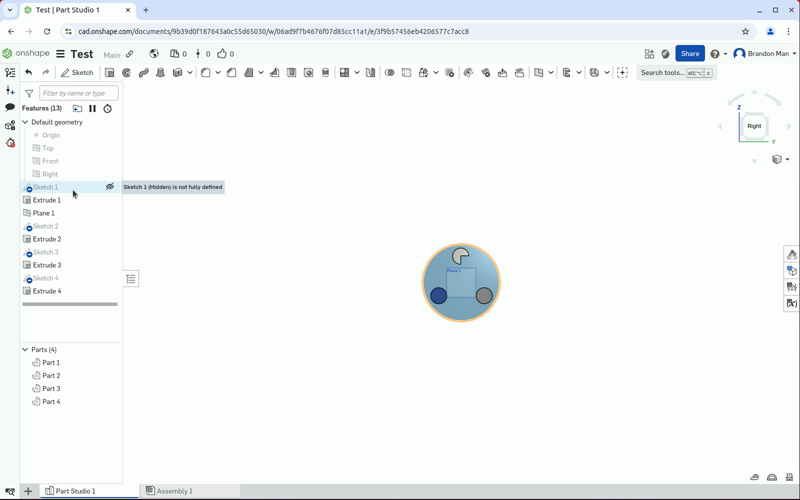
click(73, 189)
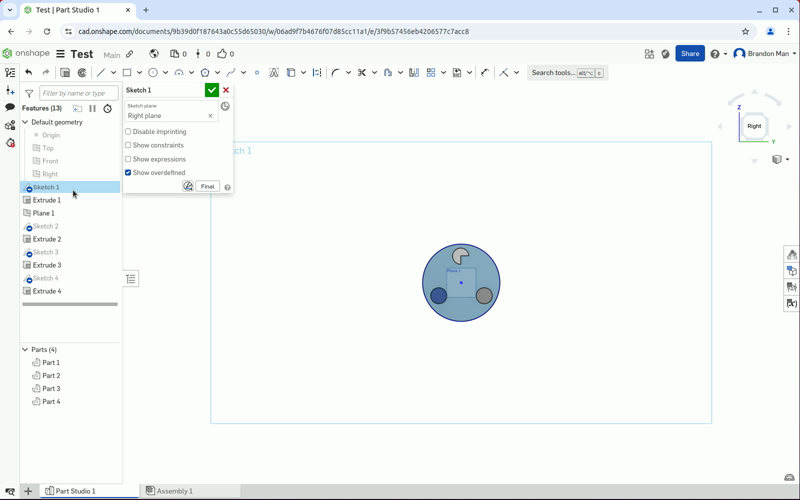
mouse_move(229, 92)
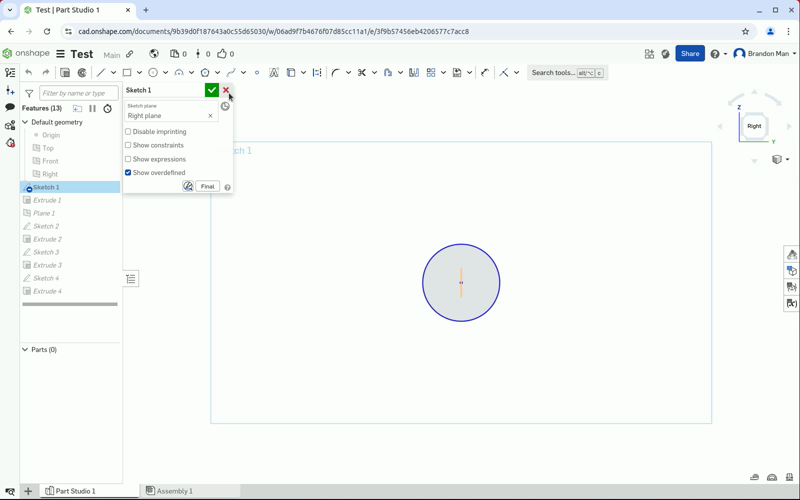
click(229, 92)
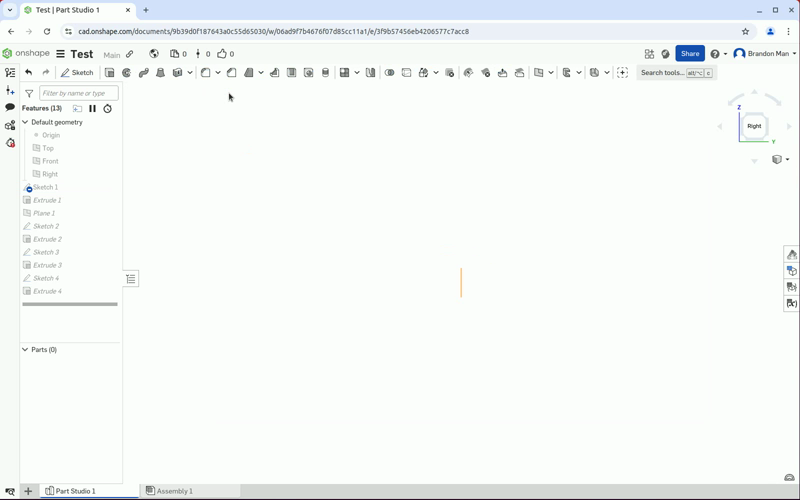
key(shift+s)
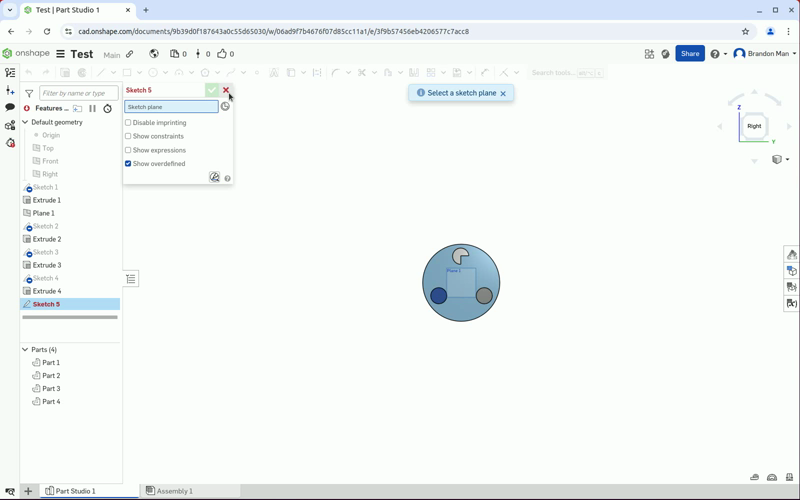
mouse_move(73, 215)
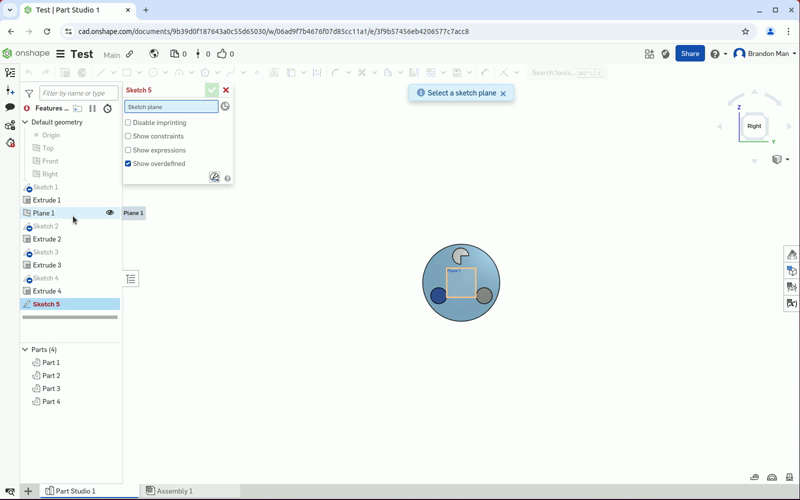
click(73, 215)
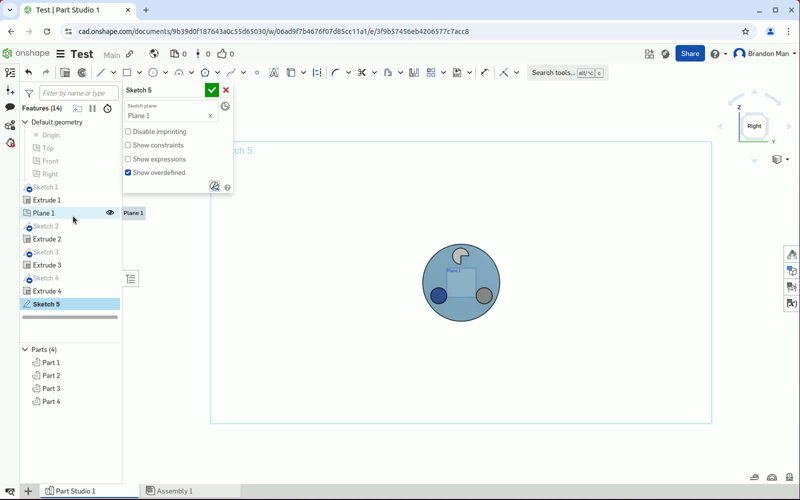
mouse_move(73, 352)
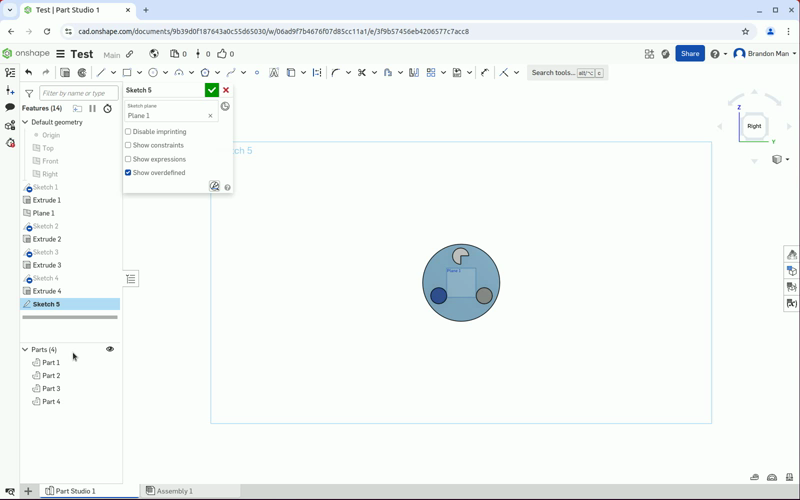
key(y)
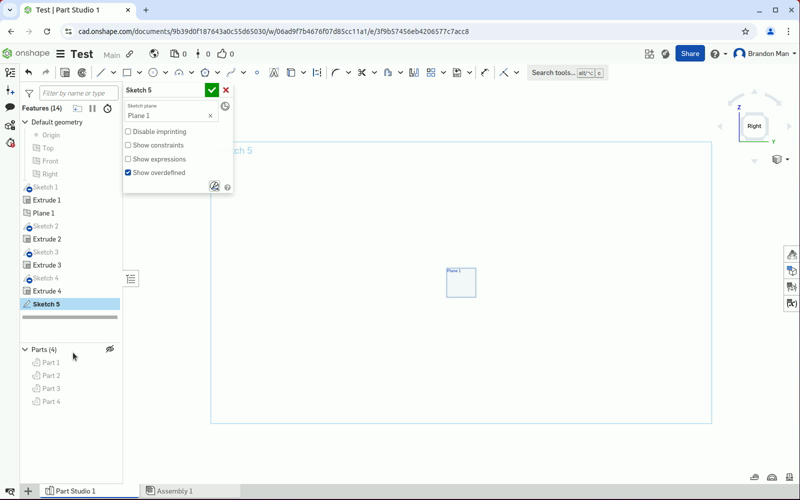
key(a)
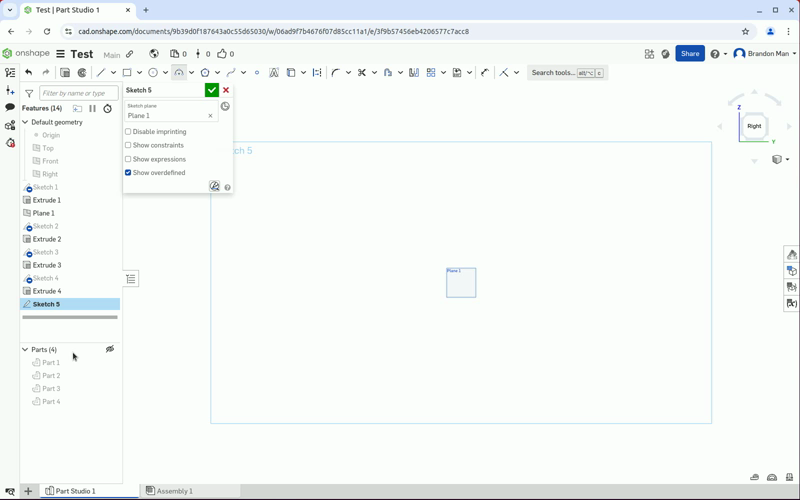
key_down(shift)
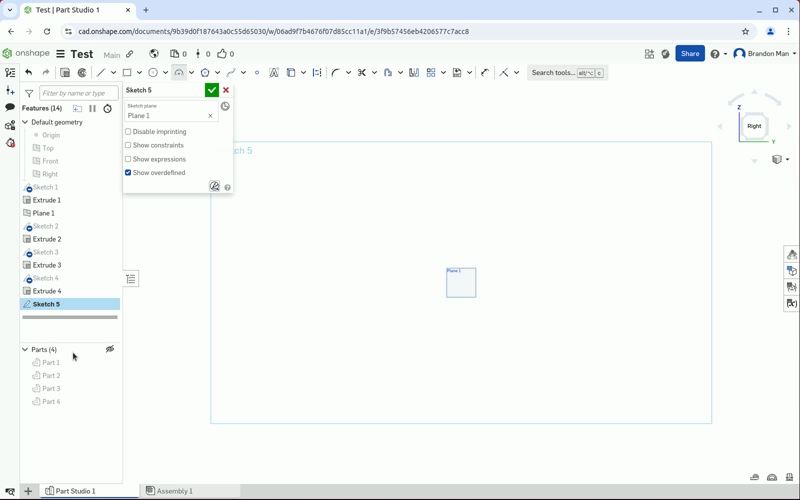
mouse_move(460, 264)
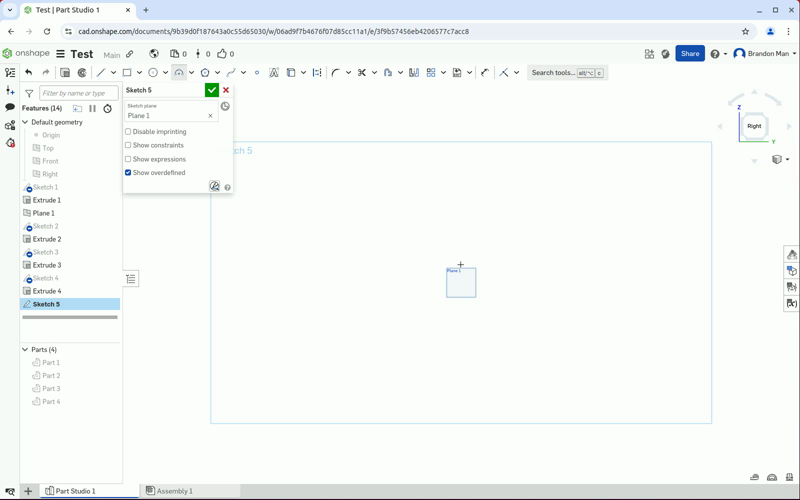
click(460, 264)
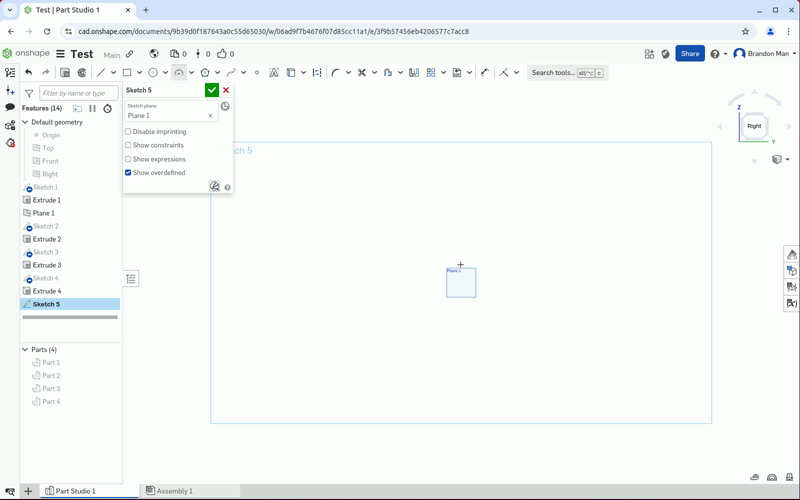
key_up(shift)
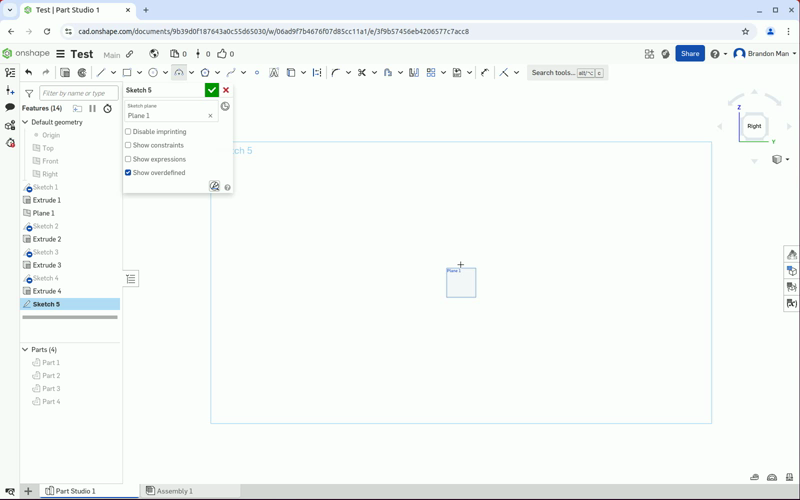
key_down(shift)
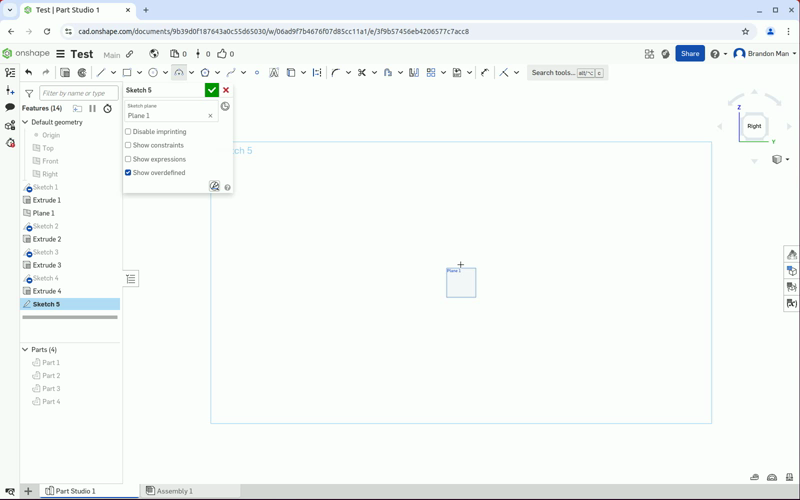
mouse_move(468, 255)
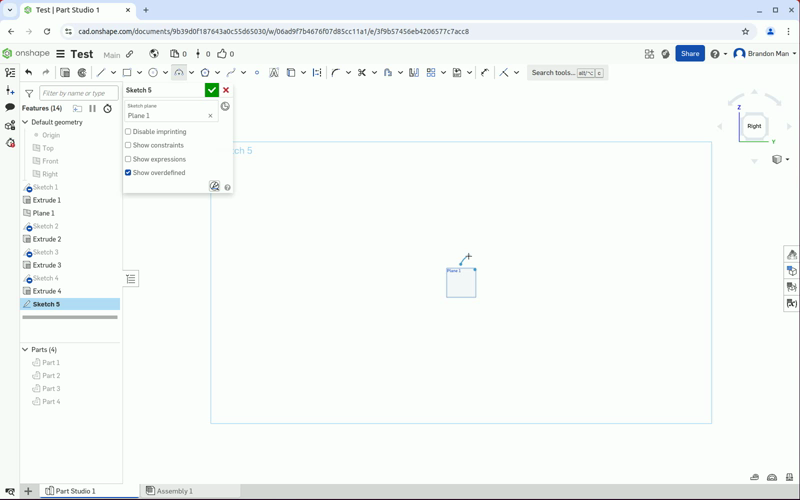
click(468, 255)
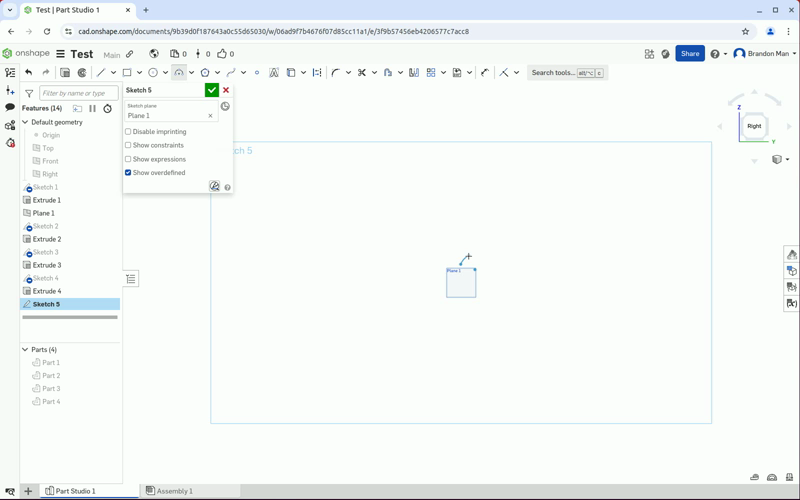
mouse_move(466, 261)
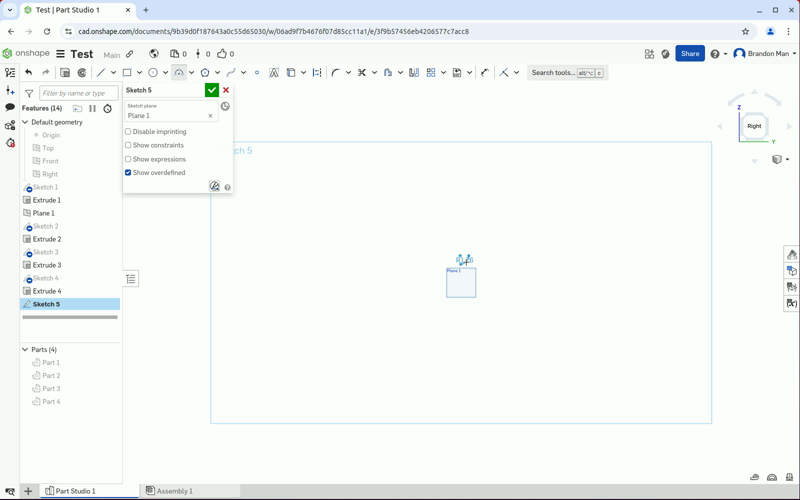
click(466, 261)
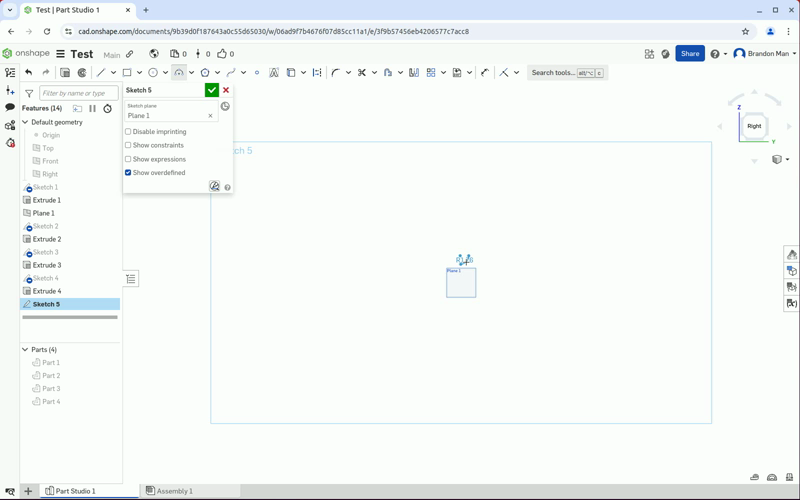
key_up(shift)
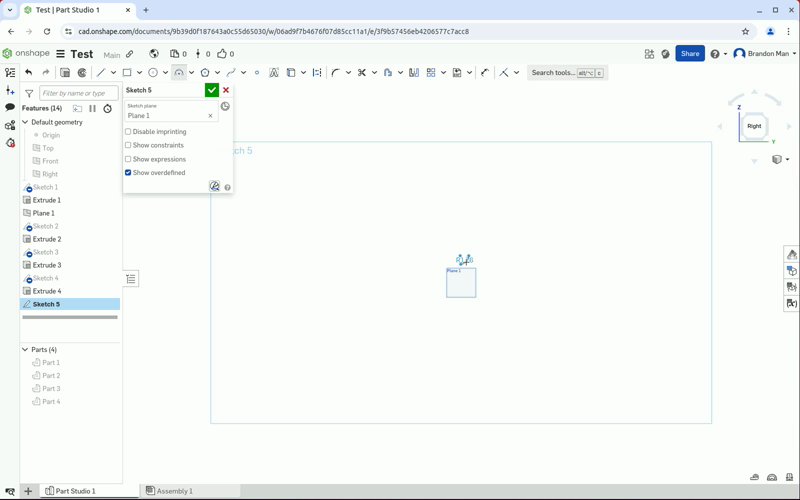
key(esc)
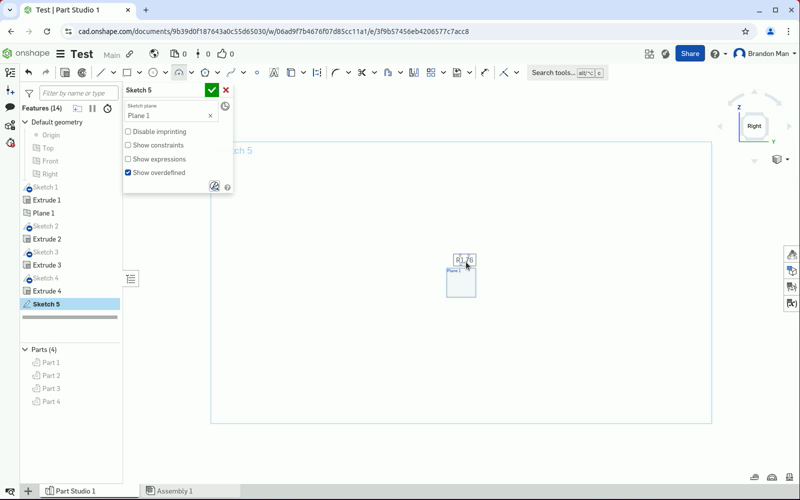
key(l)
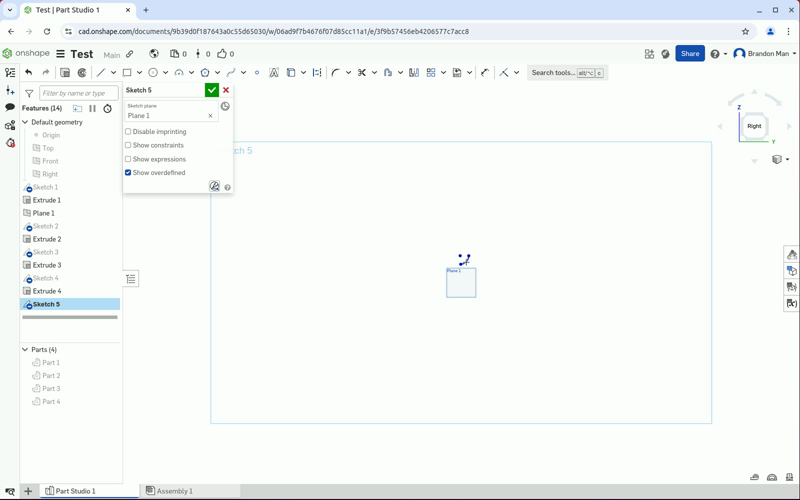
mouse_move(468, 255)
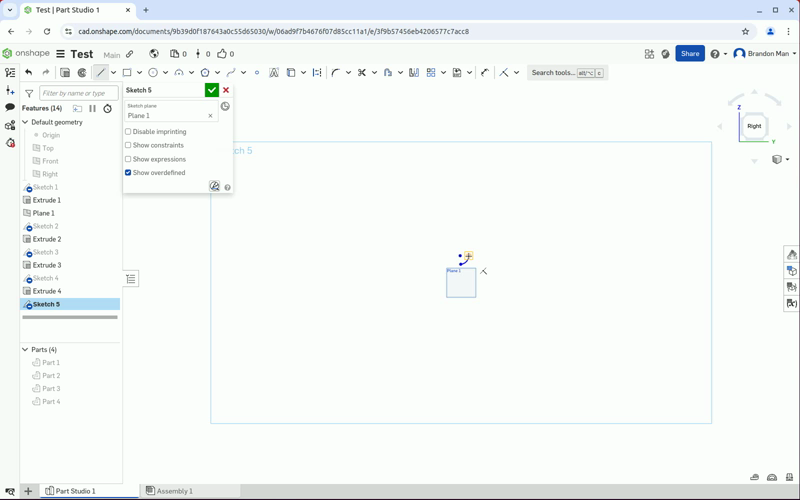
click(468, 255)
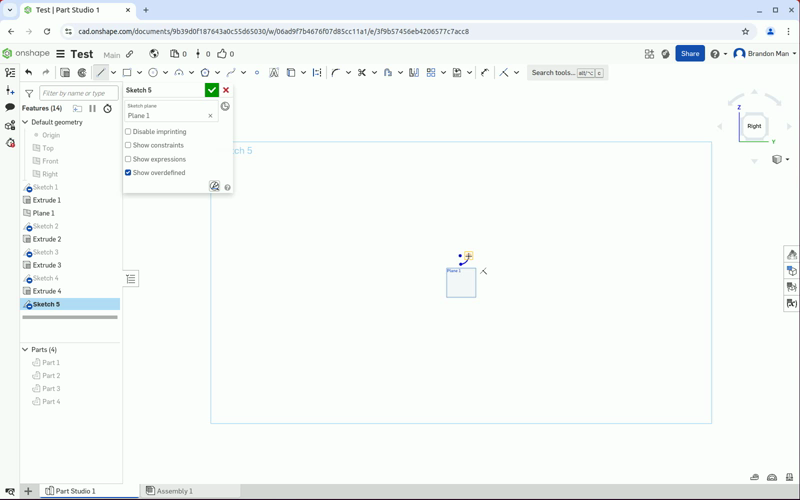
key_down(shift)
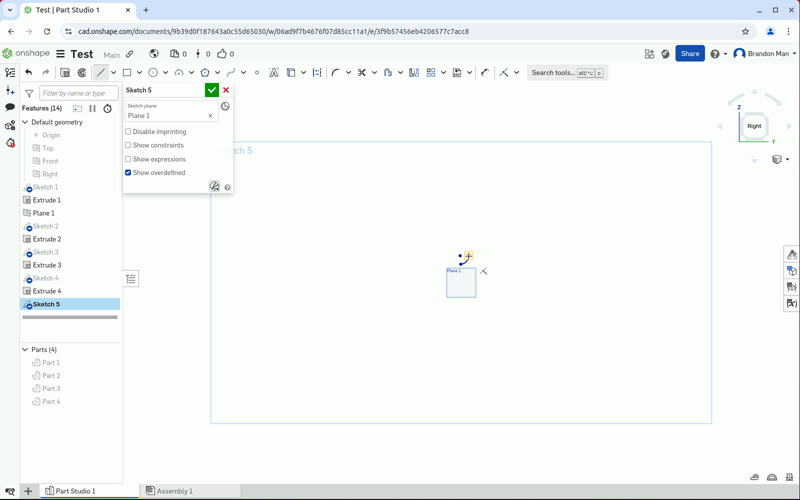
mouse_move(498, 255)
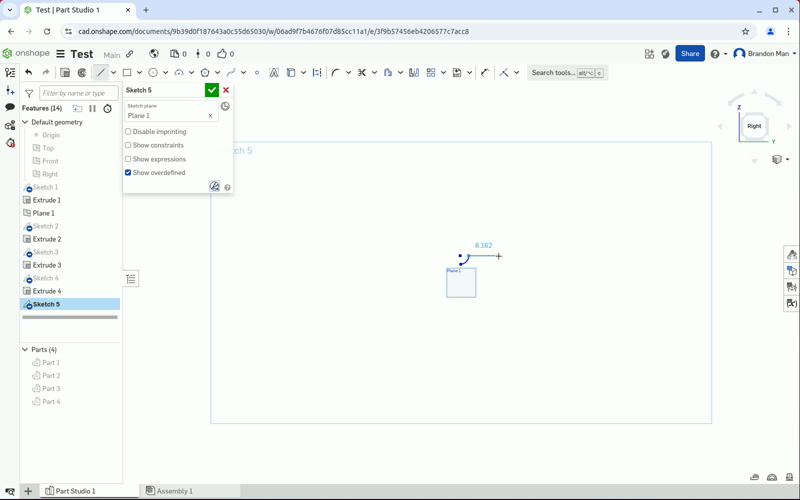
mouse_move(460, 255)
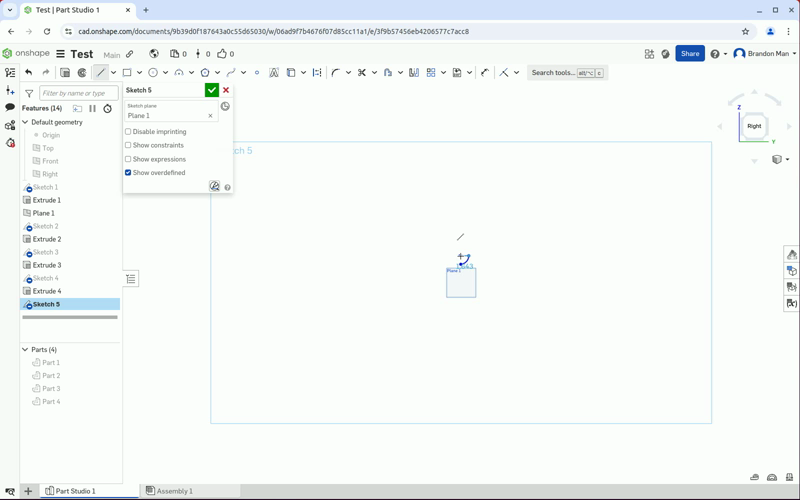
click(460, 255)
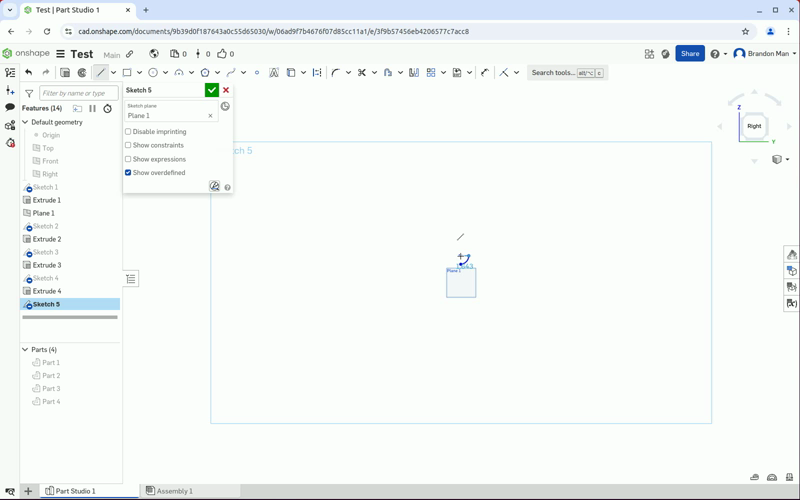
key_up(shift)
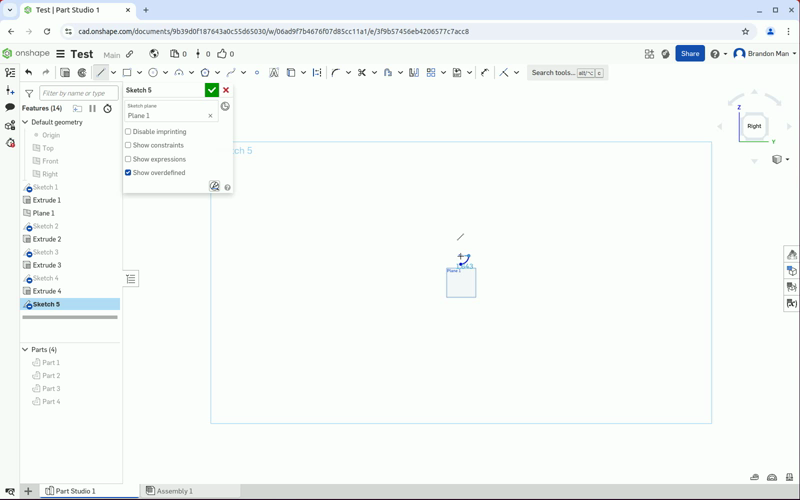
mouse_move(490, 255)
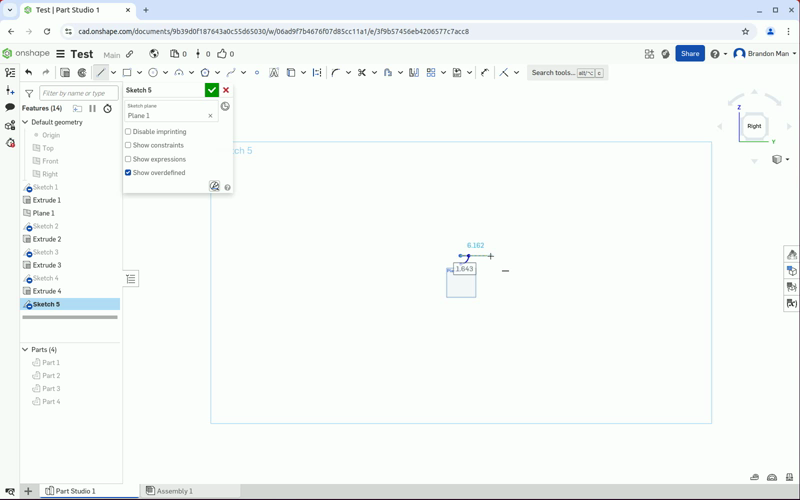
key_down(shift)
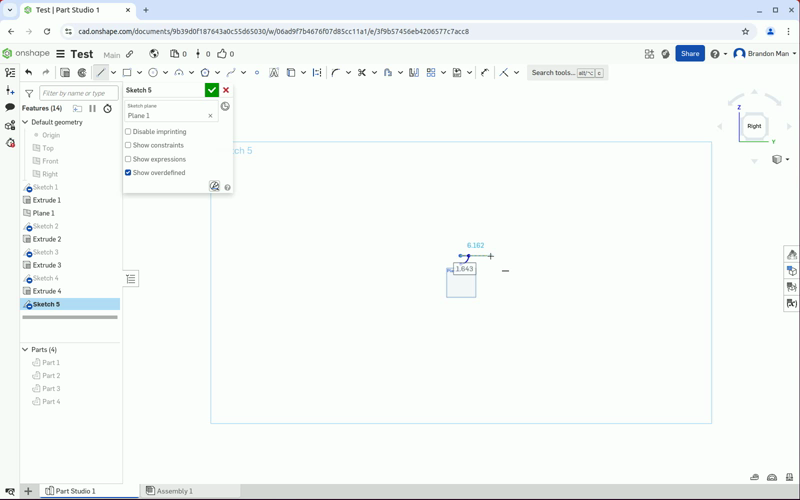
mouse_move(460, 264)
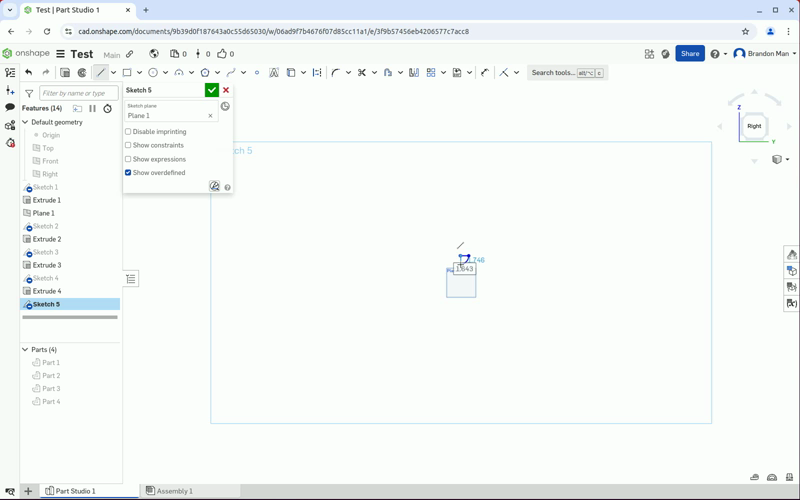
key_up(shift)
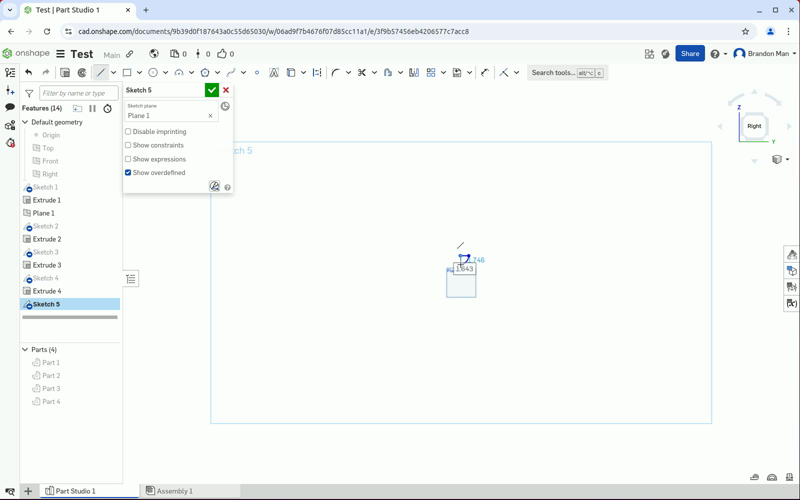
click(460, 264)
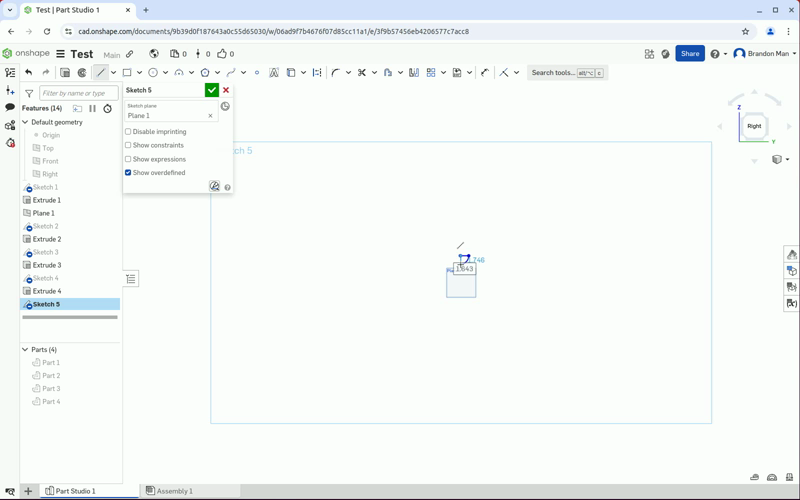
key(esc)
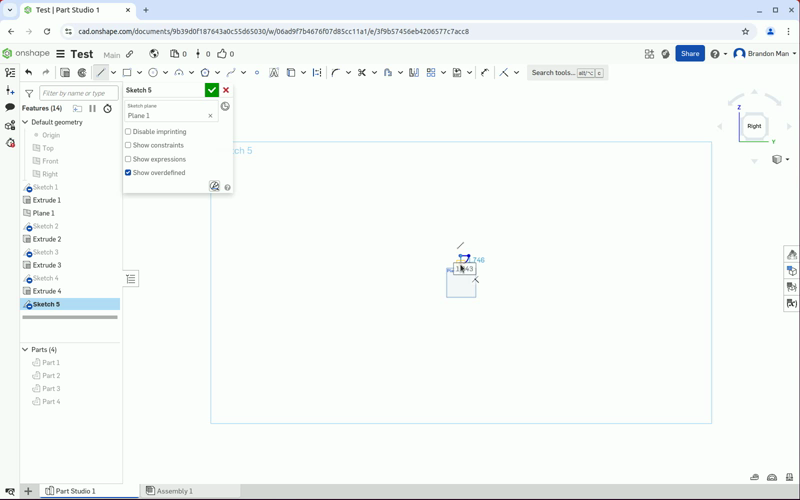
mouse_move(465, 259)
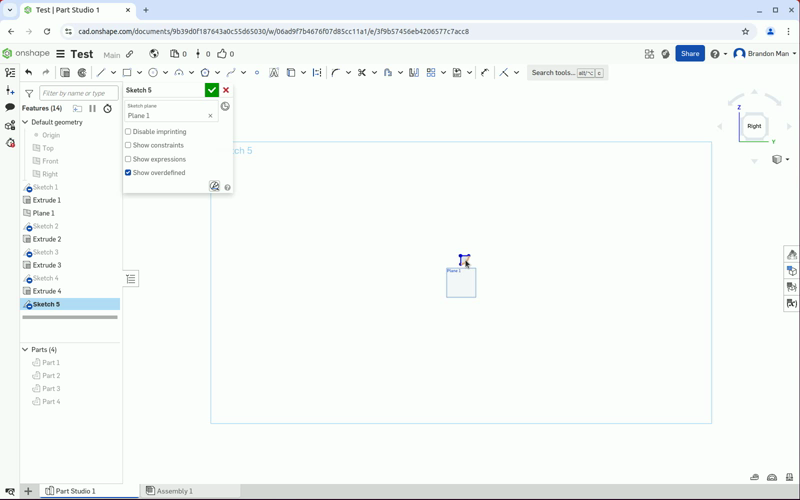
scroll(6)
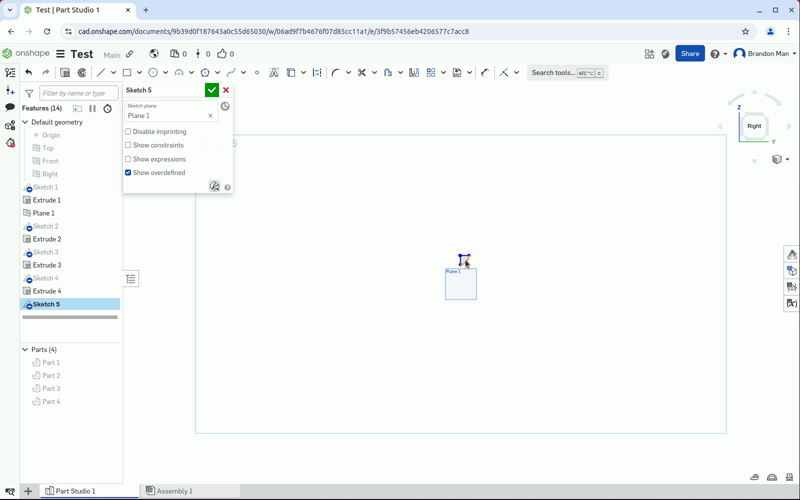
scroll(6)
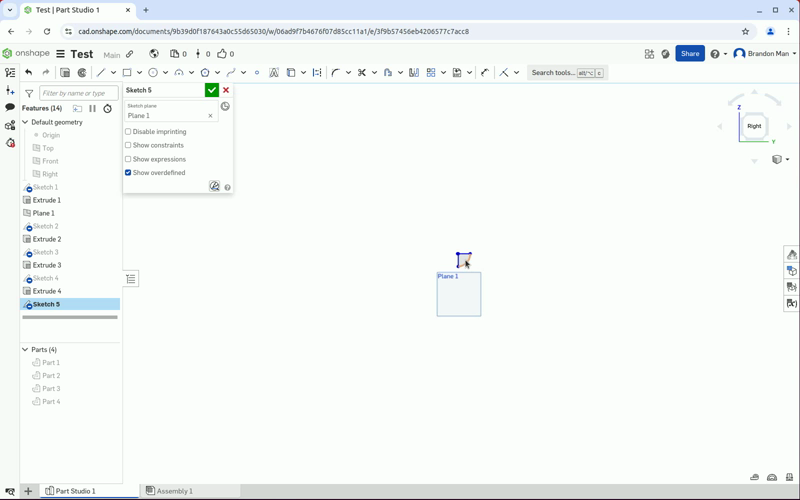
scroll(6)
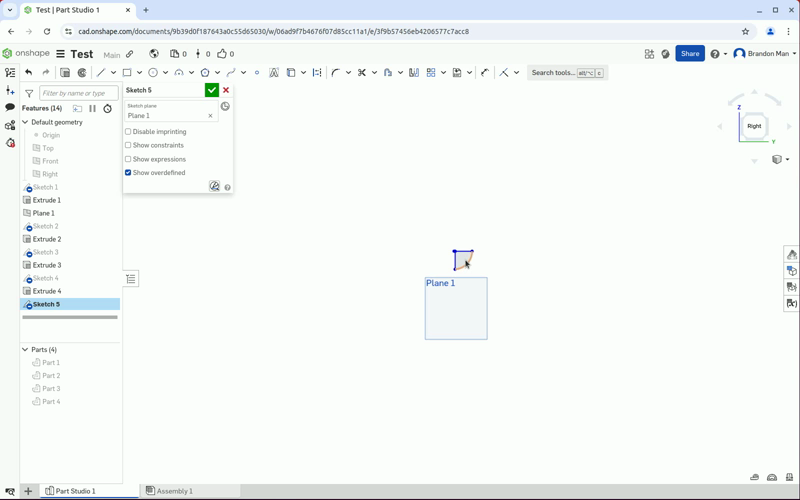
scroll(6)
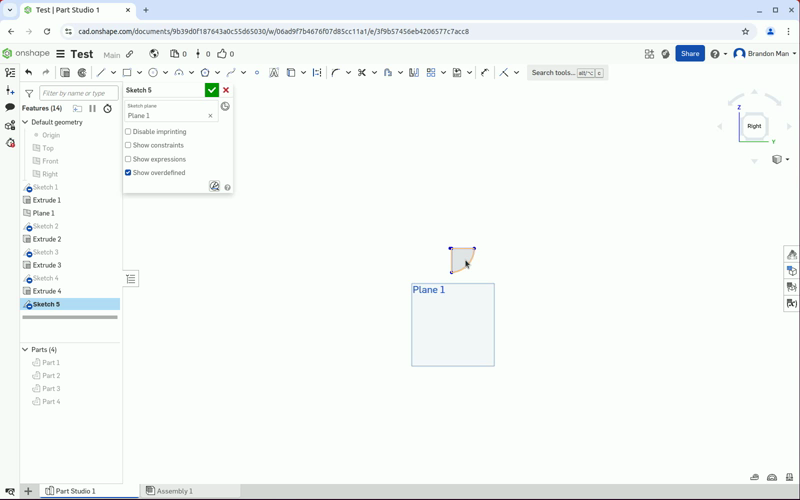
scroll(6)
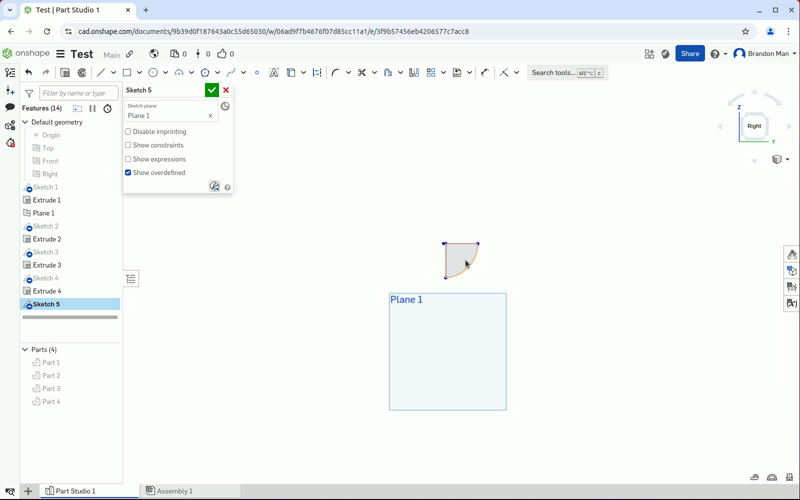
scroll(6)
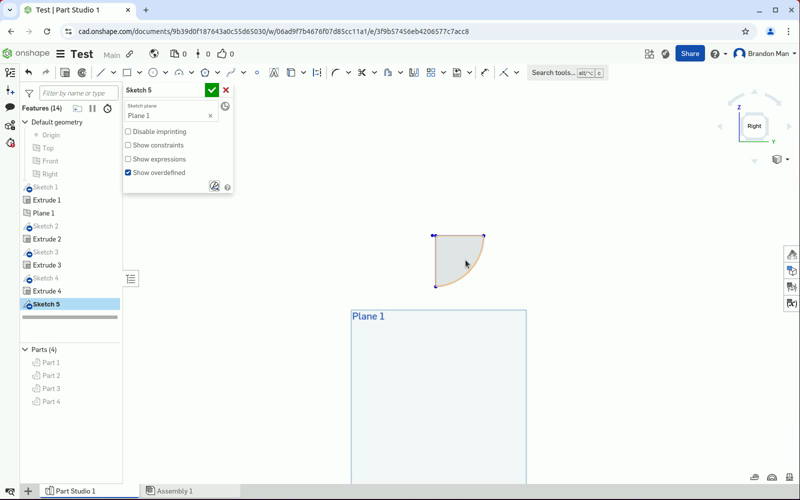
scroll(6)
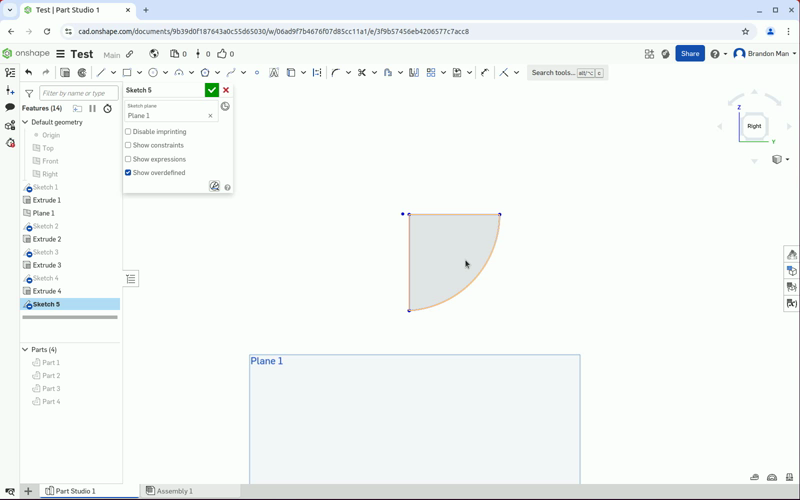
click(465, 259)
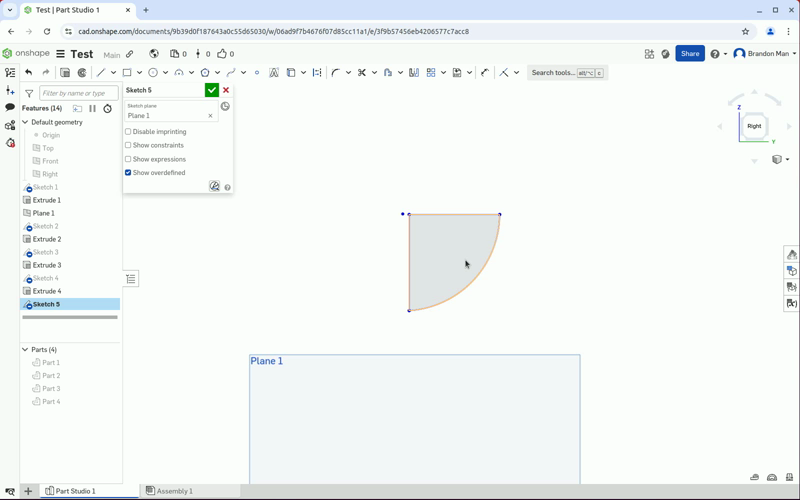
scroll(-6)
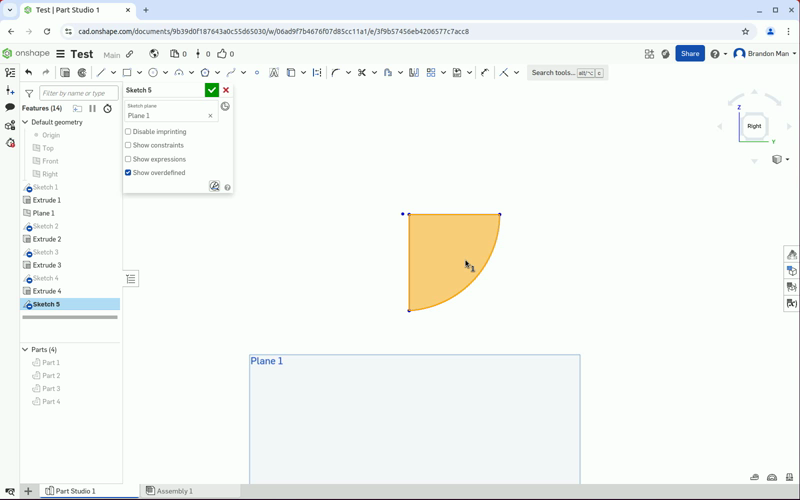
scroll(-6)
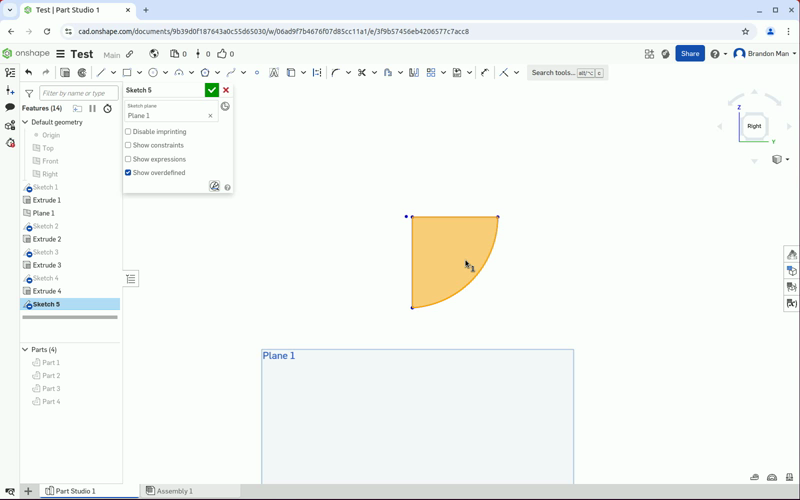
scroll(-6)
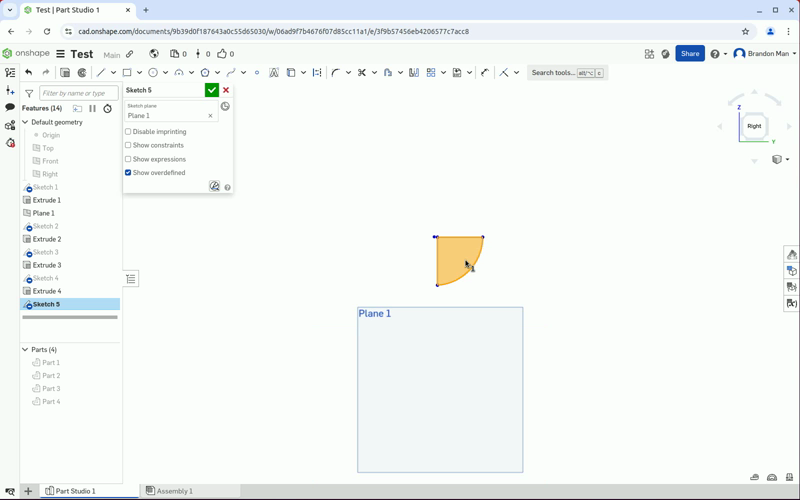
scroll(-6)
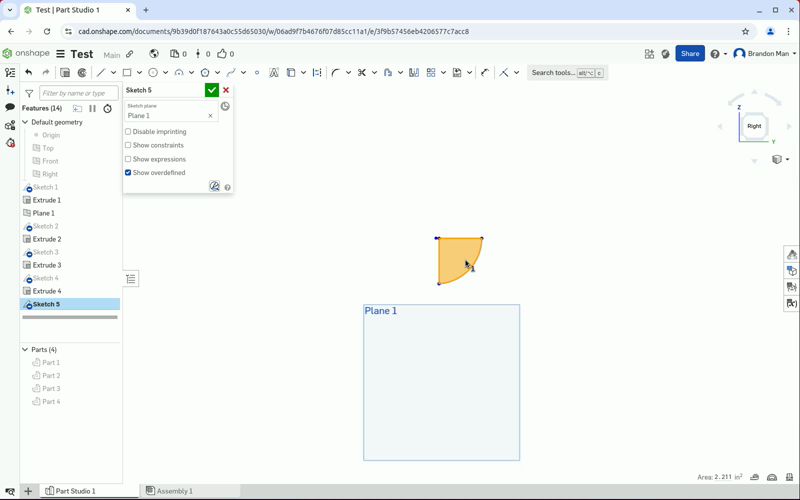
scroll(-6)
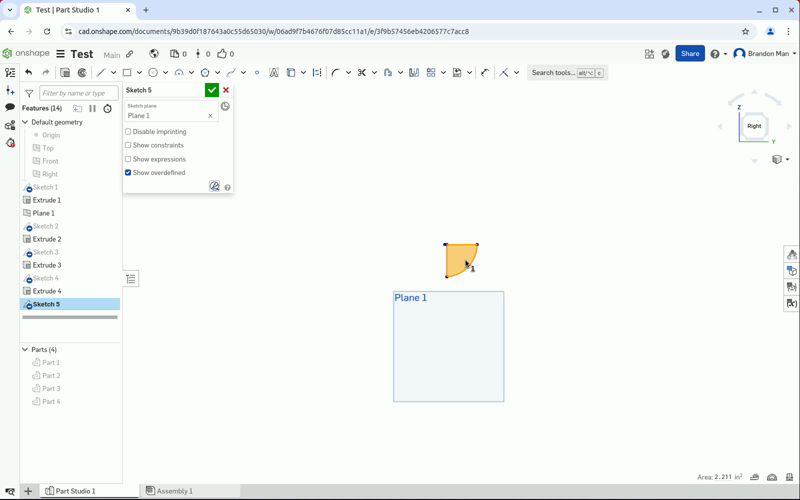
scroll(-6)
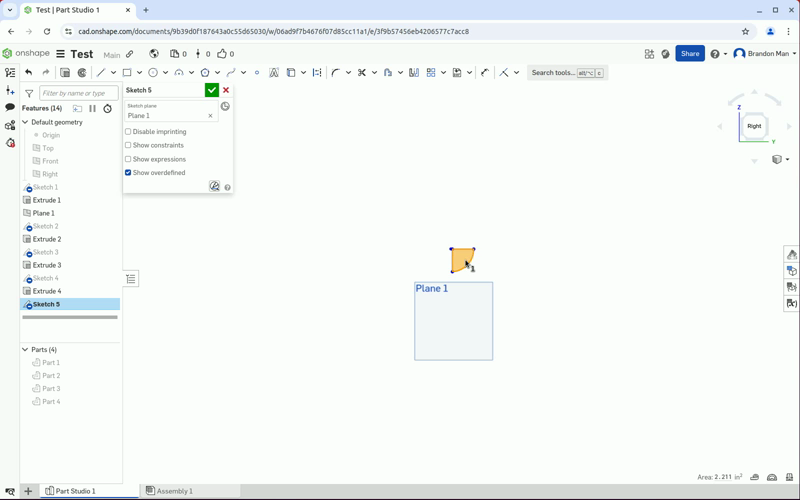
scroll(-6)
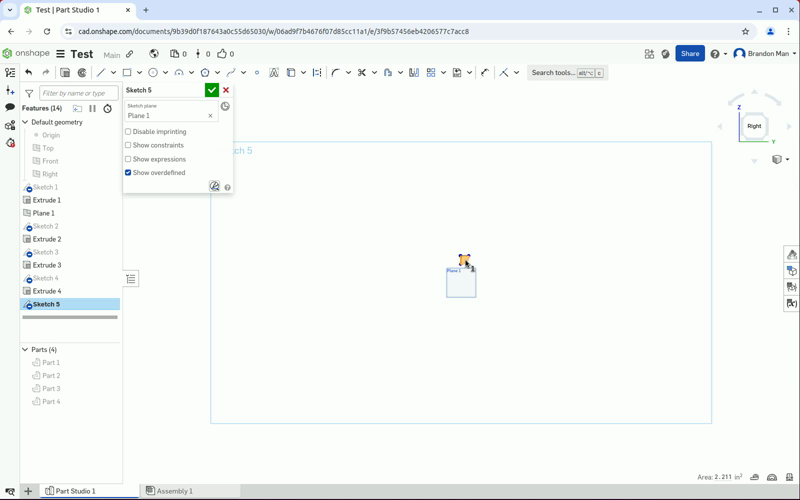
mouse_move(73, 352)
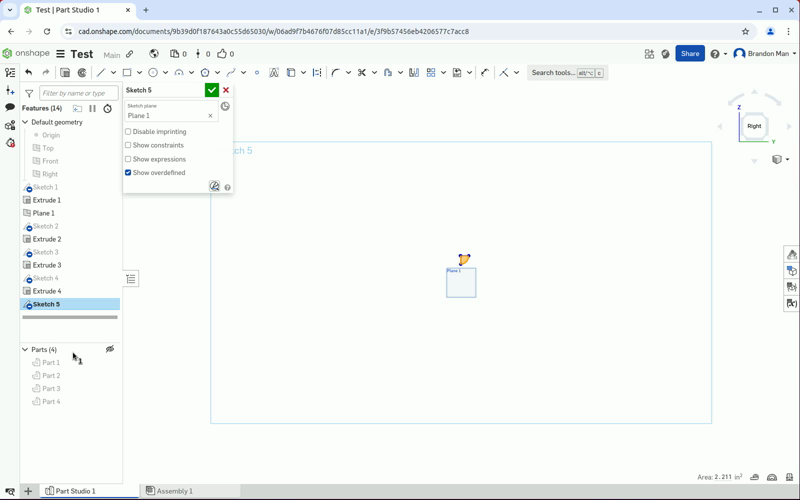
key(shift+y)
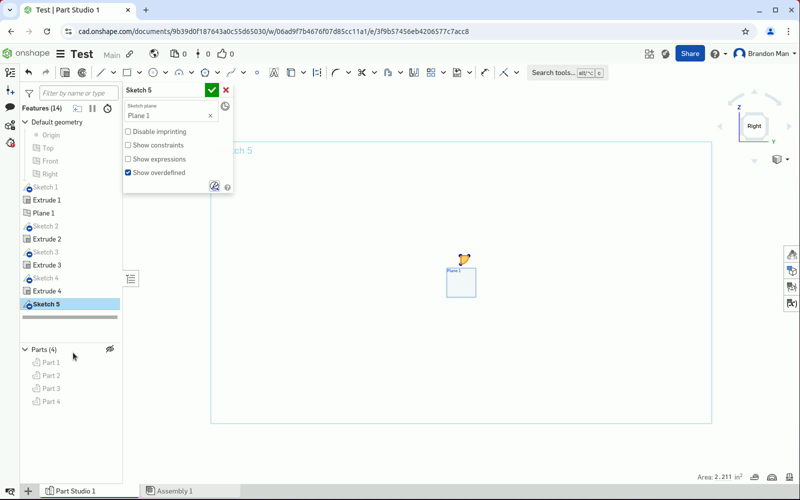
key(shift+e)
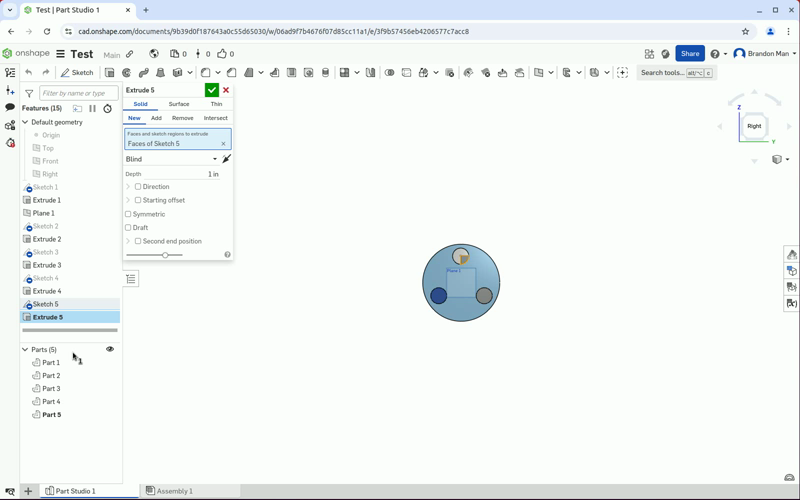
mouse_move(143, 106)
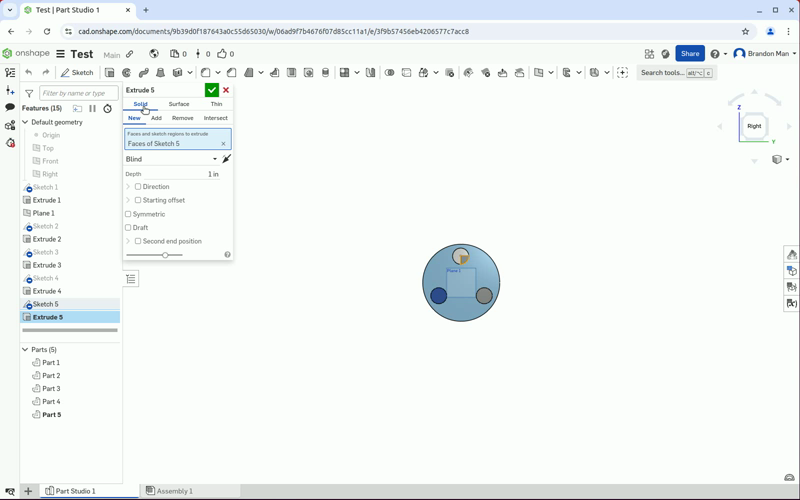
click(143, 106)
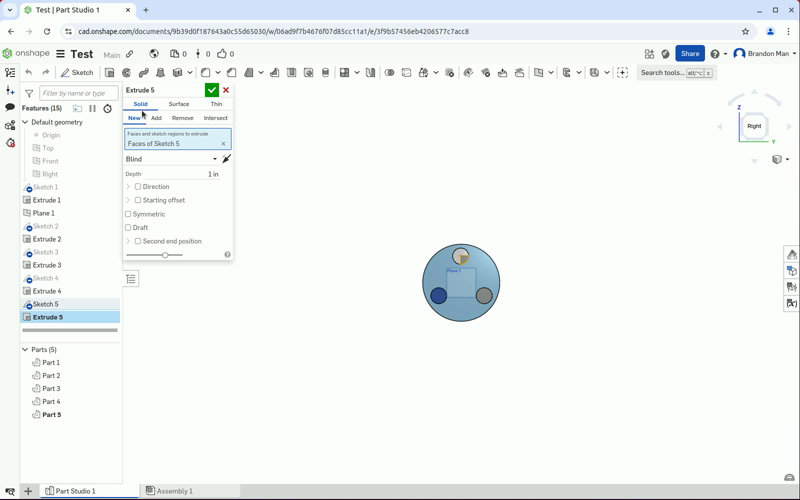
mouse_move(137, 120)
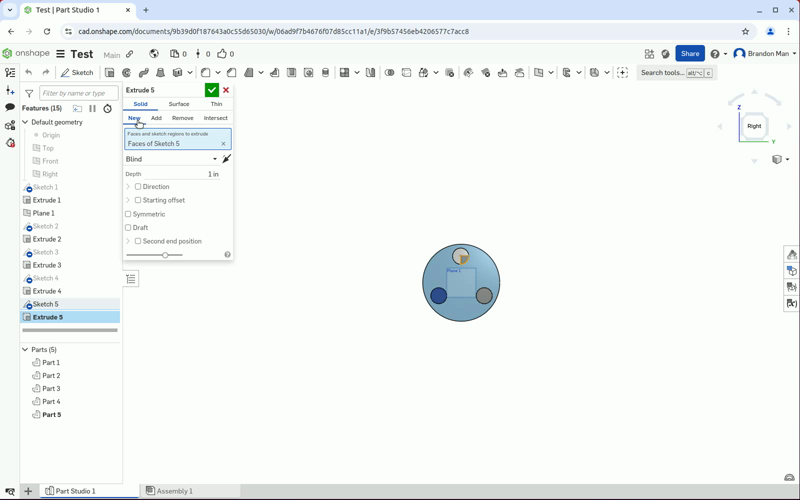
click(137, 120)
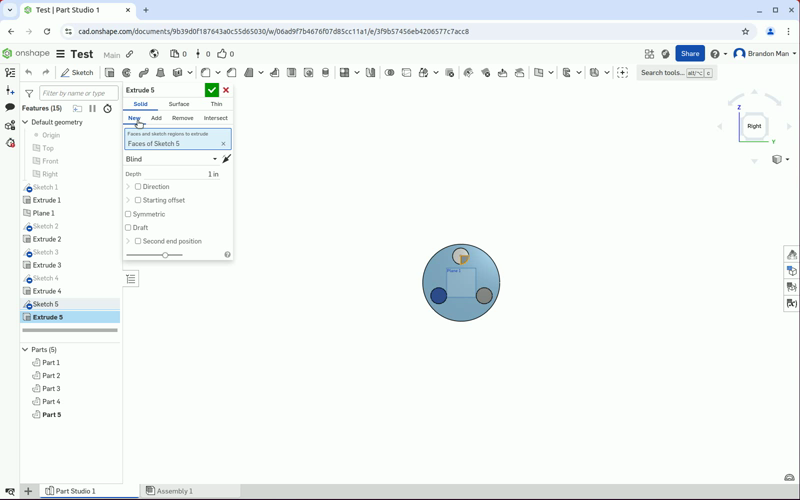
key(tab, 4)
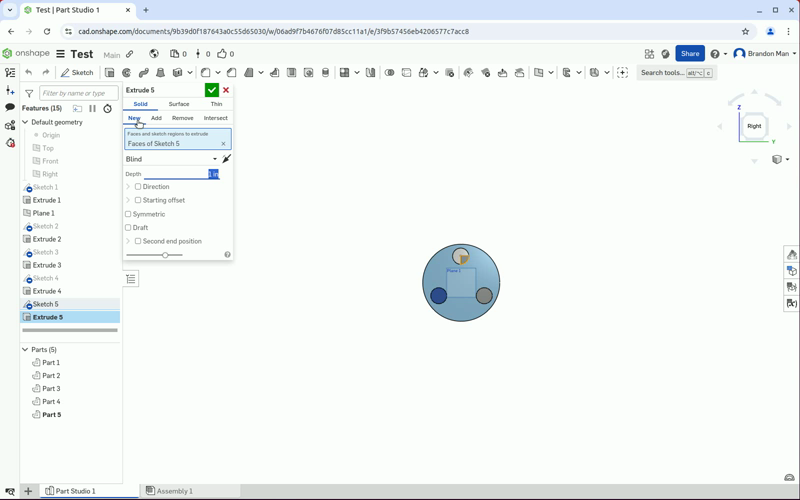
text(11.554)
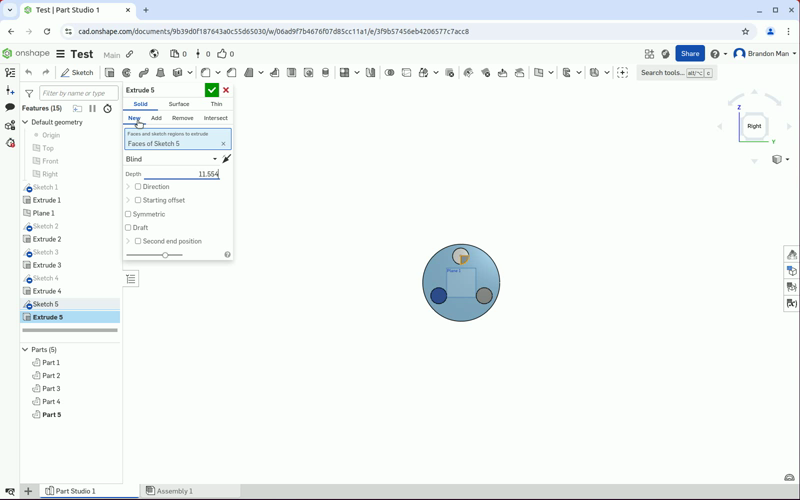
key(enter)
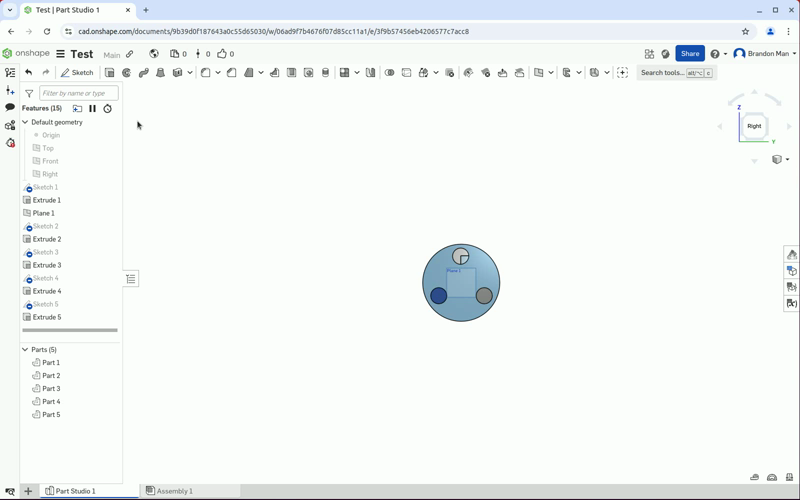
key(shift+h)
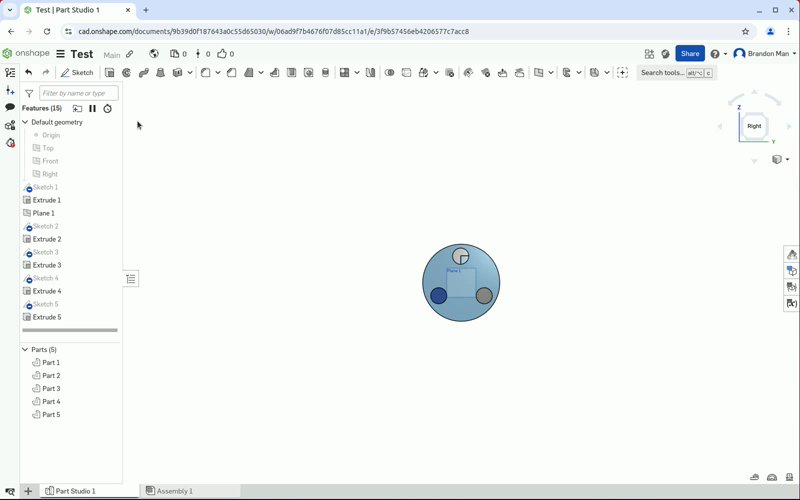
key(shift+h)
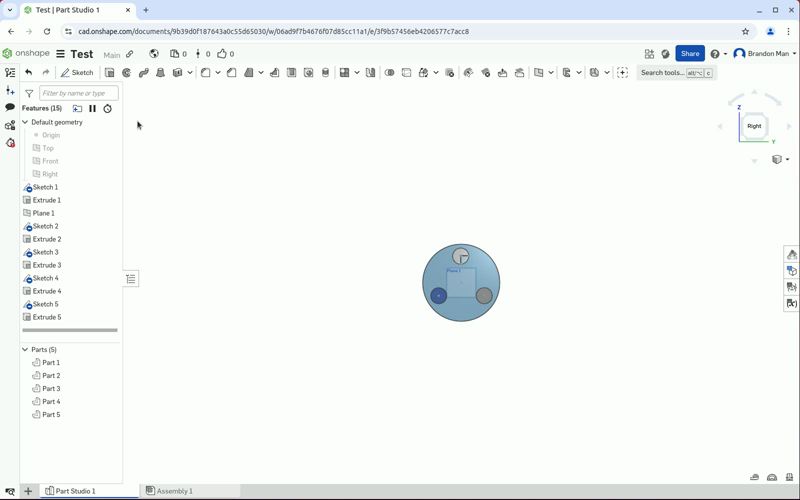
key(shift+7)
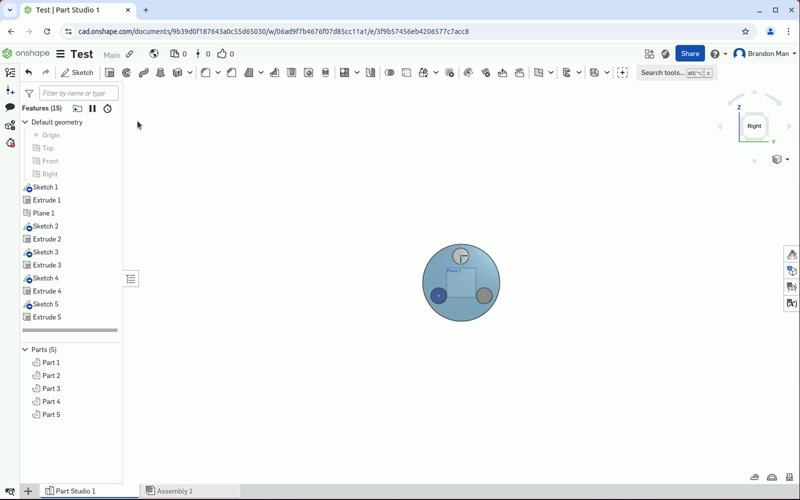
key(right, 2)
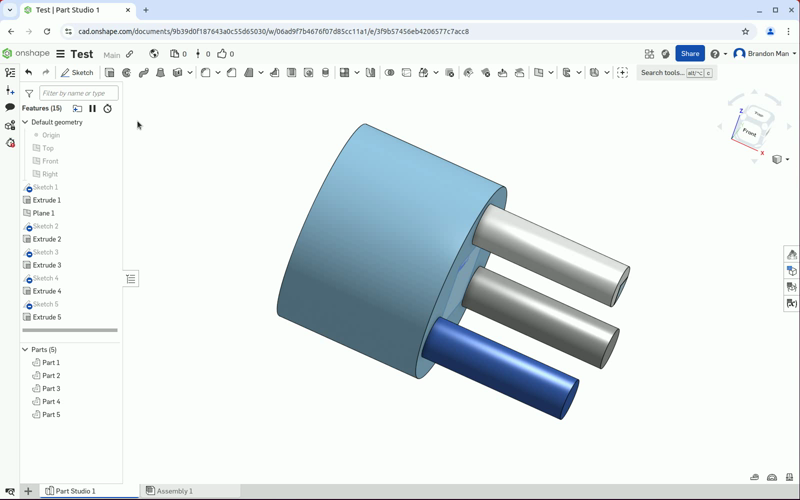
key(down, 2)
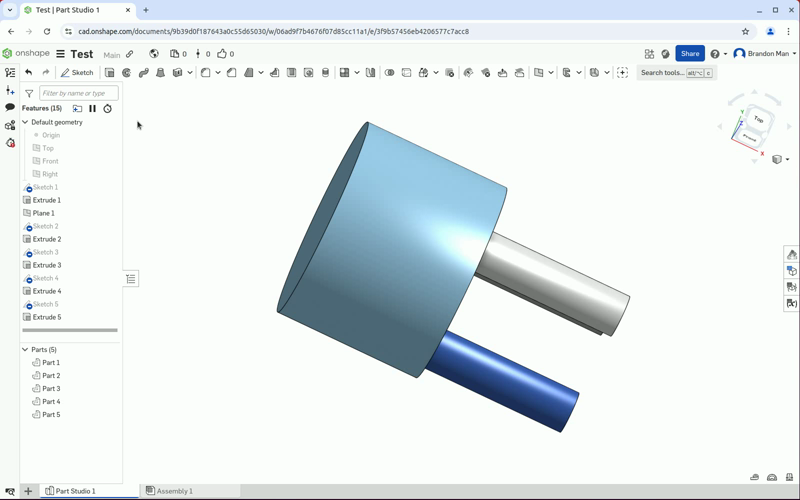
key(up, 2)
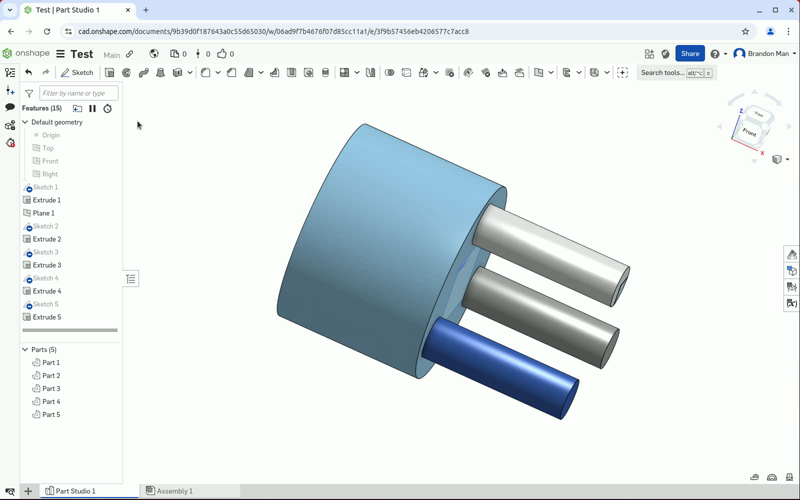
key(left, 2)
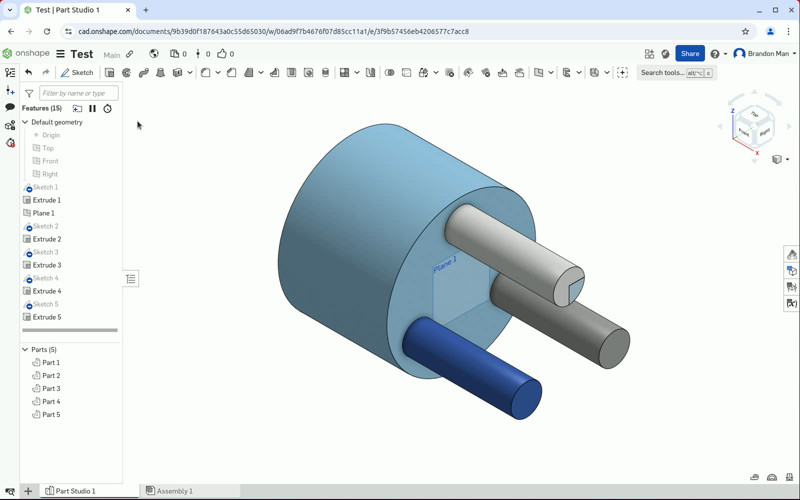
mouse_move(73, 189)
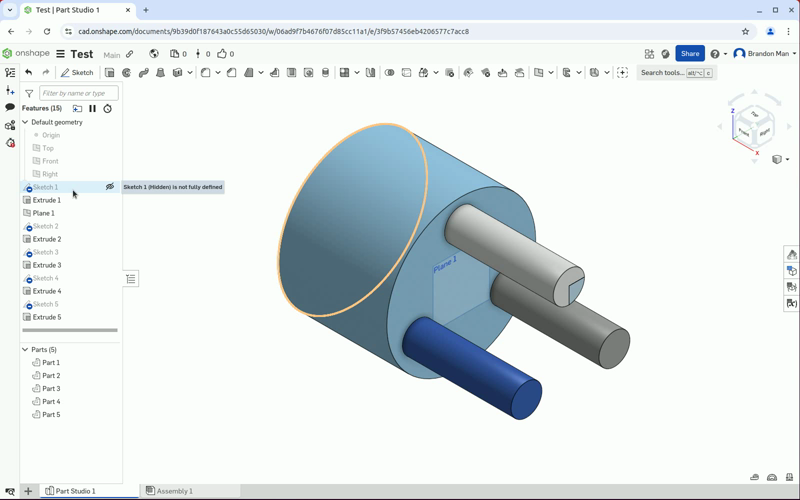
click(73, 189)